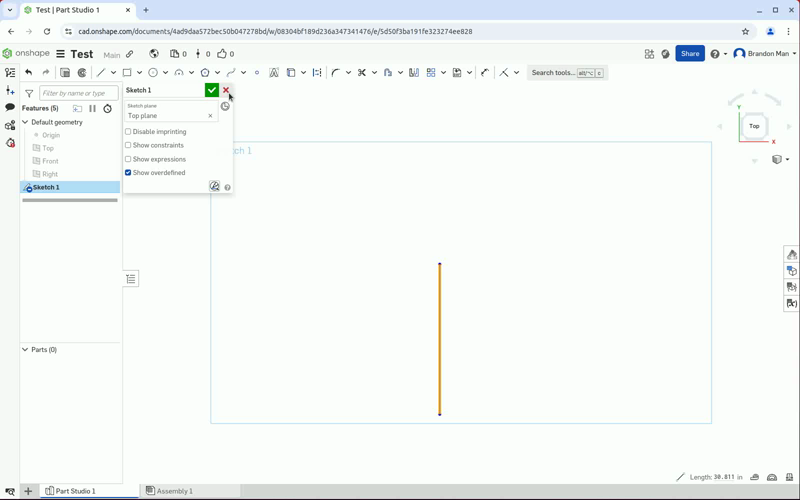
key(shift+h)
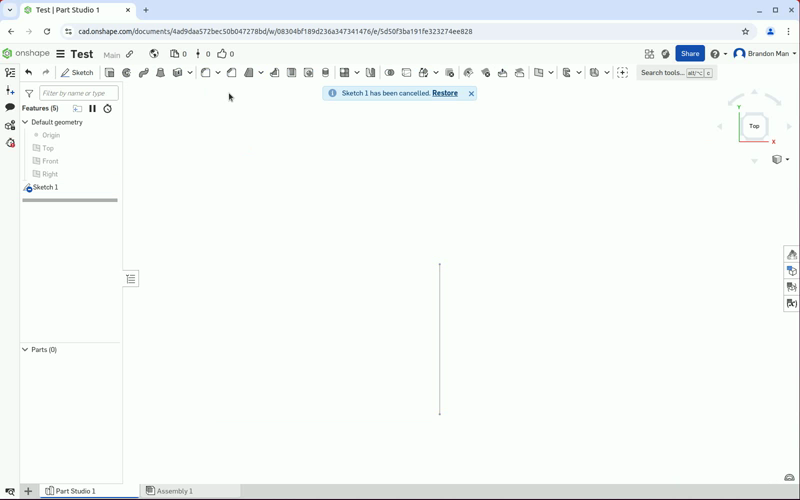
key(shift+s)
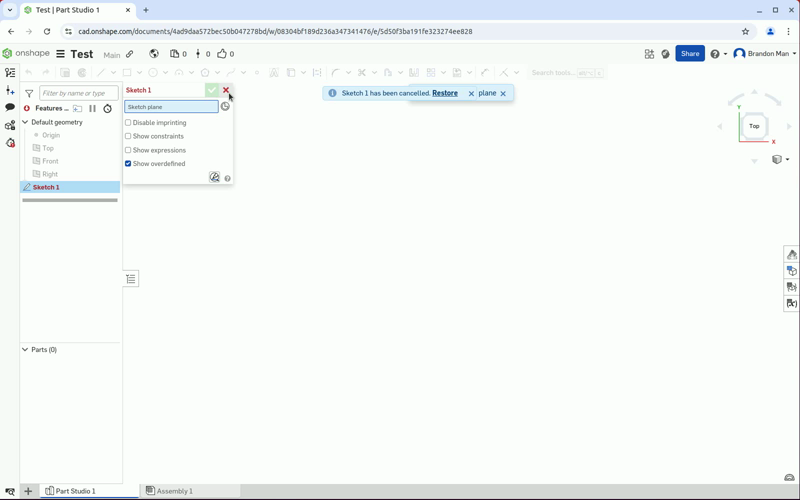
mouse_move(73, 150)
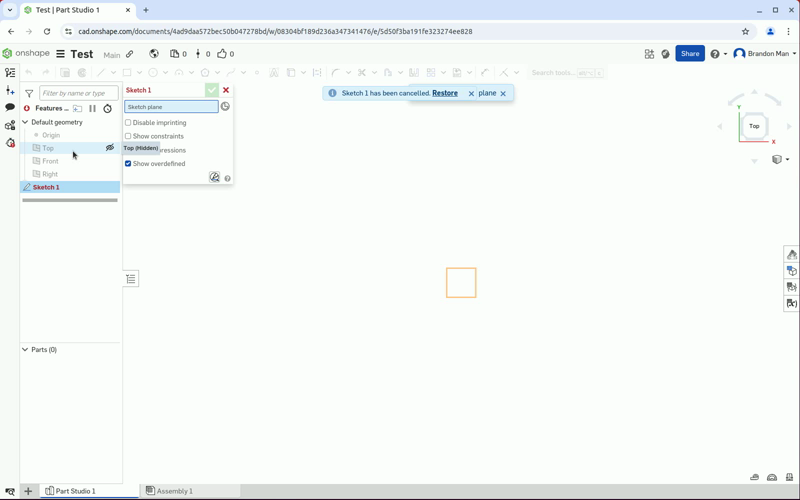
click(73, 150)
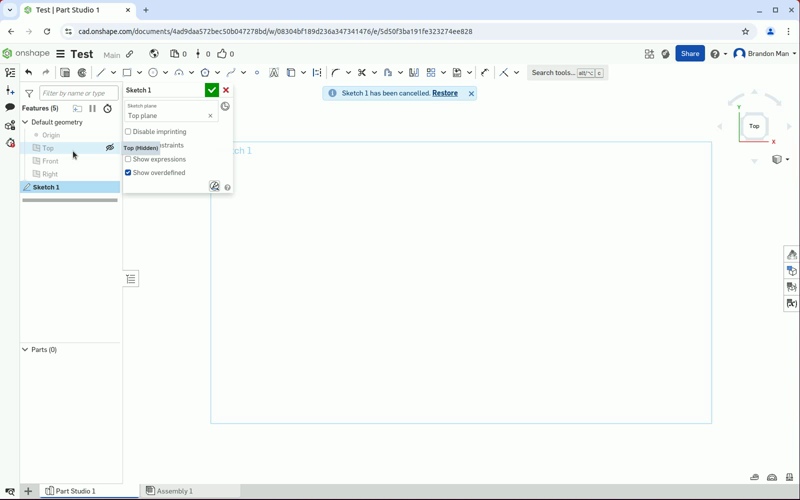
mouse_move(73, 352)
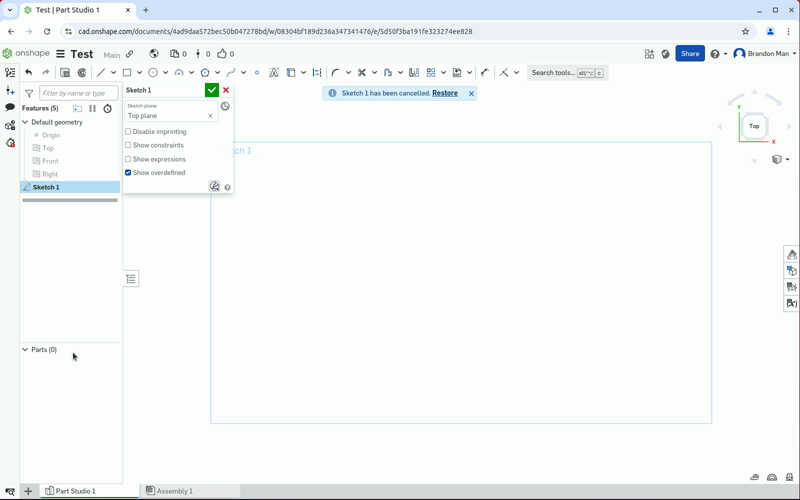
key(y)
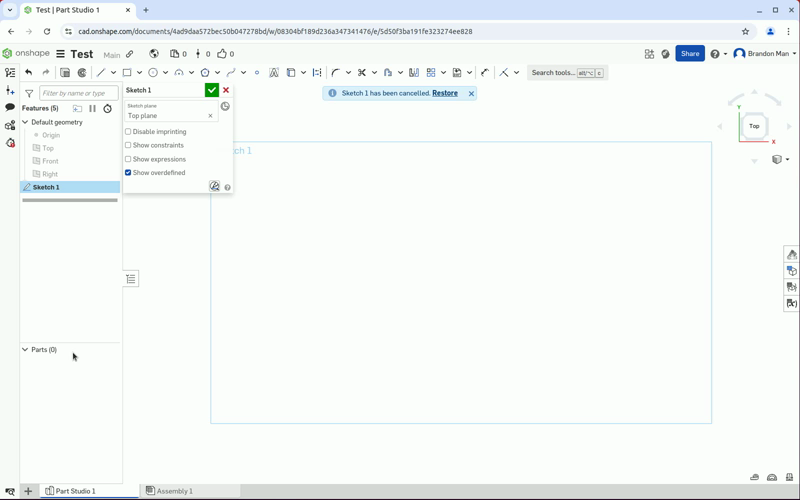
key(l)
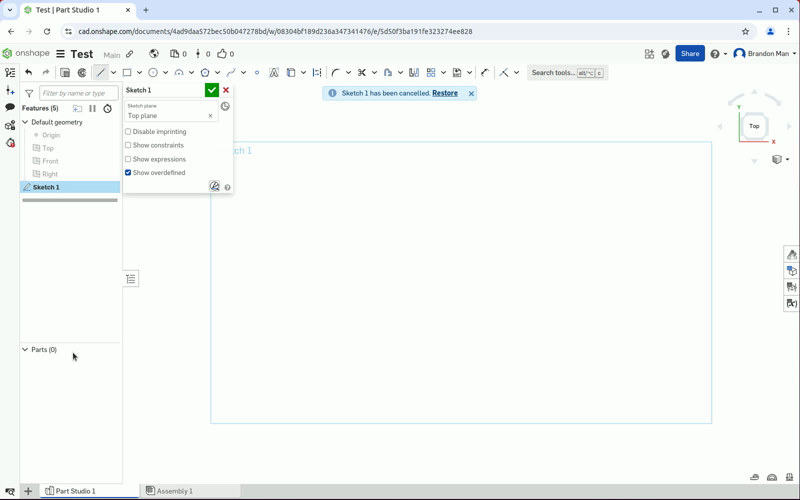
key_down(shift)
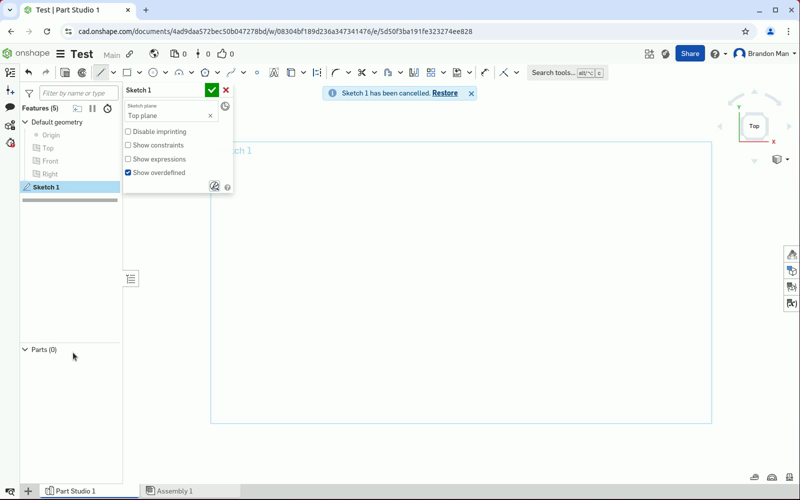
mouse_move(411, 307)
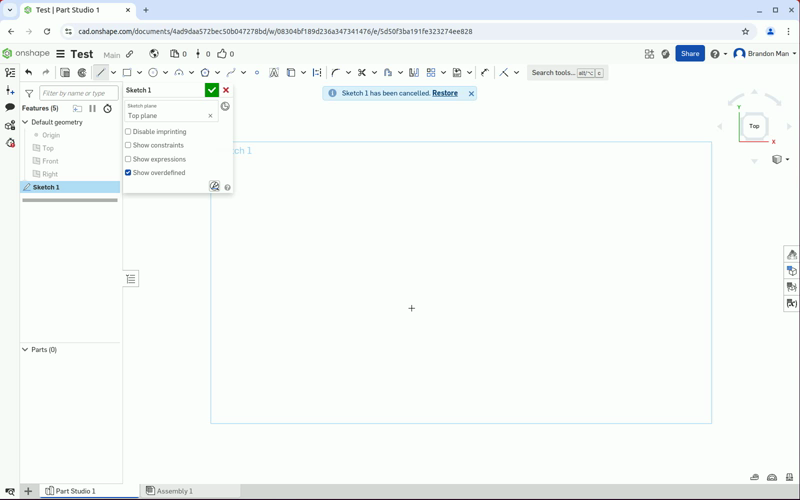
click(411, 307)
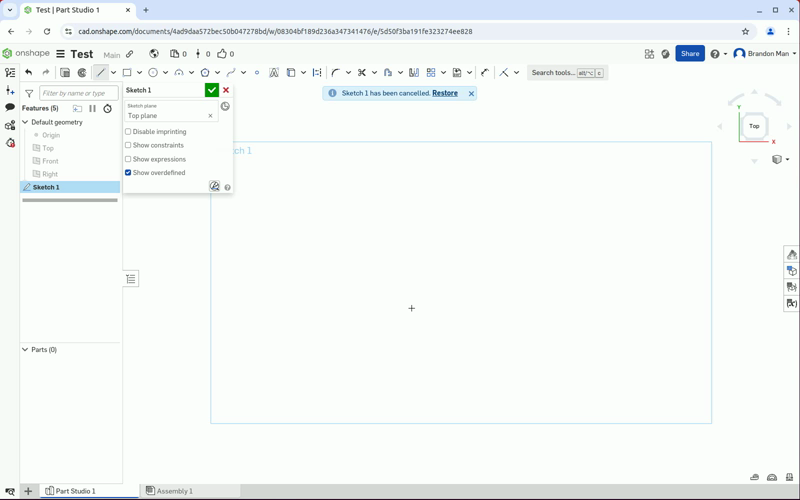
key_up(shift)
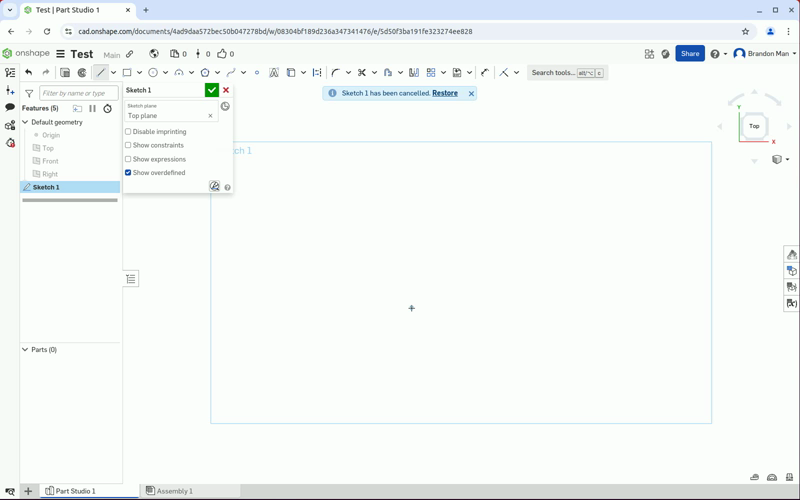
key_down(shift)
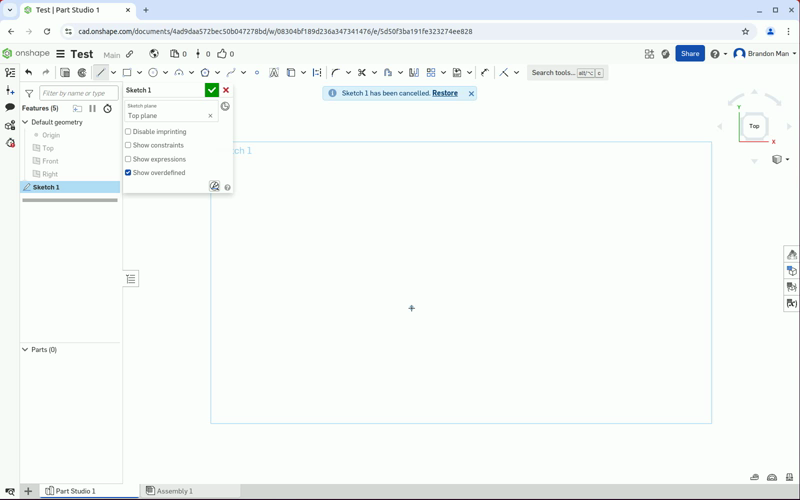
mouse_move(441, 307)
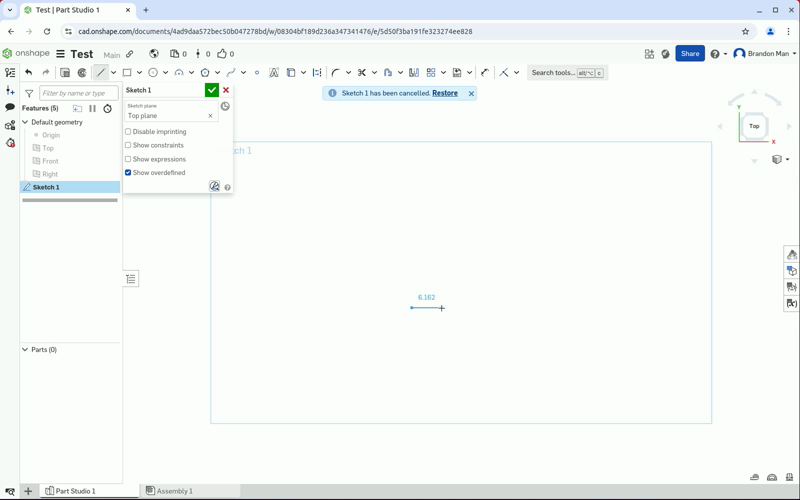
mouse_move(460, 307)
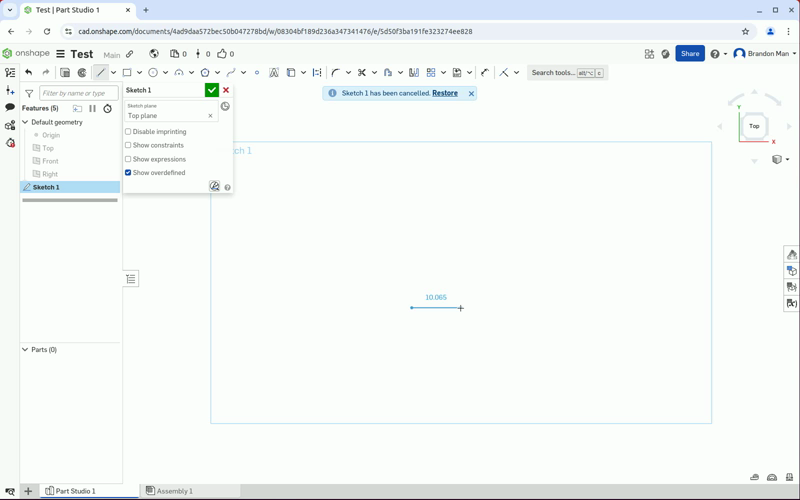
click(460, 307)
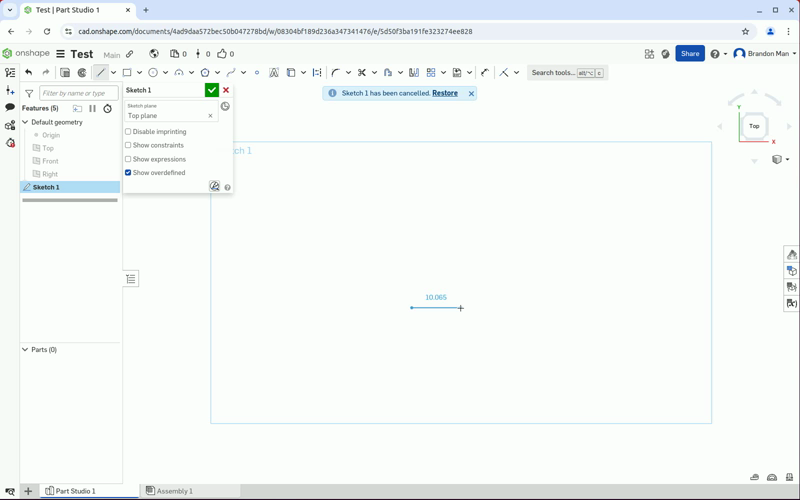
key_up(shift)
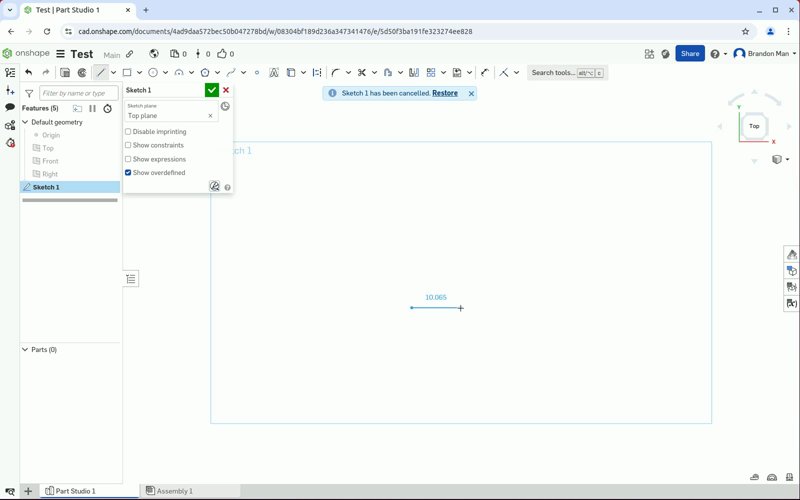
key_down(shift)
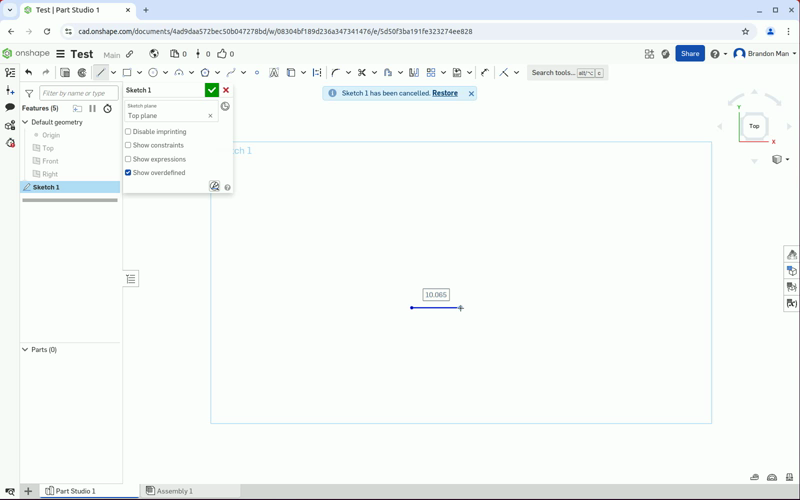
mouse_move(490, 307)
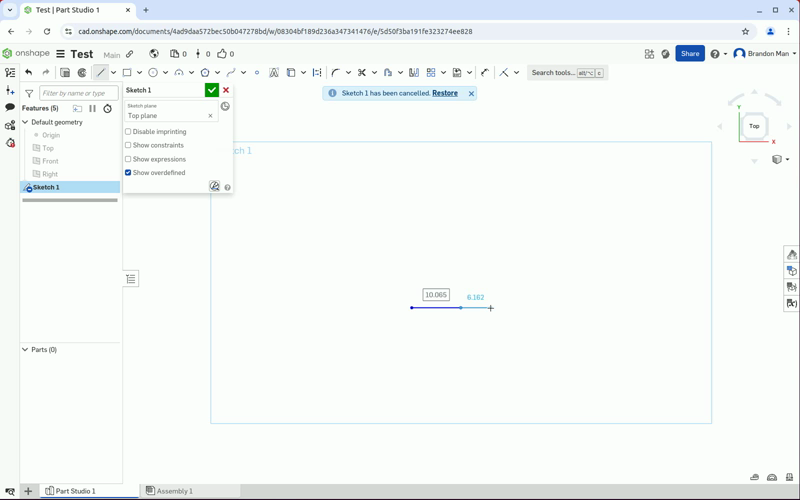
mouse_move(460, 299)
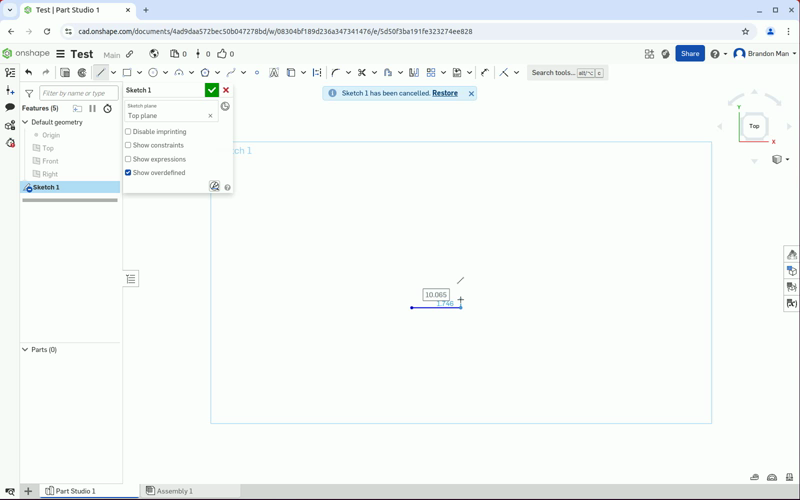
click(460, 299)
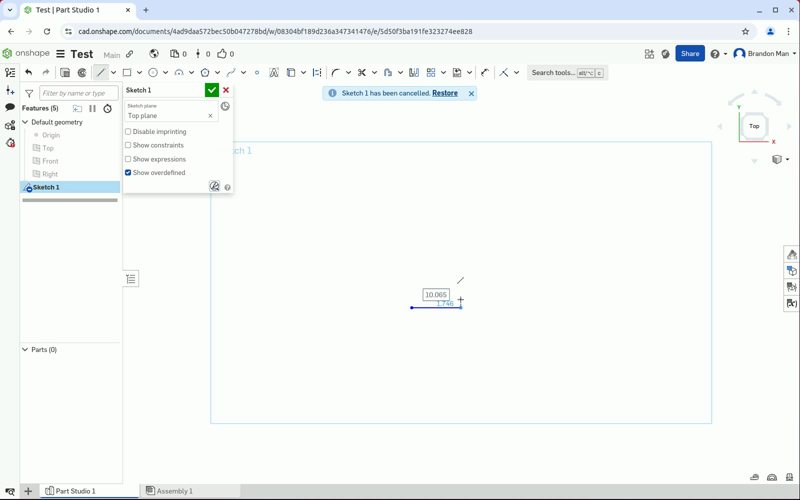
key_up(shift)
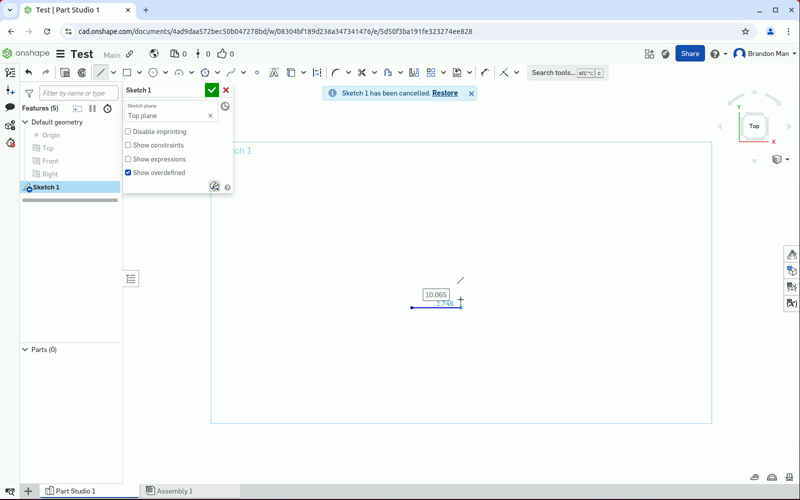
key_down(shift)
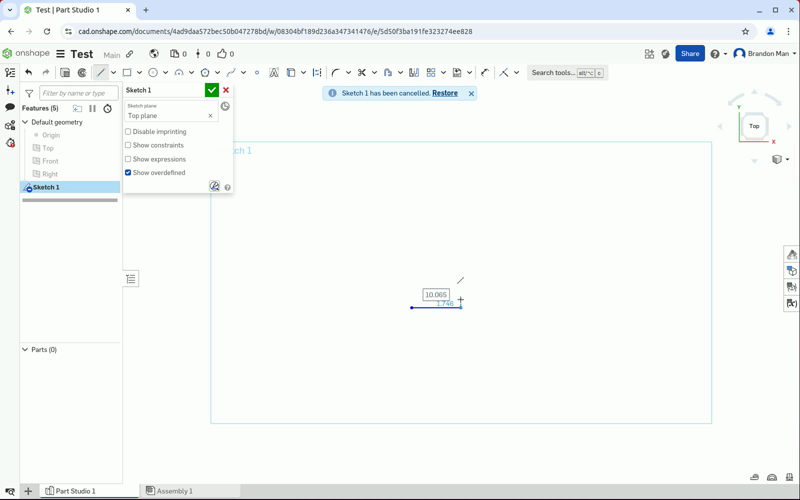
mouse_move(490, 299)
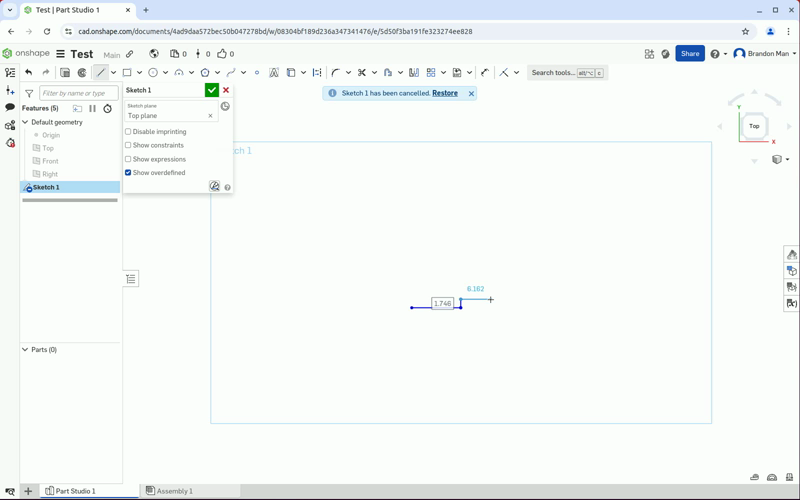
mouse_move(493, 299)
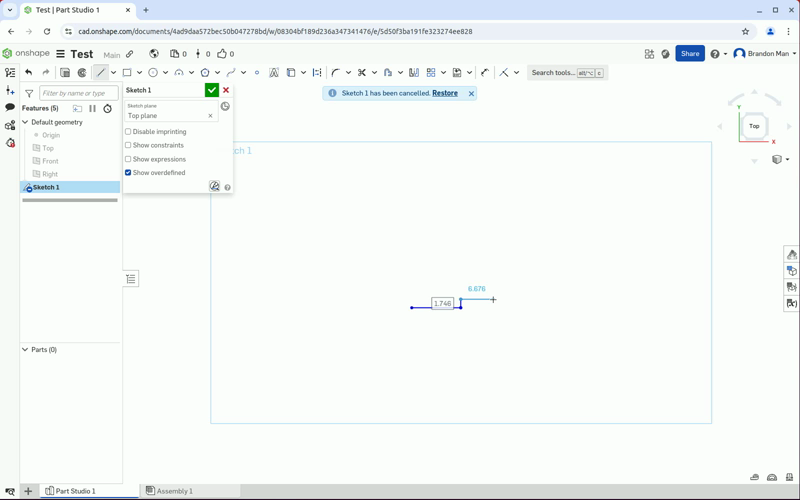
click(493, 299)
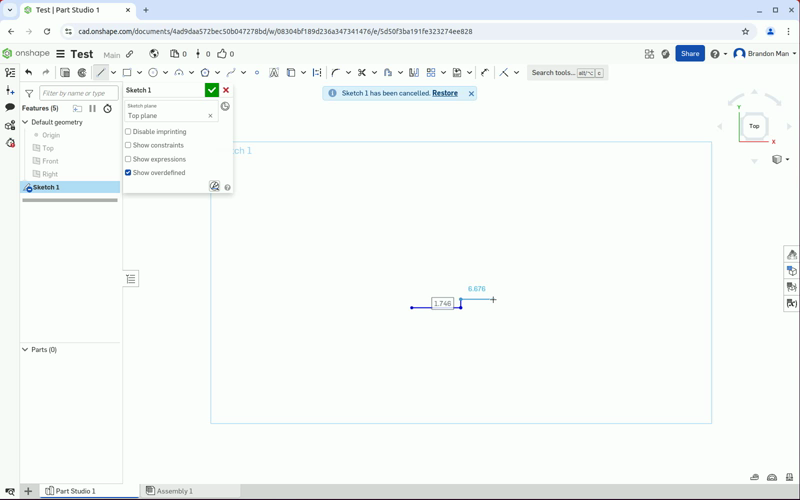
key_up(shift)
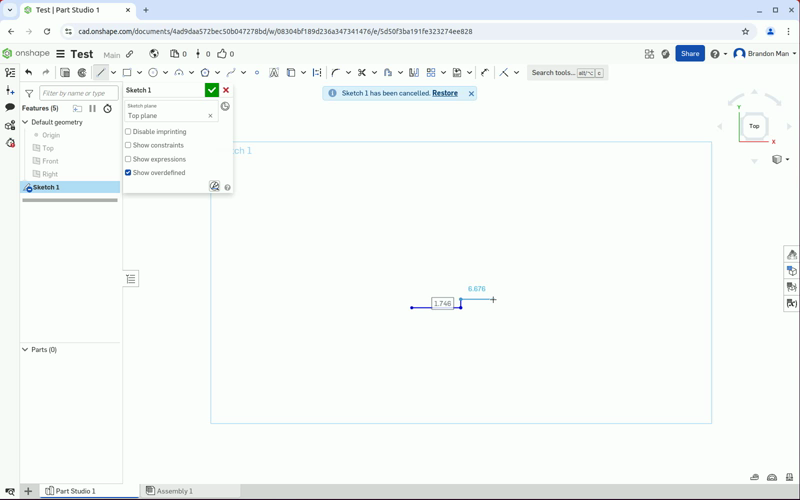
key(esc)
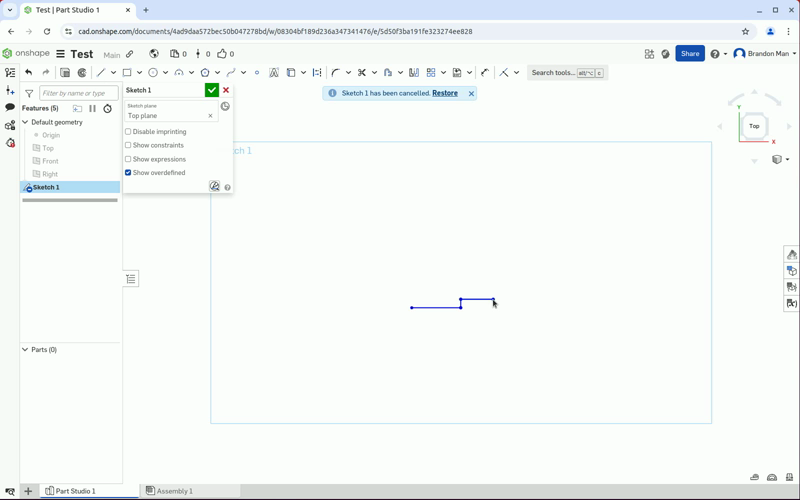
key(a)
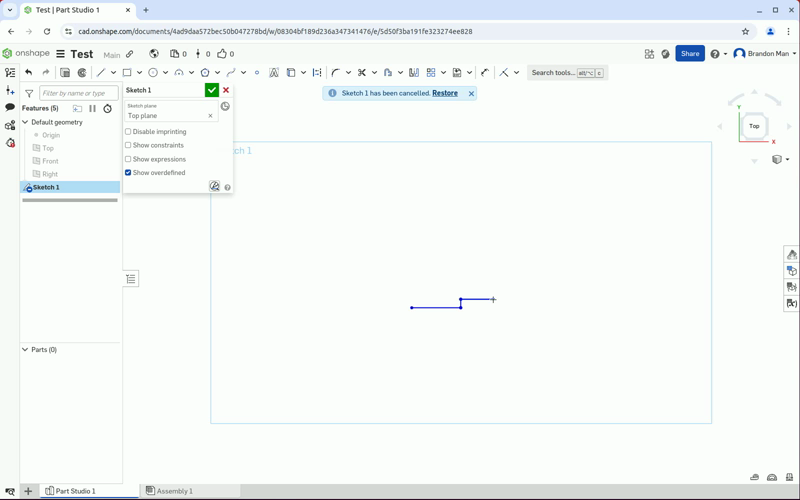
mouse_move(493, 299)
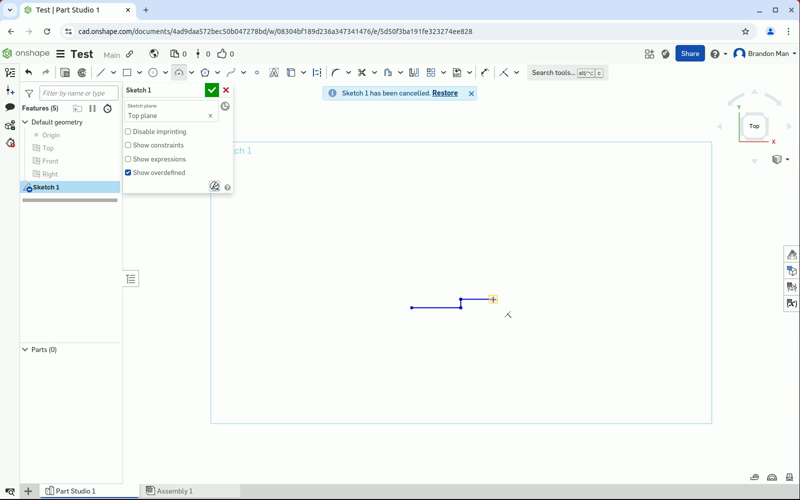
click(493, 299)
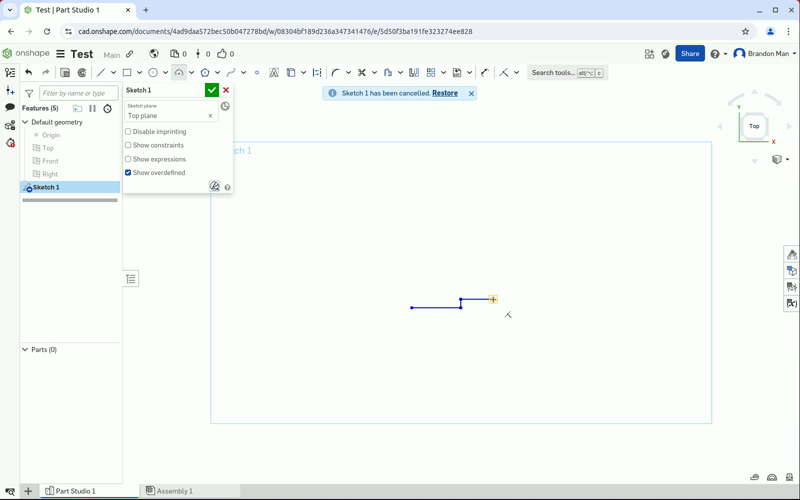
key_down(shift)
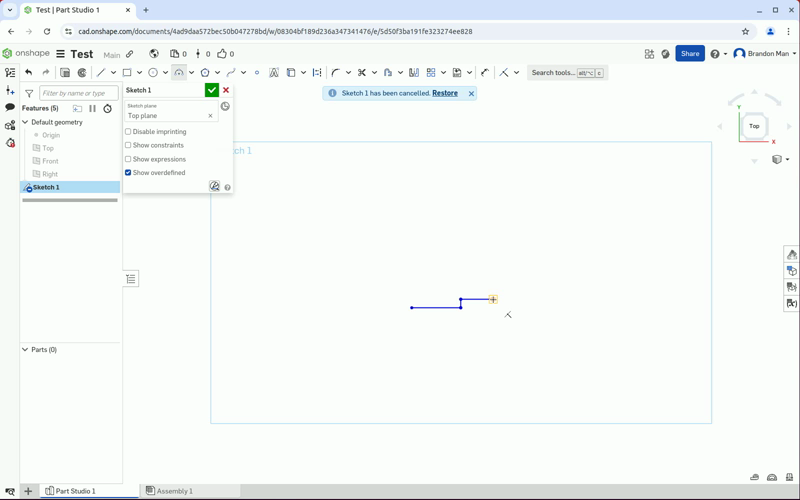
mouse_move(493, 266)
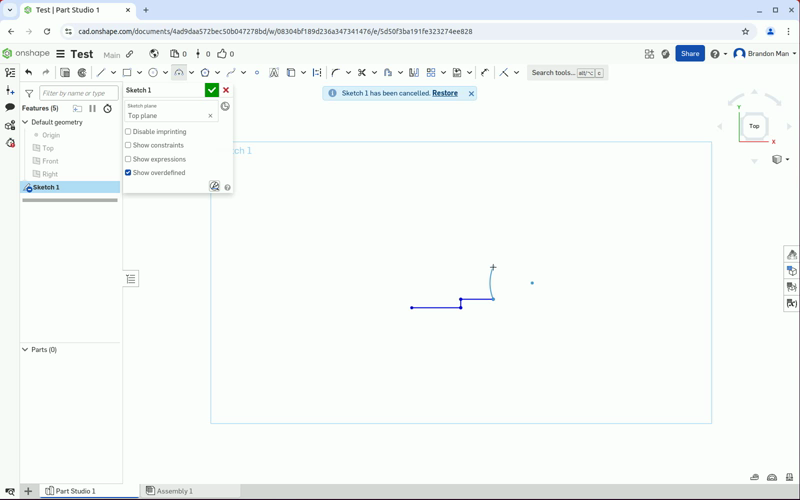
click(493, 266)
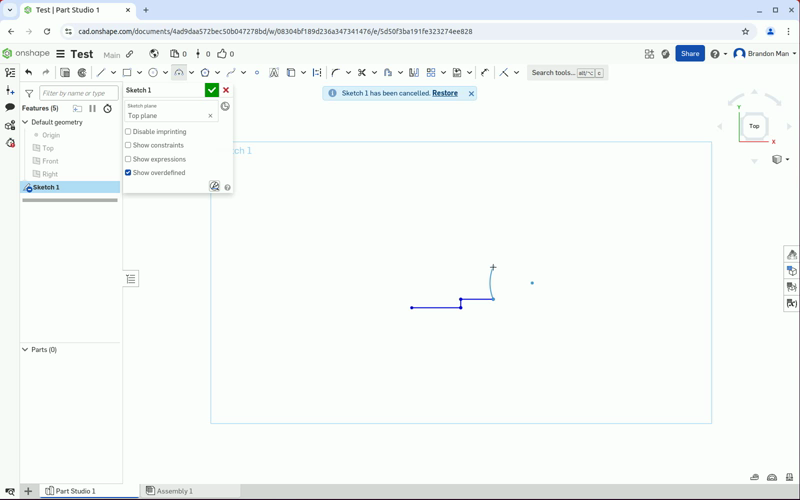
mouse_move(499, 282)
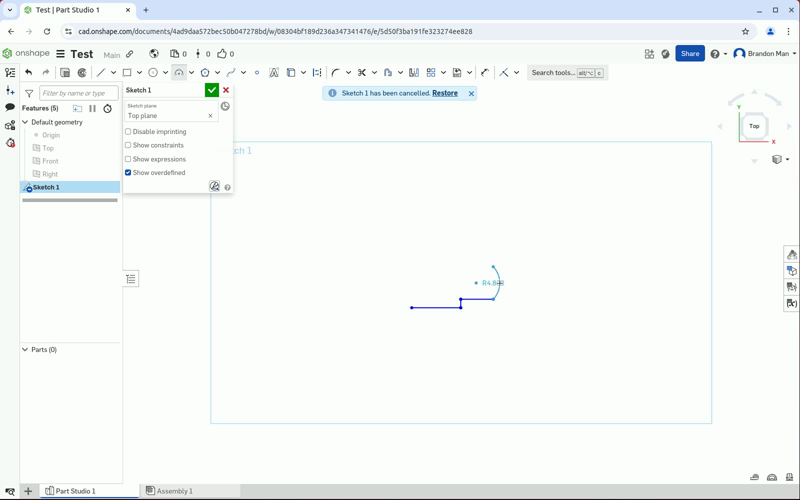
click(499, 282)
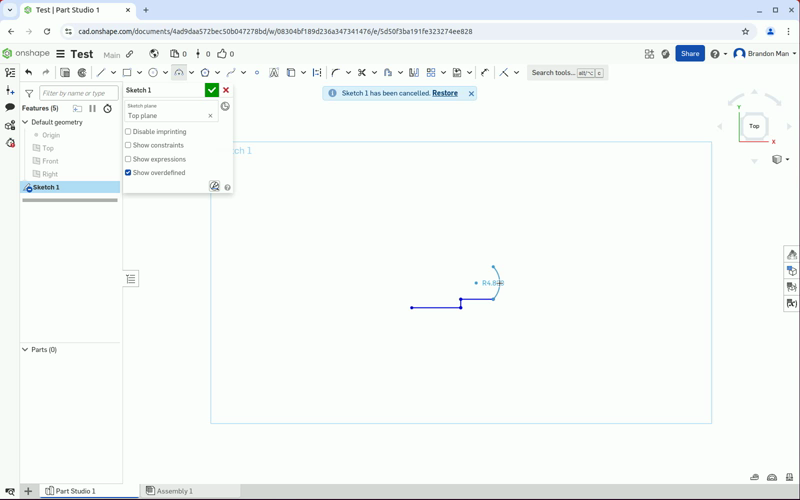
key_up(shift)
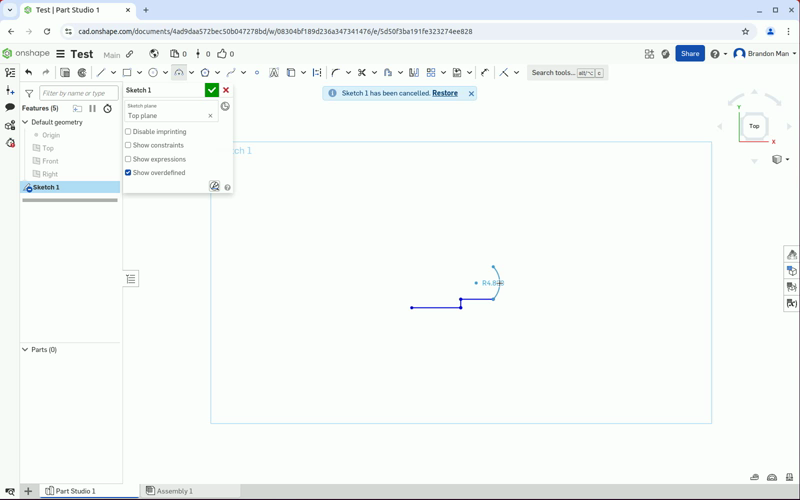
key(esc)
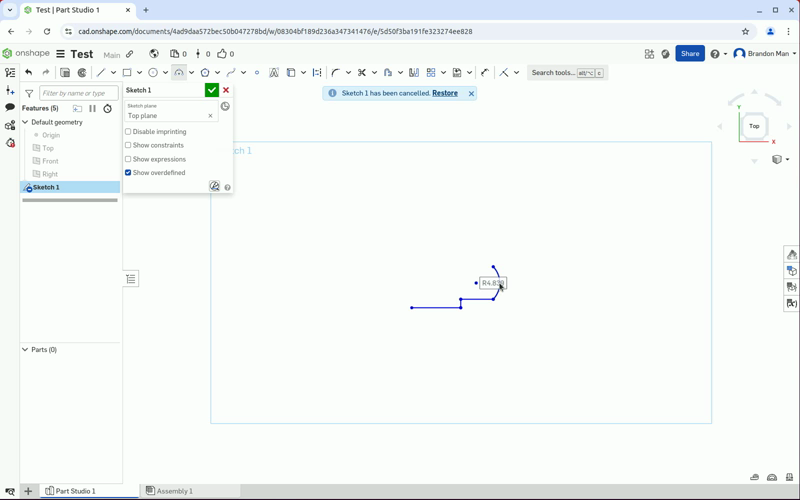
key(l)
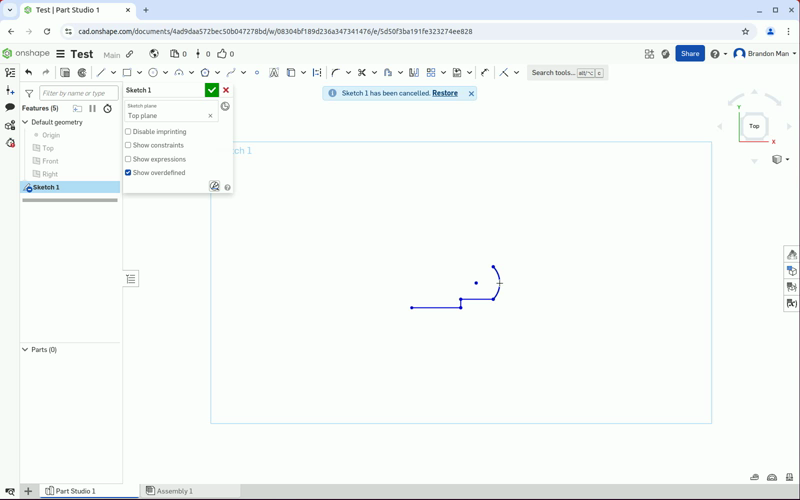
mouse_move(493, 266)
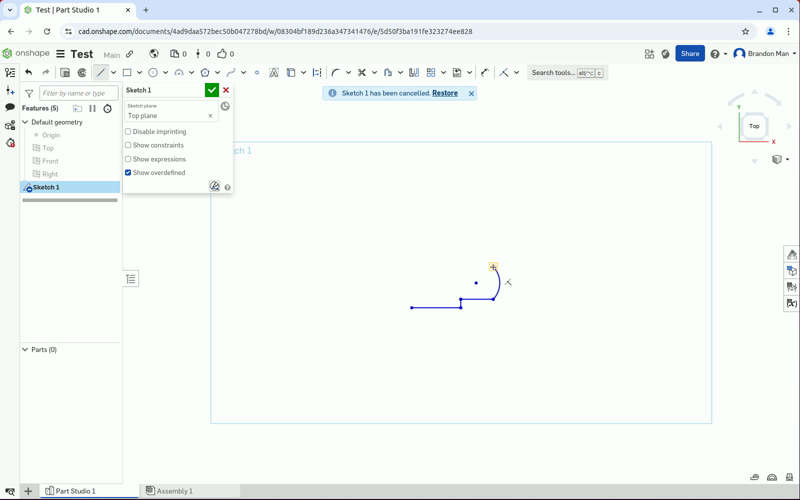
click(493, 266)
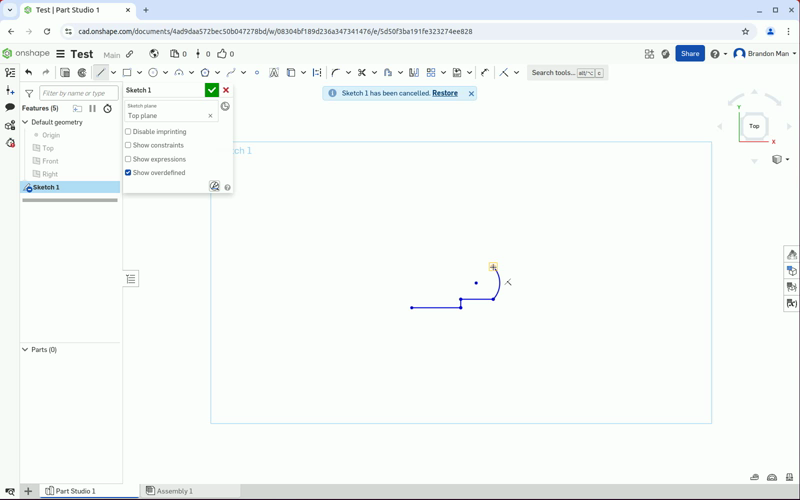
key_down(shift)
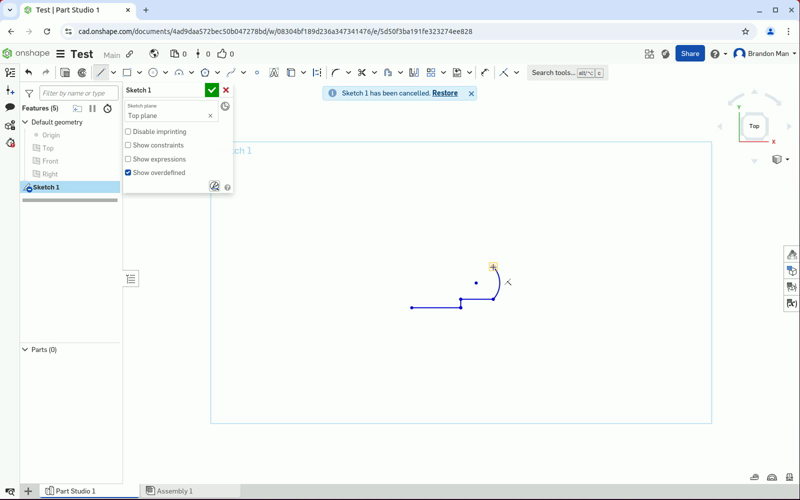
mouse_move(523, 266)
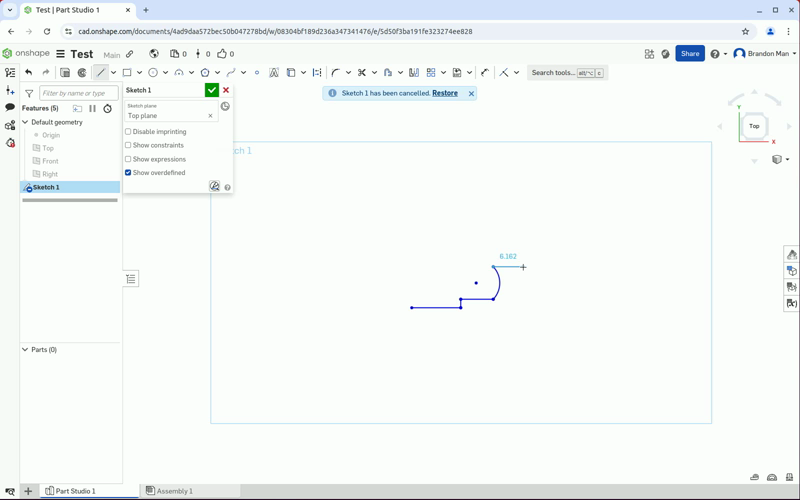
mouse_move(460, 266)
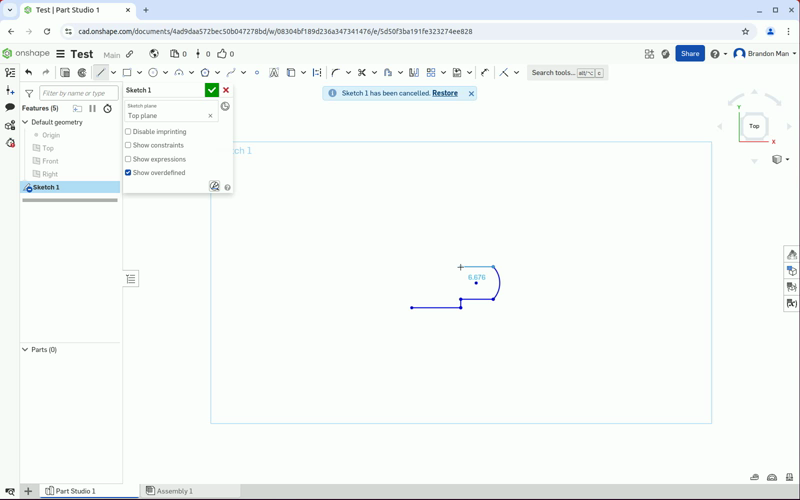
click(460, 266)
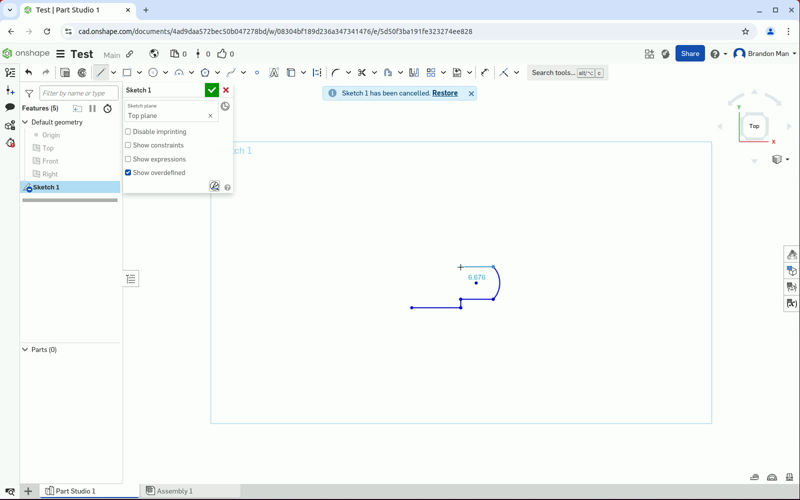
key_up(shift)
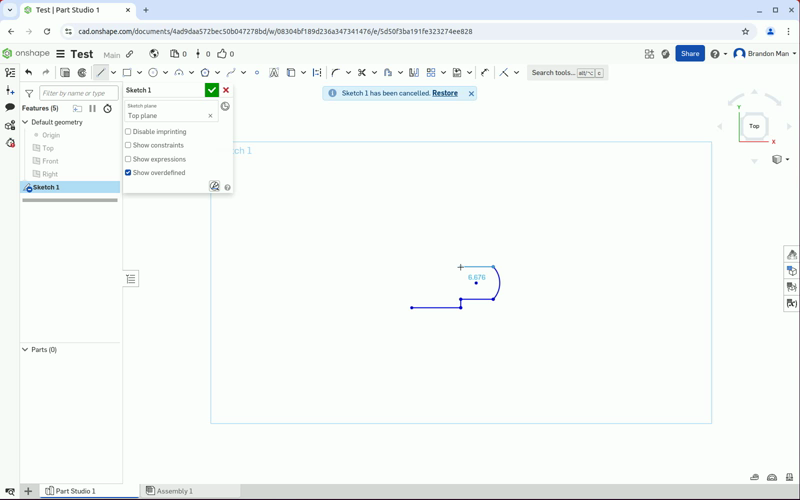
key_down(shift)
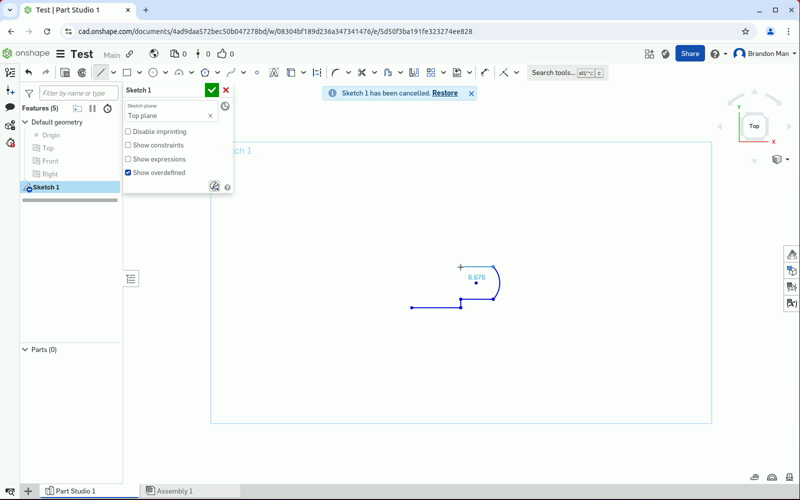
mouse_move(490, 266)
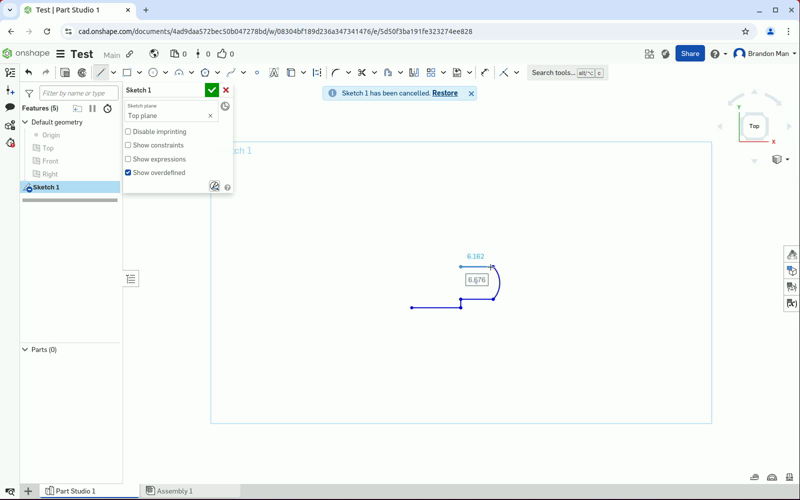
mouse_move(460, 258)
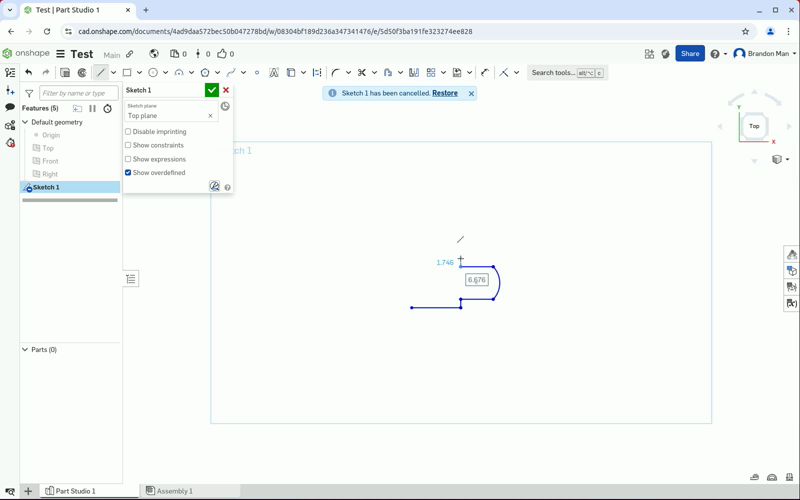
click(460, 258)
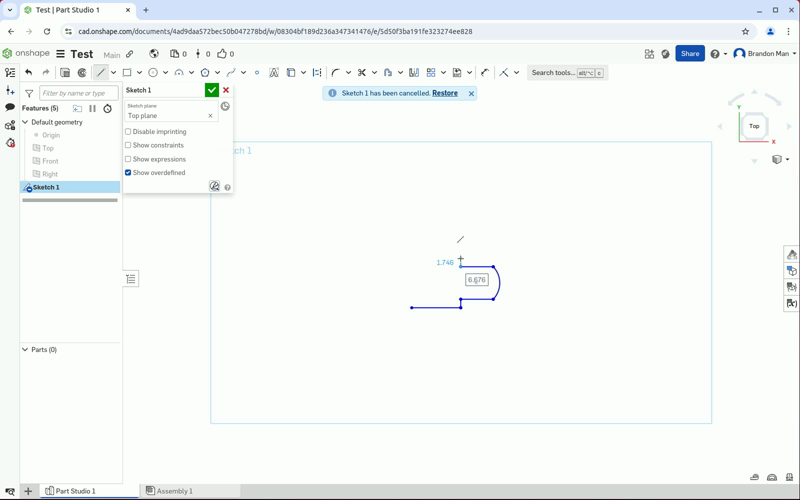
key_up(shift)
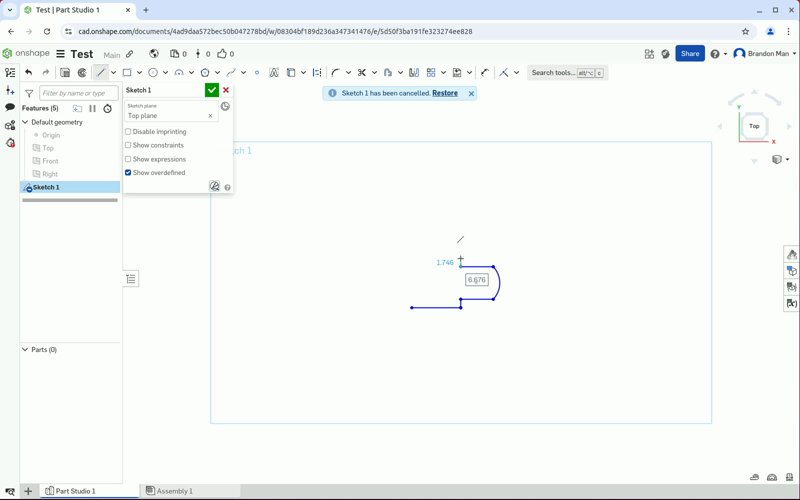
key_down(shift)
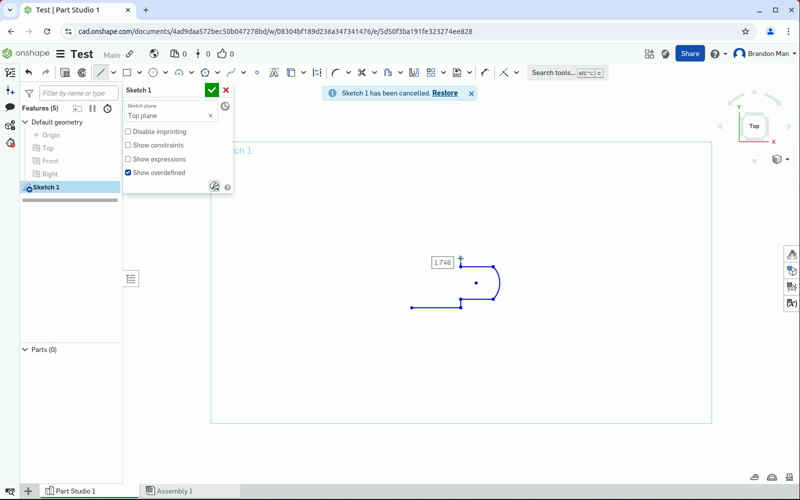
mouse_move(490, 258)
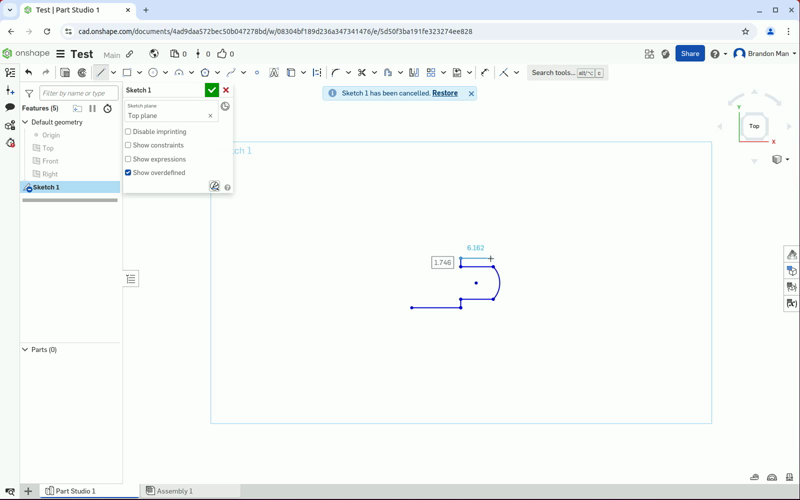
mouse_move(411, 258)
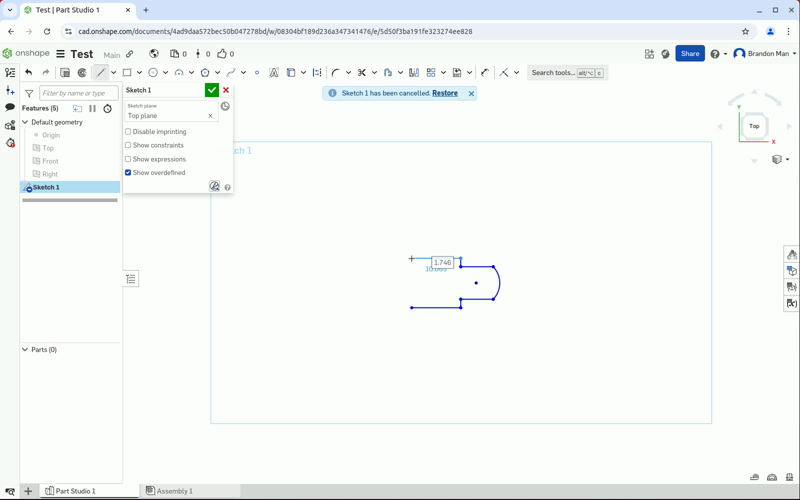
click(411, 258)
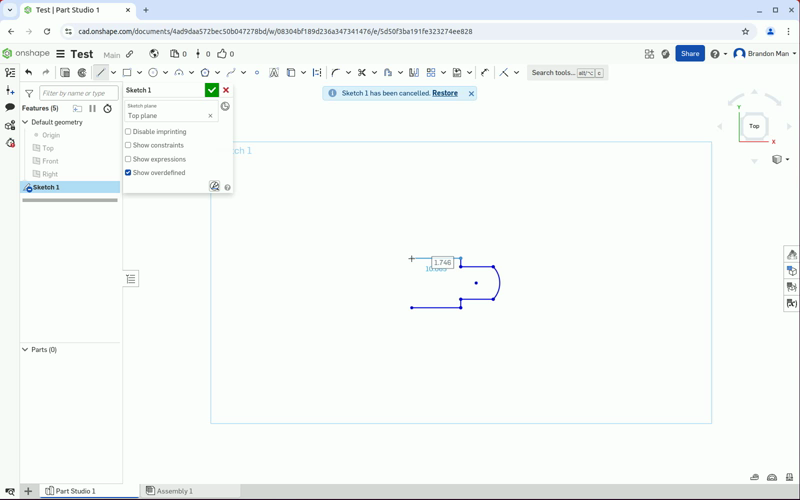
key_up(shift)
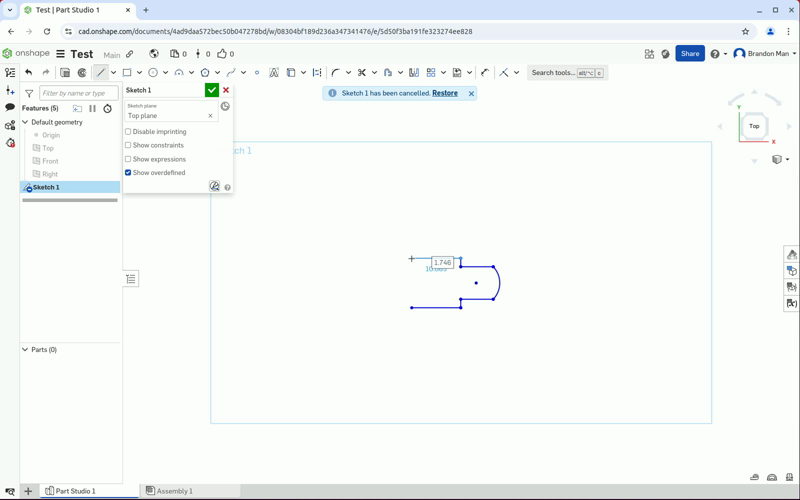
key(esc)
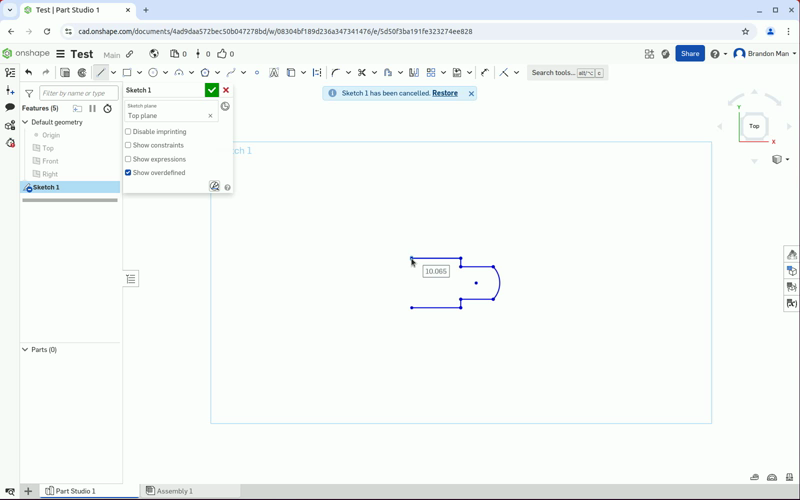
key(a)
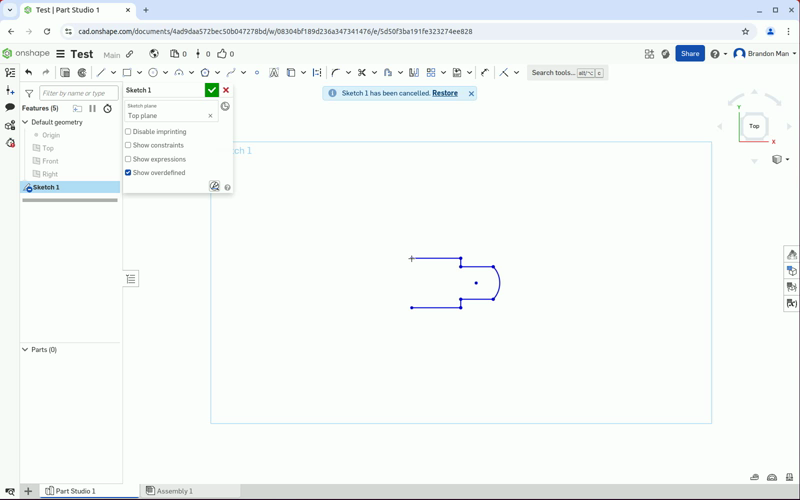
mouse_move(411, 258)
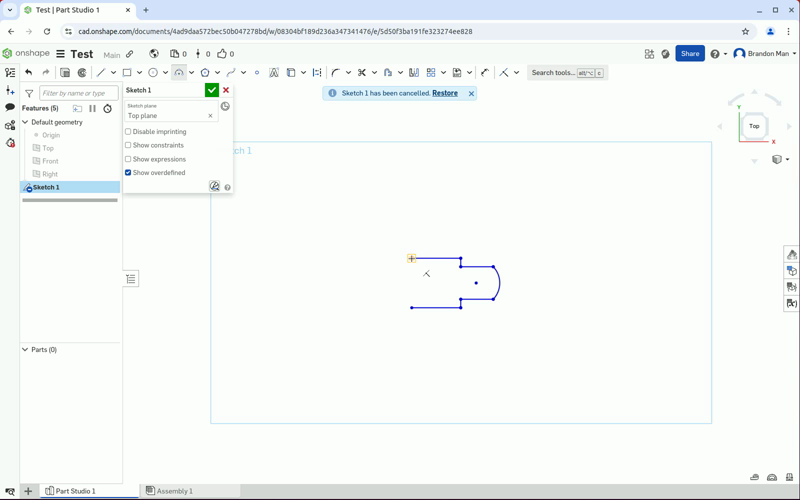
click(411, 258)
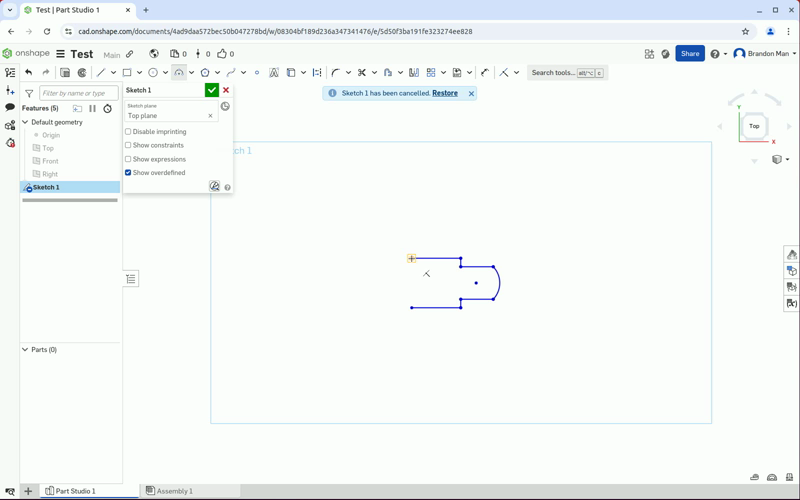
mouse_move(411, 307)
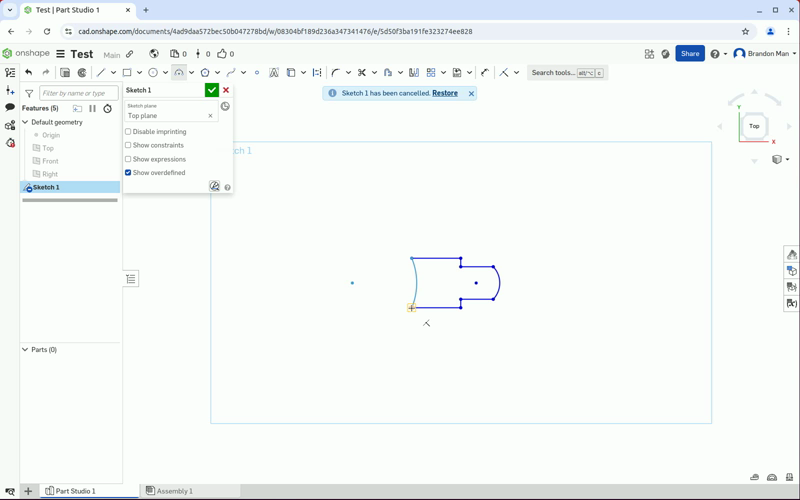
click(411, 307)
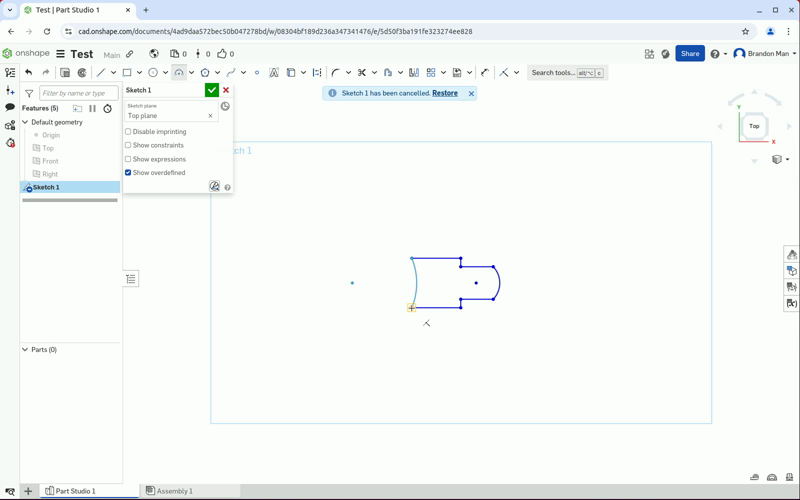
key_down(shift)
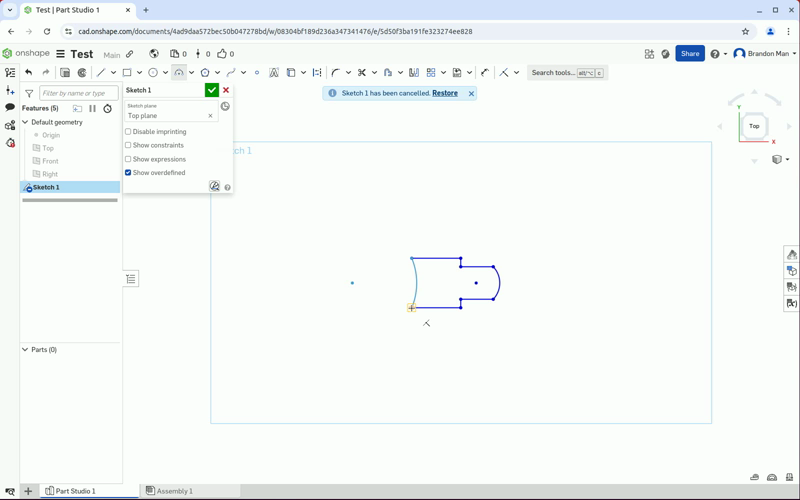
mouse_move(386, 282)
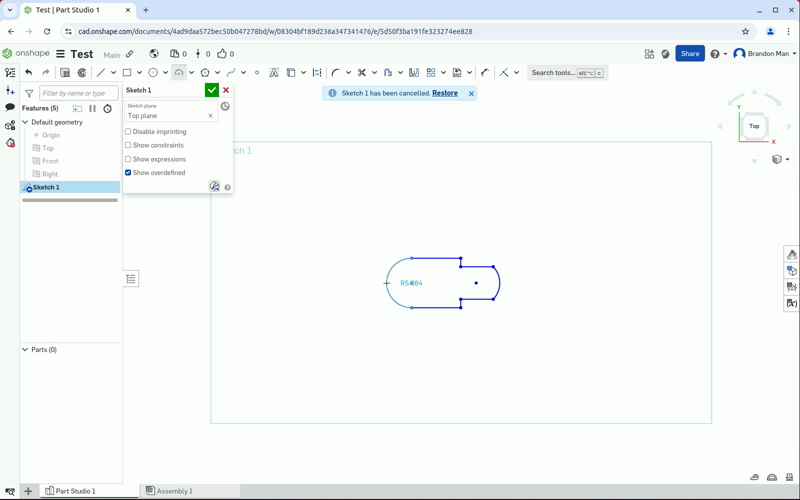
click(386, 282)
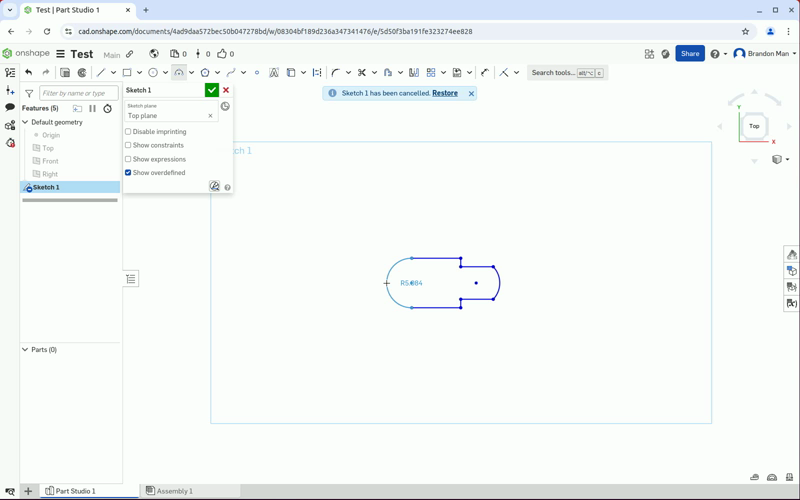
key_up(shift)
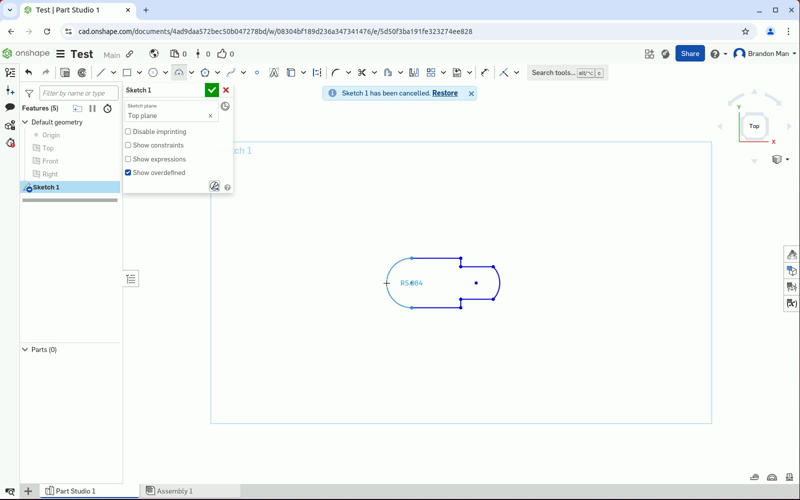
key(esc)
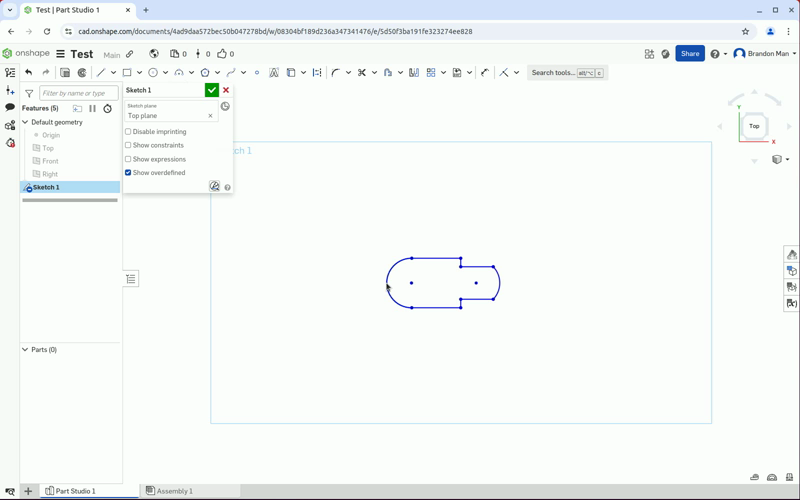
mouse_move(427, 279)
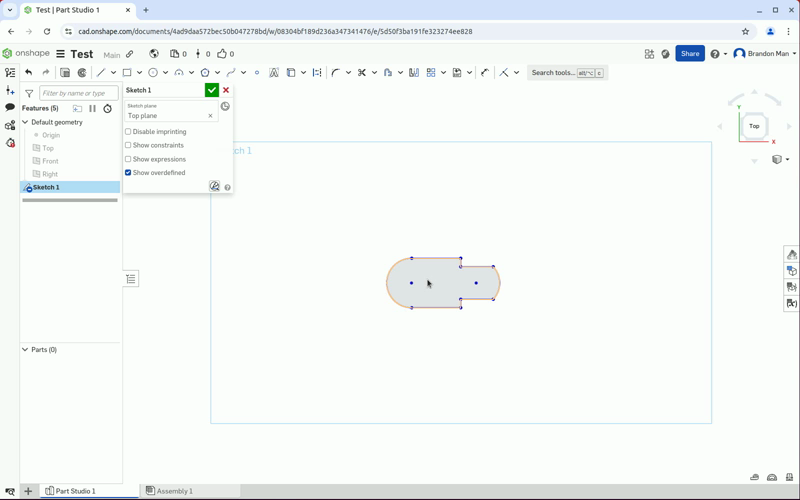
click(427, 279)
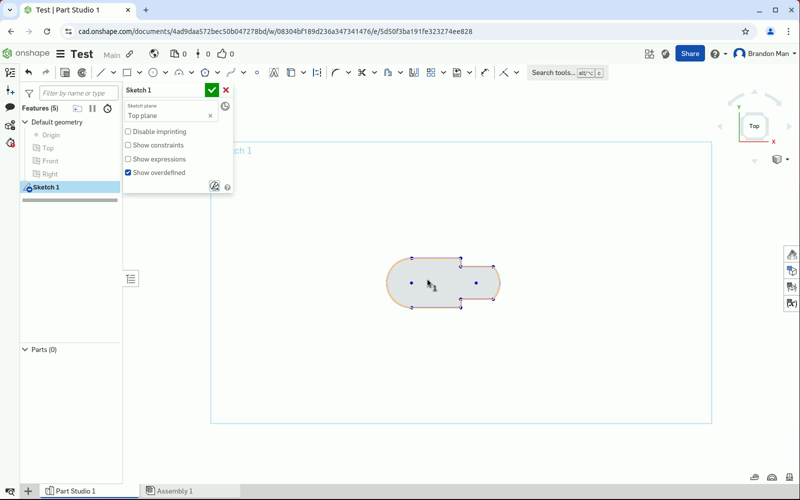
mouse_move(73, 352)
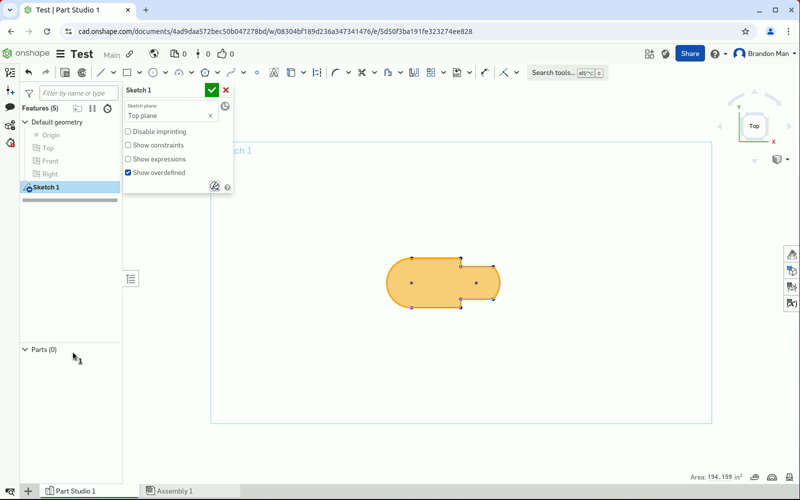
key(shift+y)
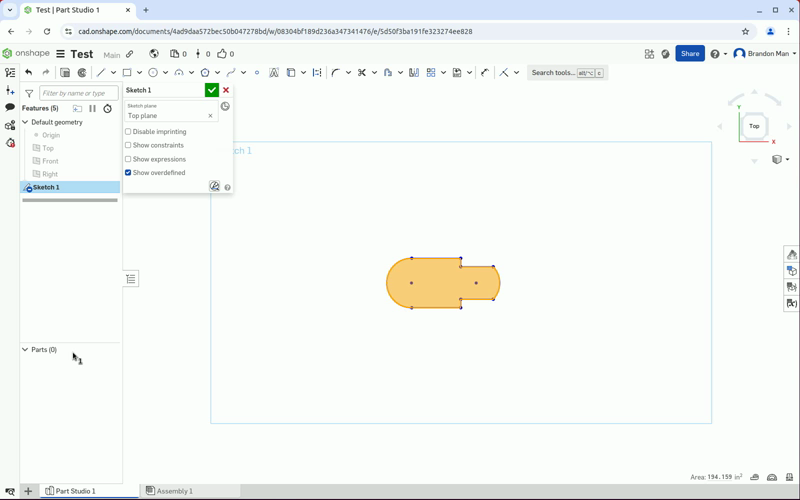
key(shift+e)
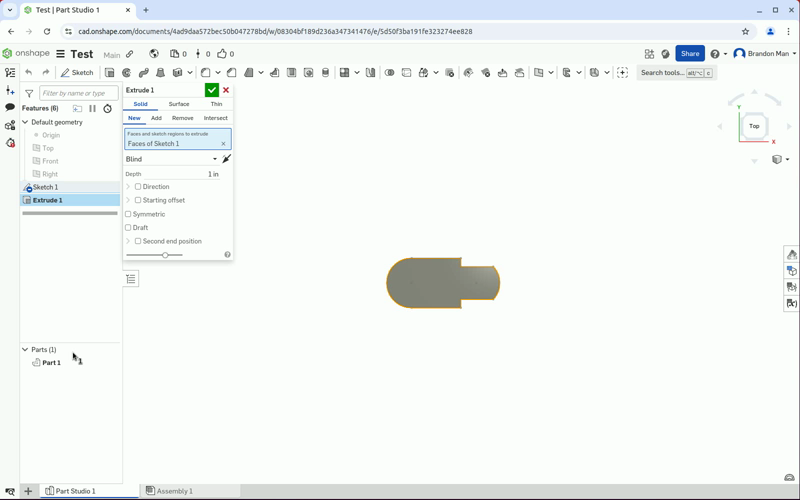
mouse_move(143, 106)
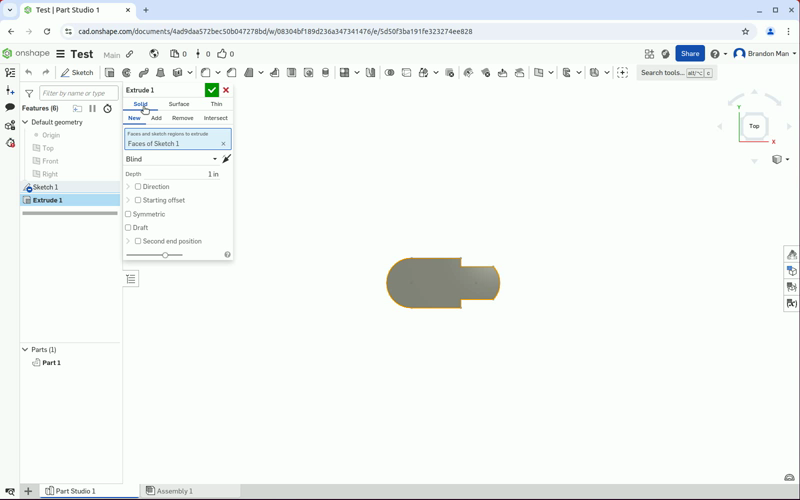
click(143, 106)
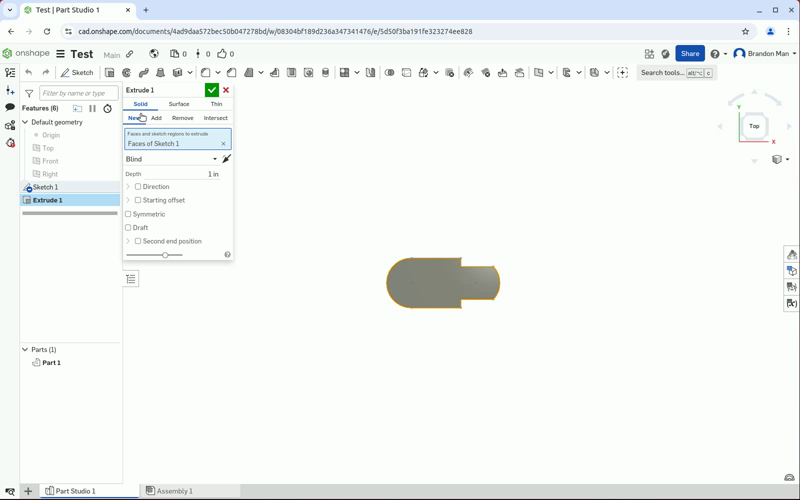
mouse_move(137, 120)
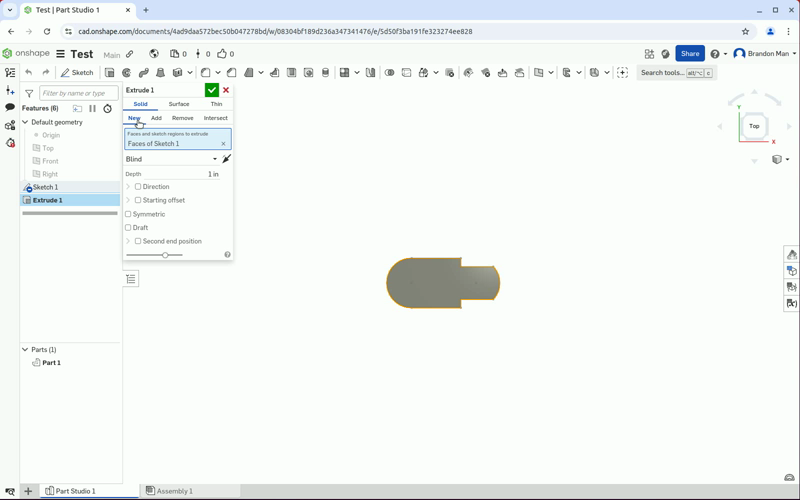
click(137, 120)
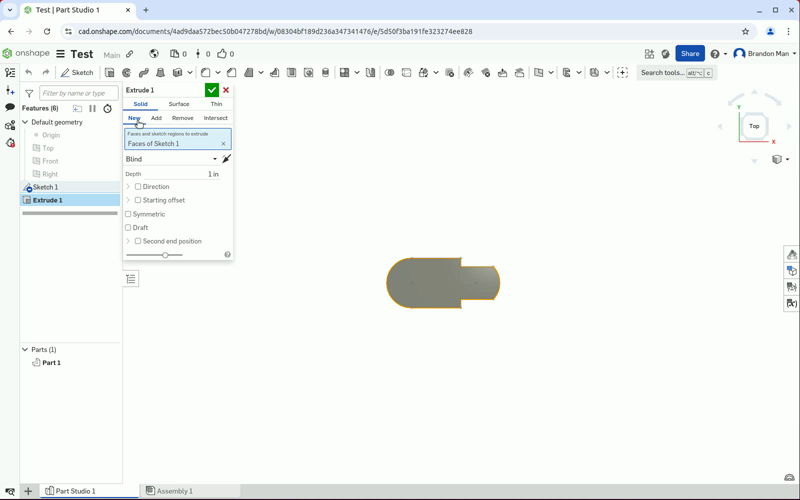
key(tab, 4)
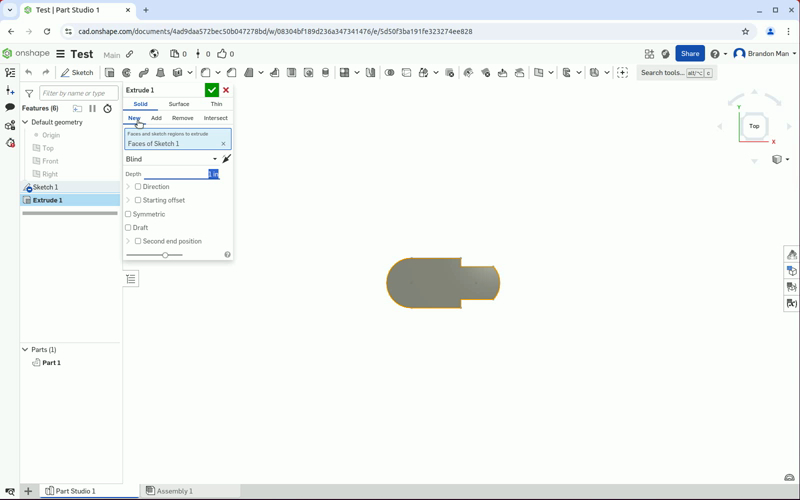
text(3.37)
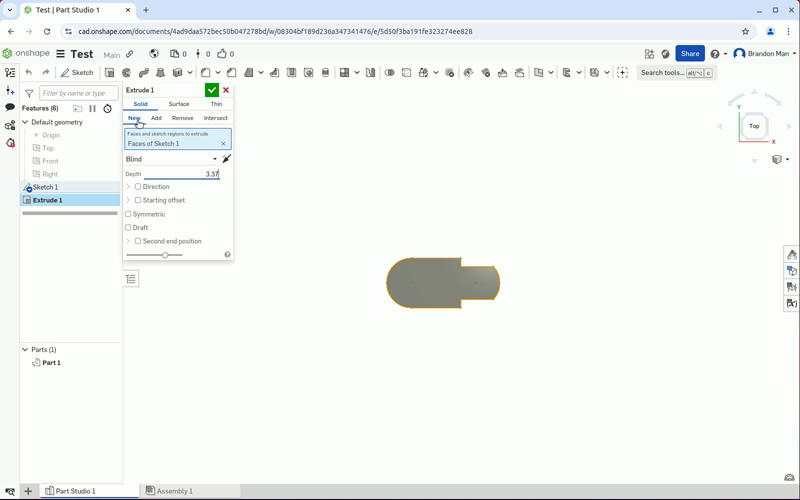
key(enter)
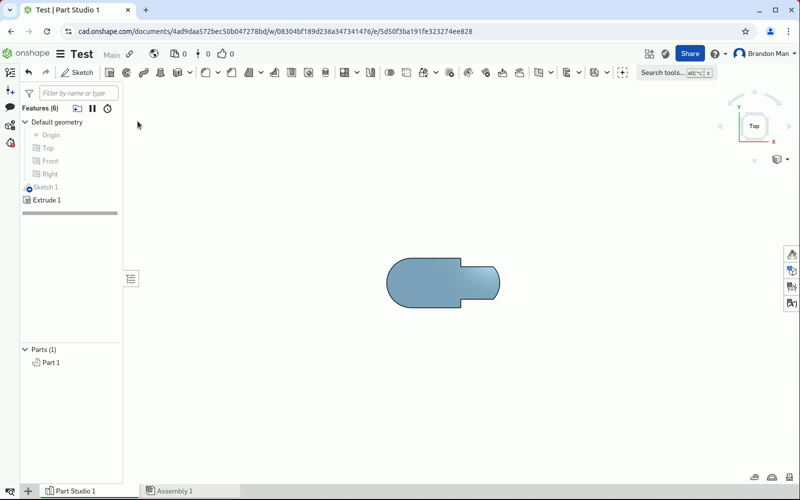
key(shift+h)
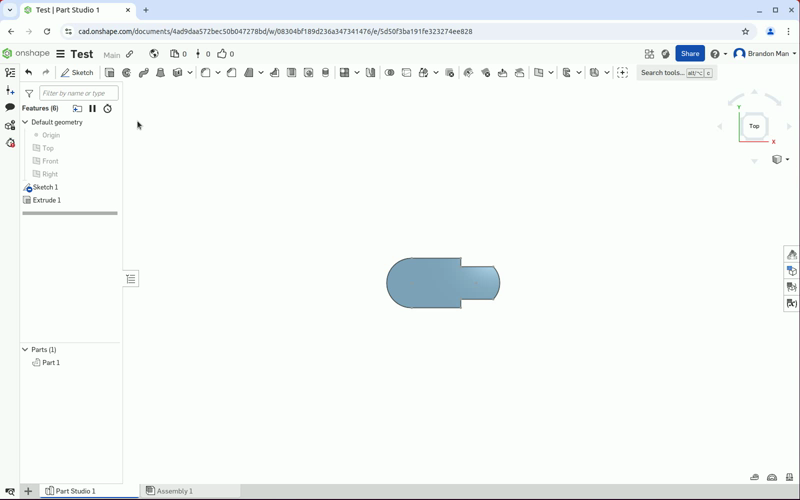
key(shift+h)
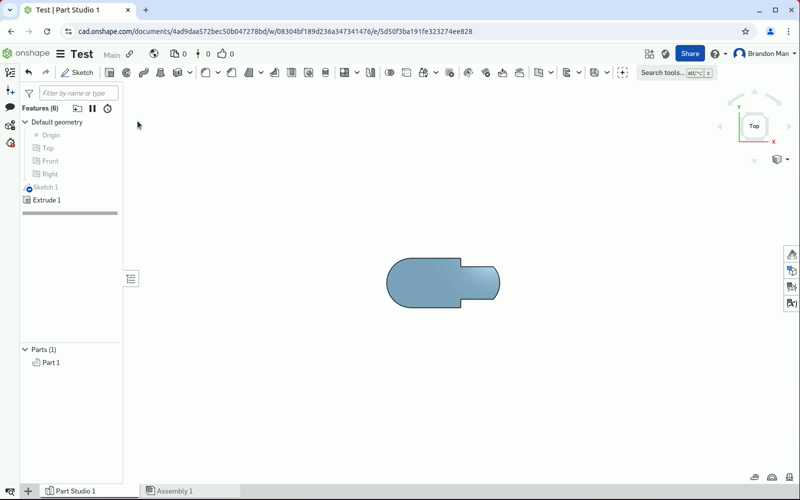
mouse_move(73, 189)
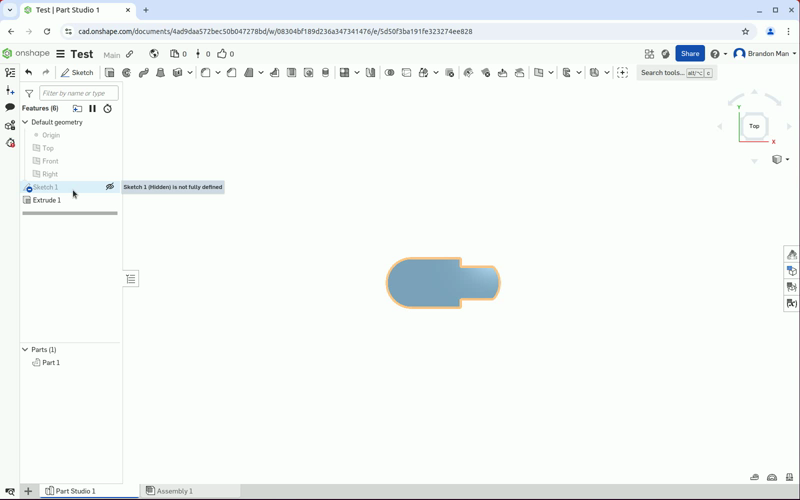
click(73, 189)
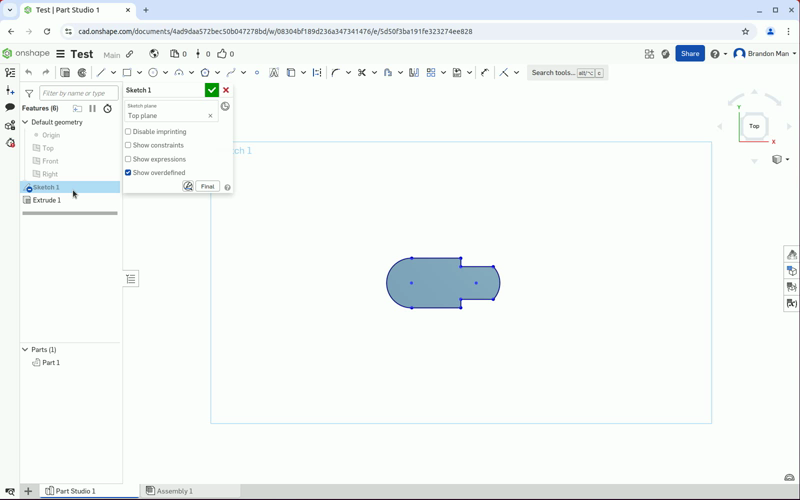
mouse_move(229, 92)
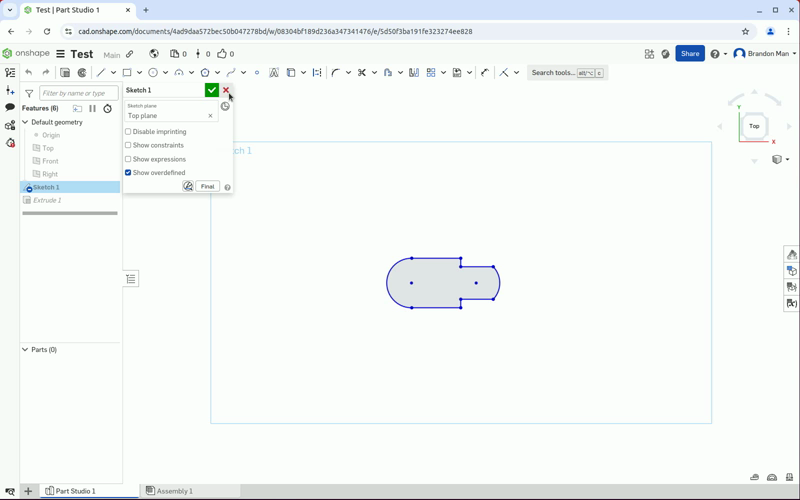
click(229, 92)
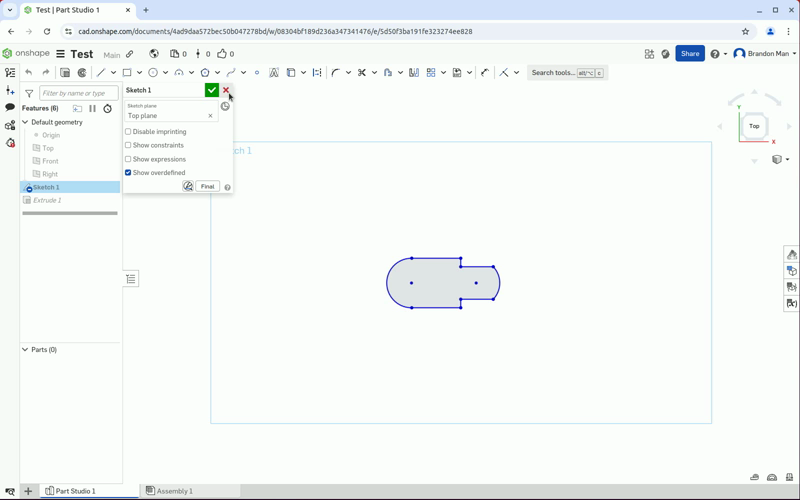
key(shift+s)
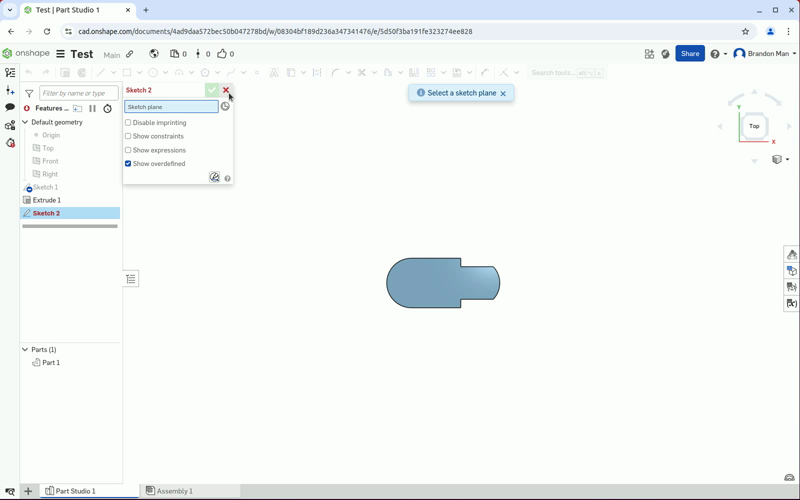
mouse_move(73, 150)
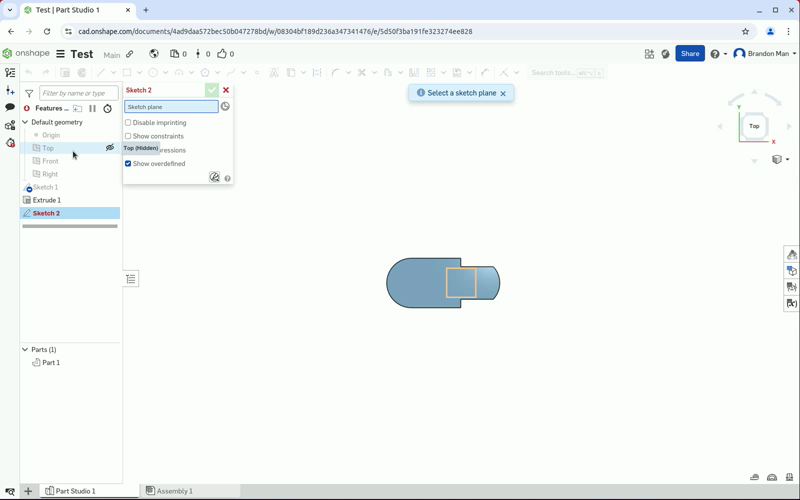
click(73, 150)
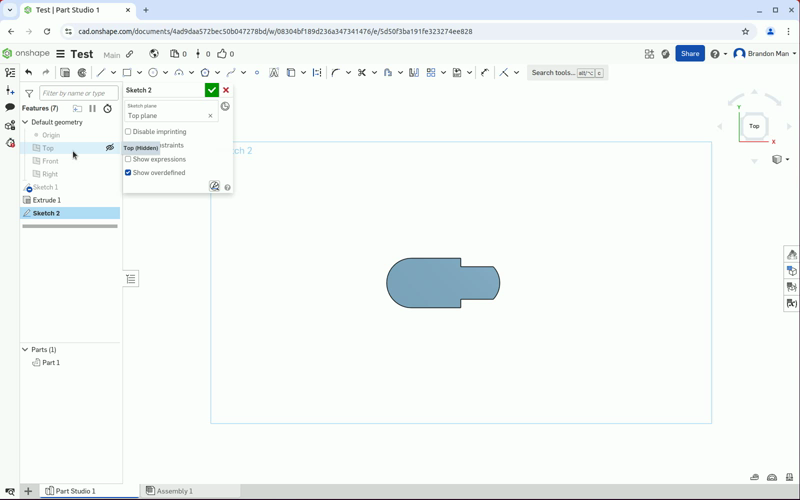
mouse_move(73, 352)
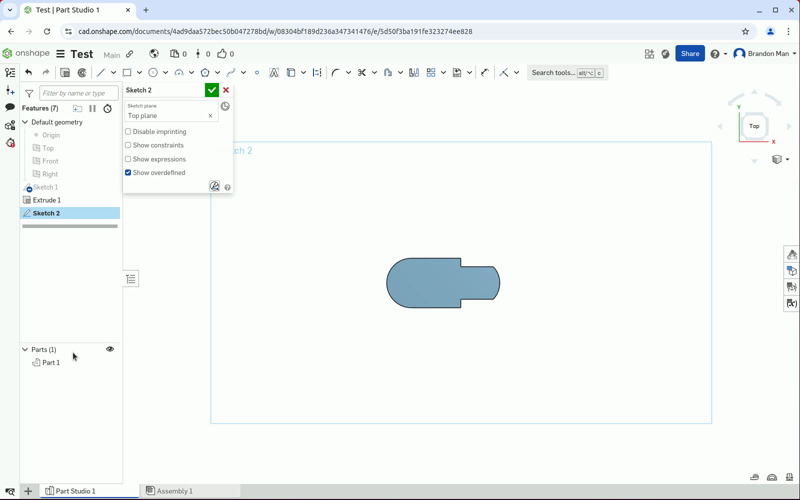
key(y)
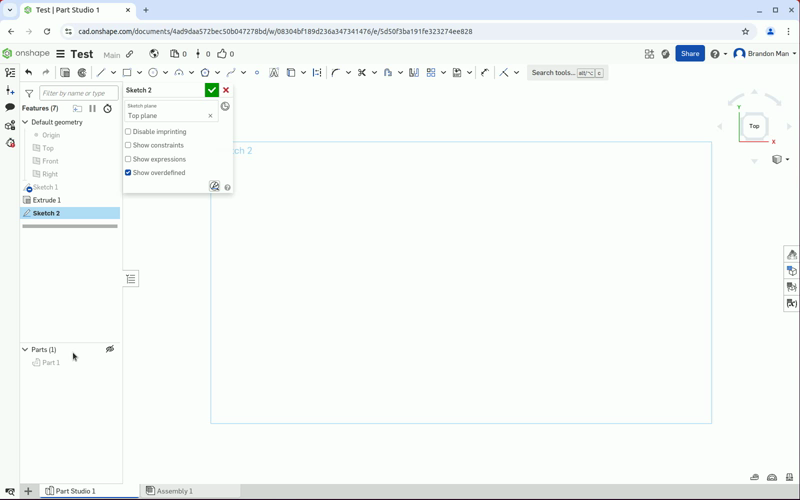
key(l)
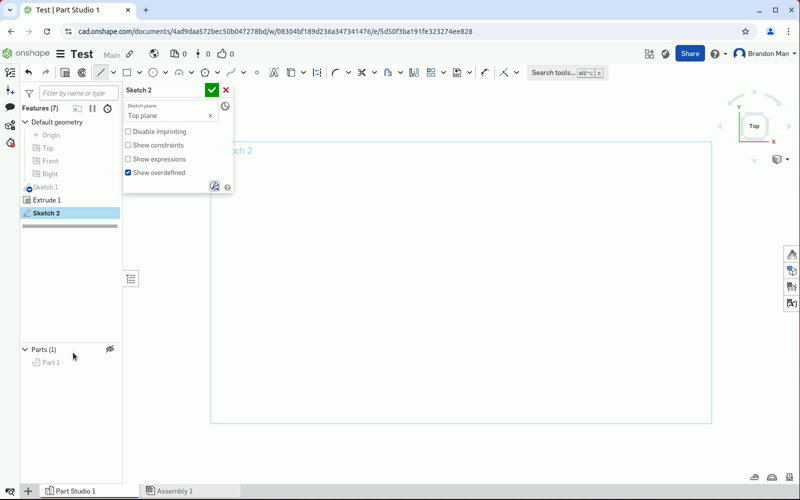
key_down(shift)
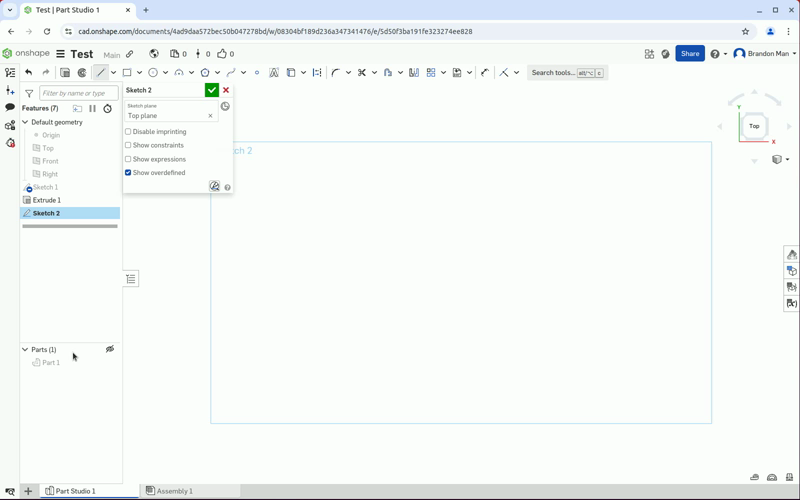
mouse_move(411, 307)
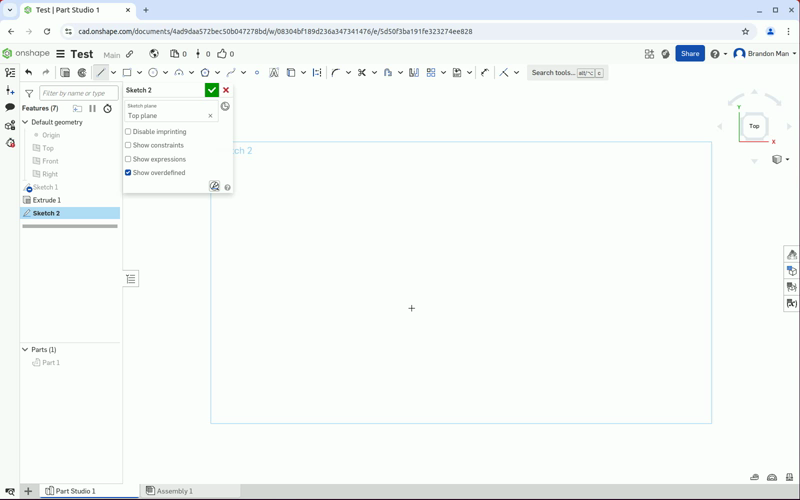
click(411, 307)
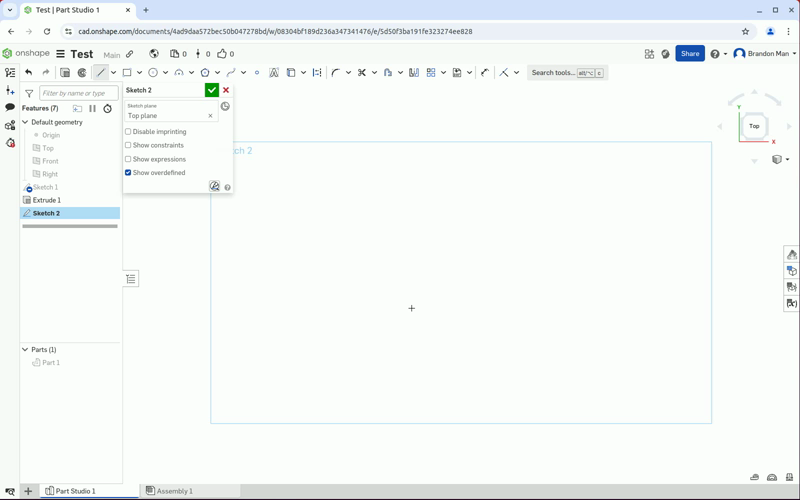
key_up(shift)
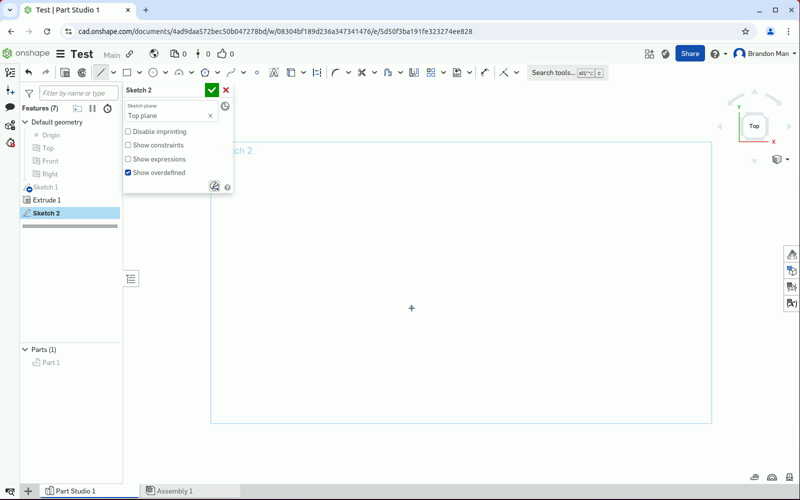
key_down(shift)
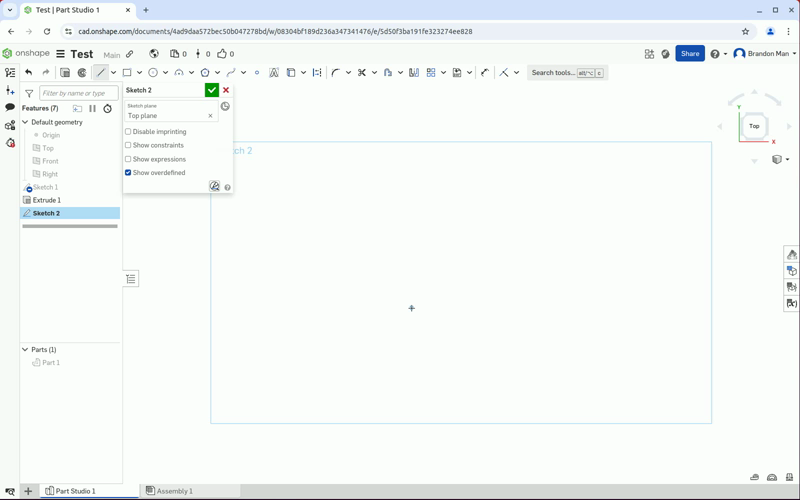
mouse_move(441, 307)
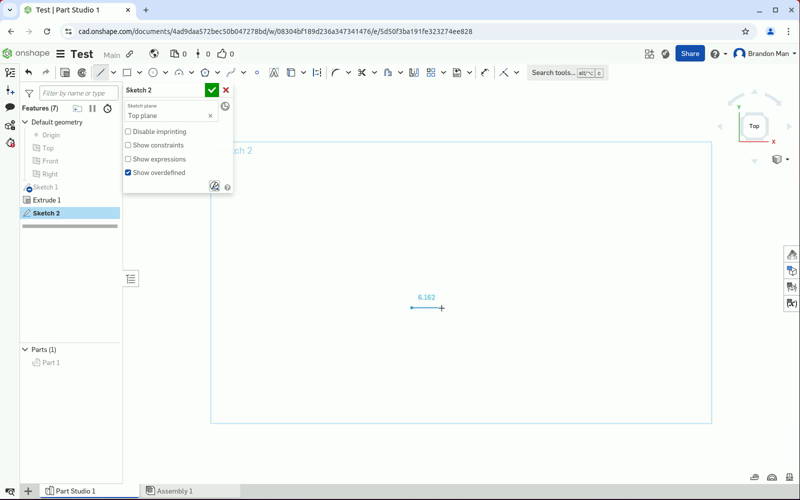
mouse_move(460, 307)
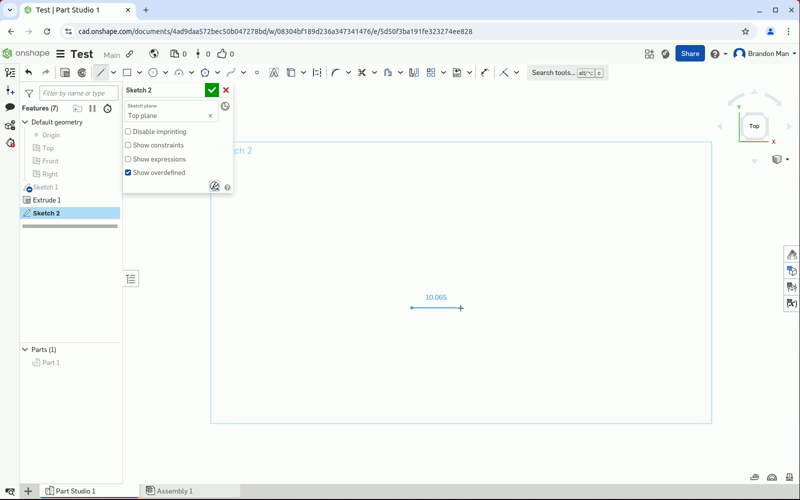
click(460, 307)
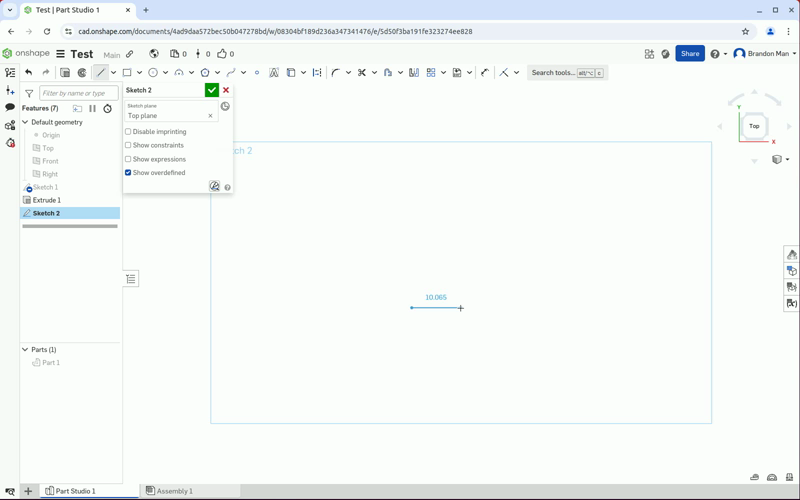
key_up(shift)
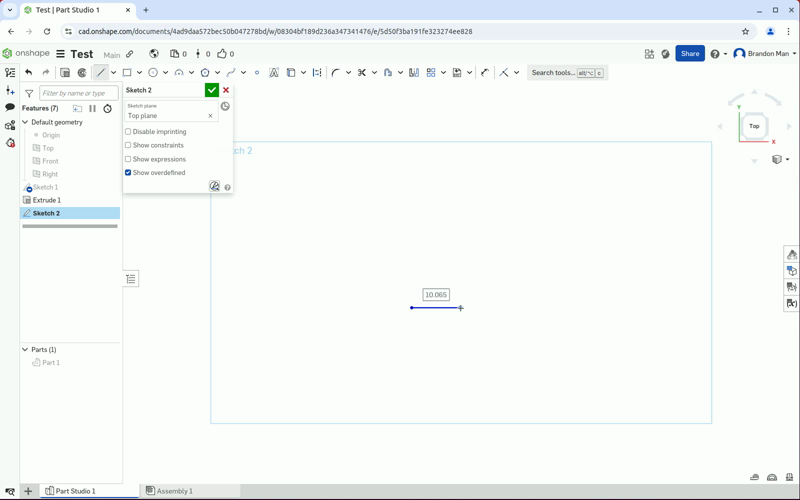
key_down(shift)
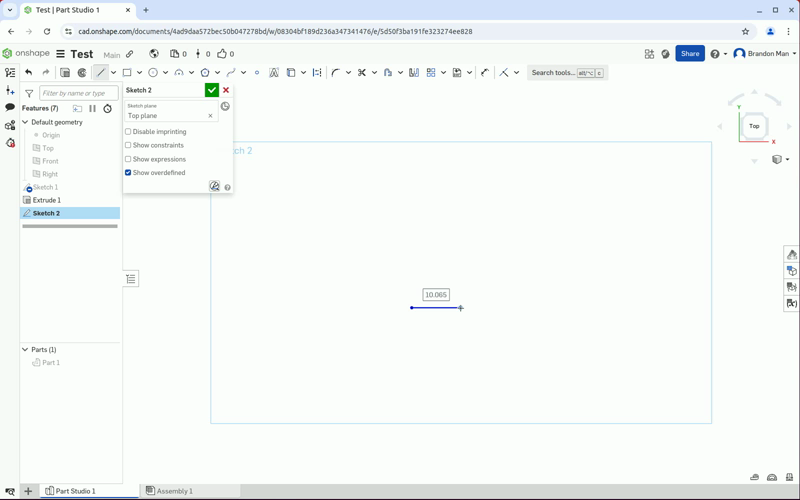
mouse_move(490, 307)
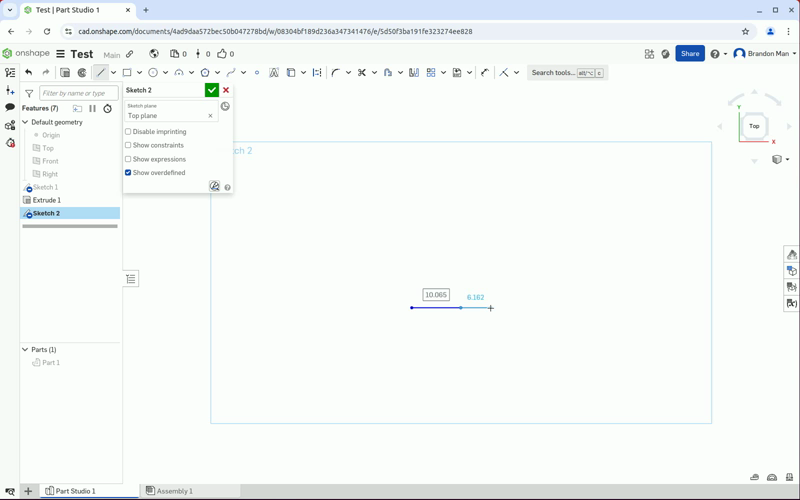
mouse_move(460, 299)
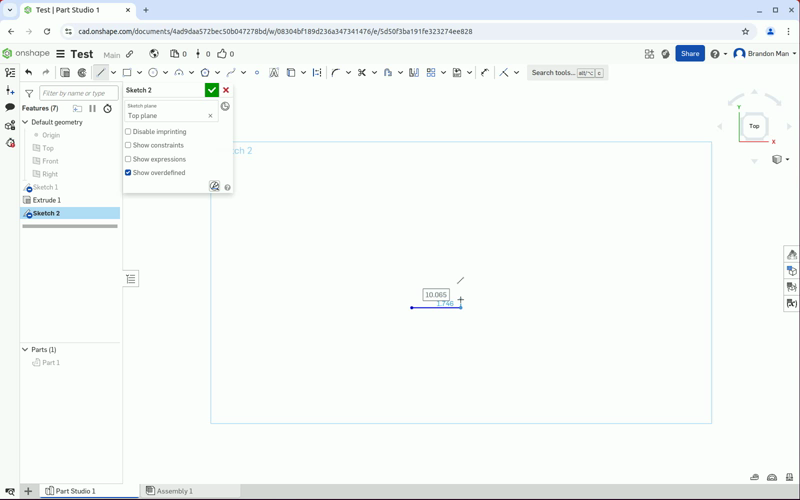
click(460, 299)
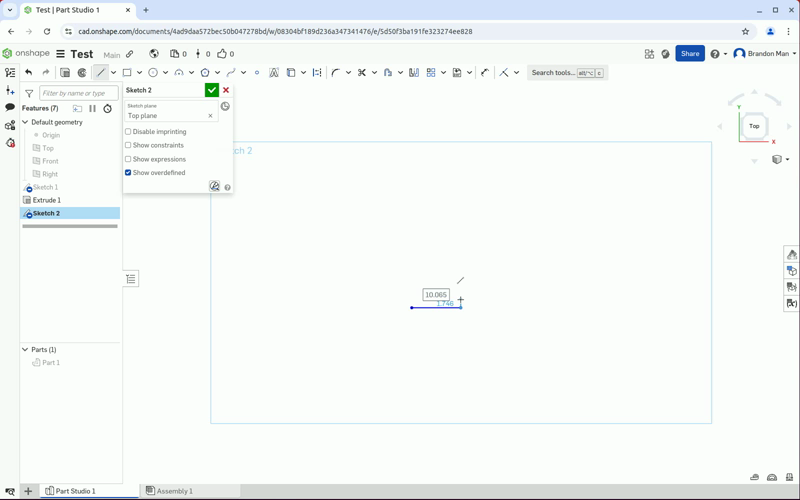
key_up(shift)
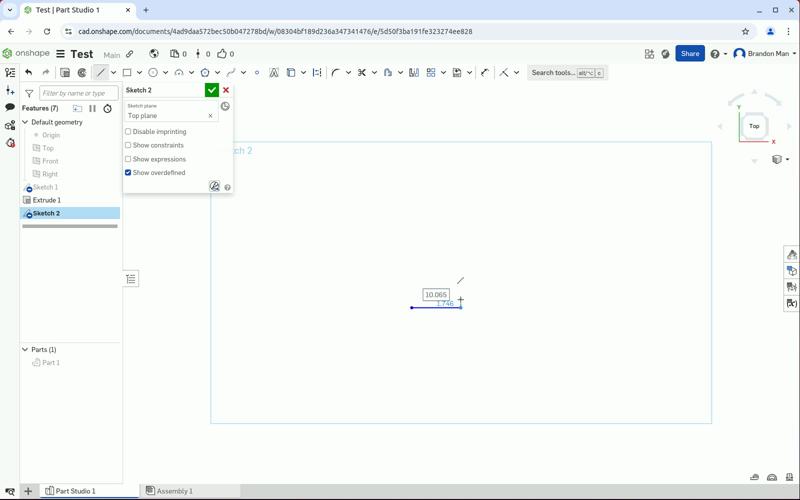
key_down(shift)
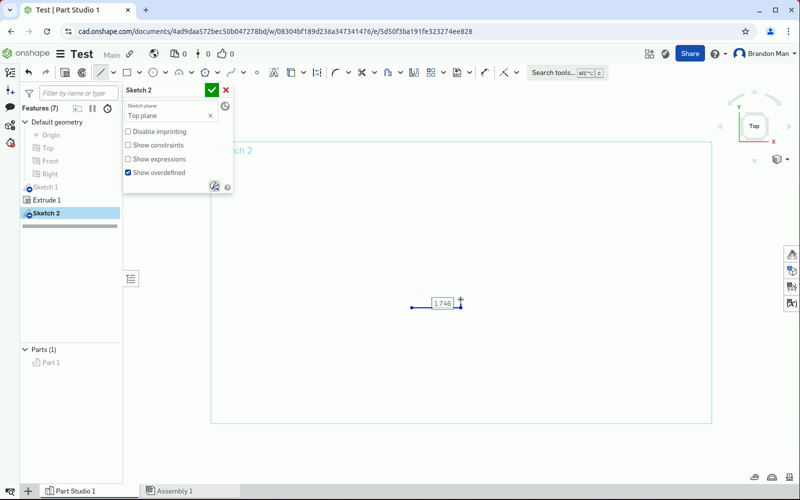
mouse_move(490, 299)
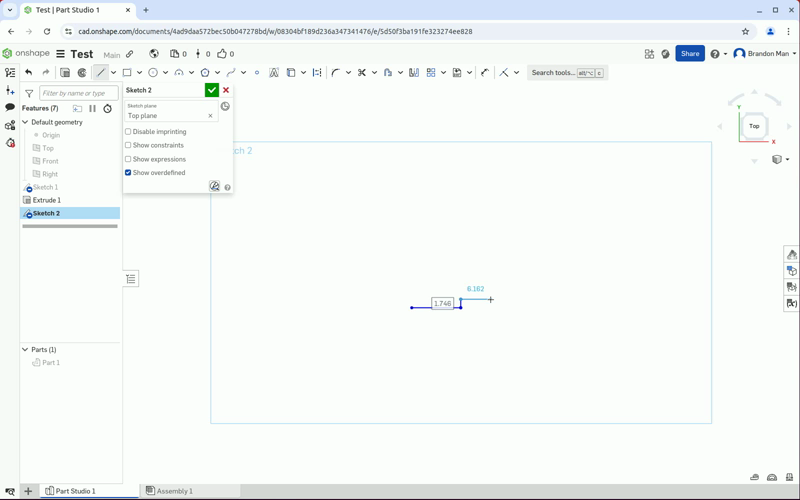
mouse_move(493, 299)
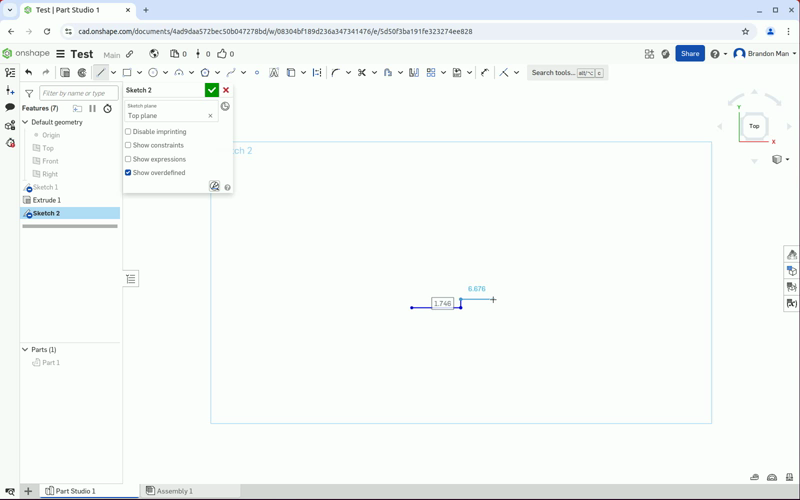
click(493, 299)
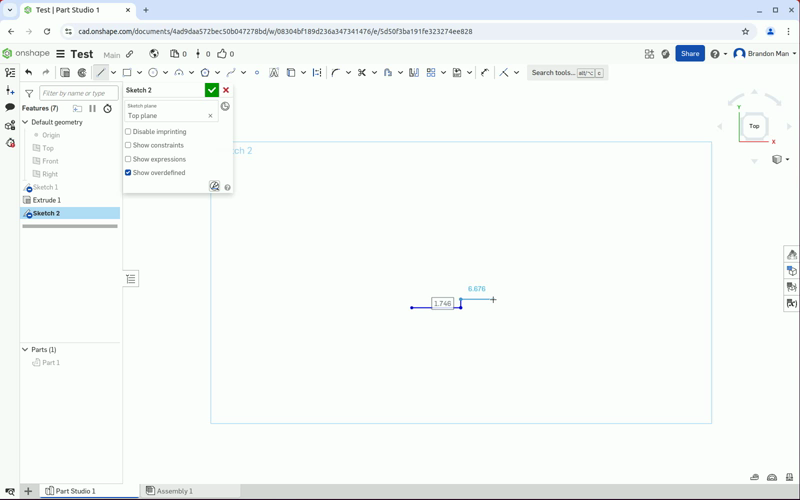
key_up(shift)
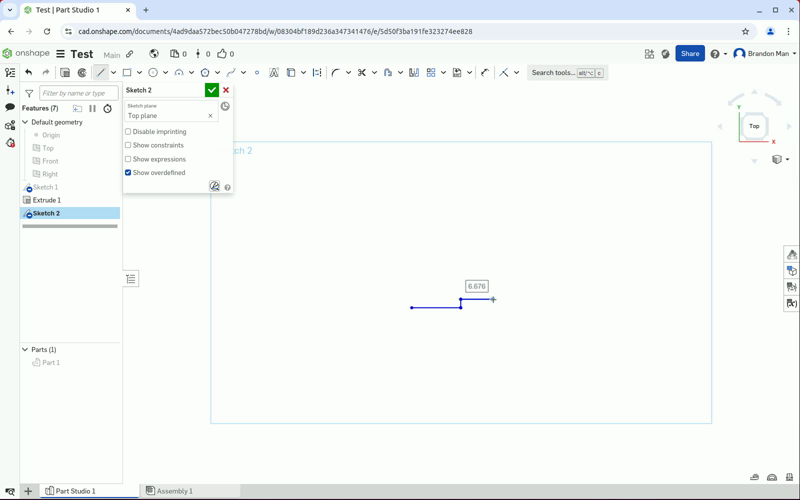
key(esc)
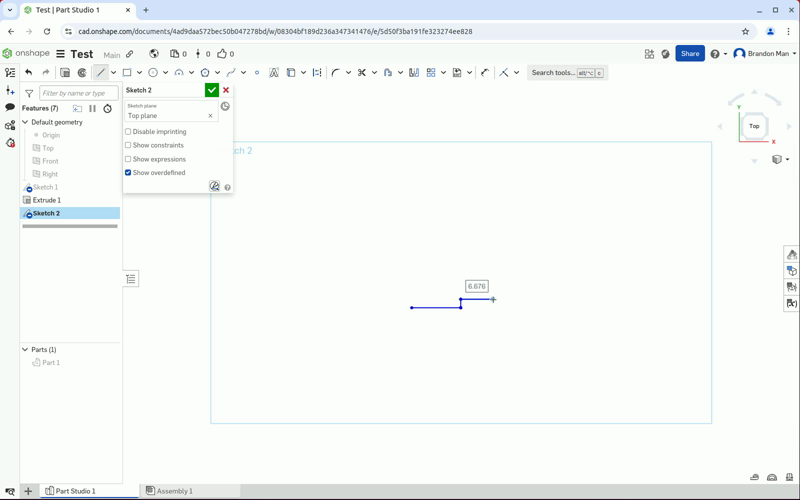
key(a)
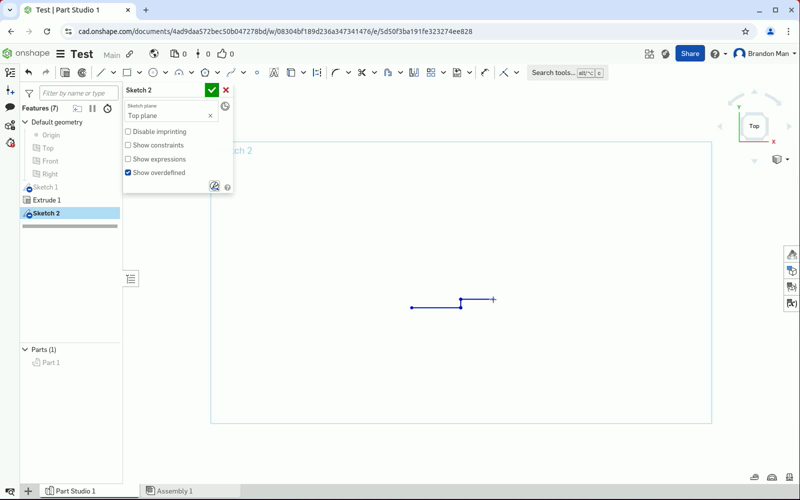
mouse_move(493, 299)
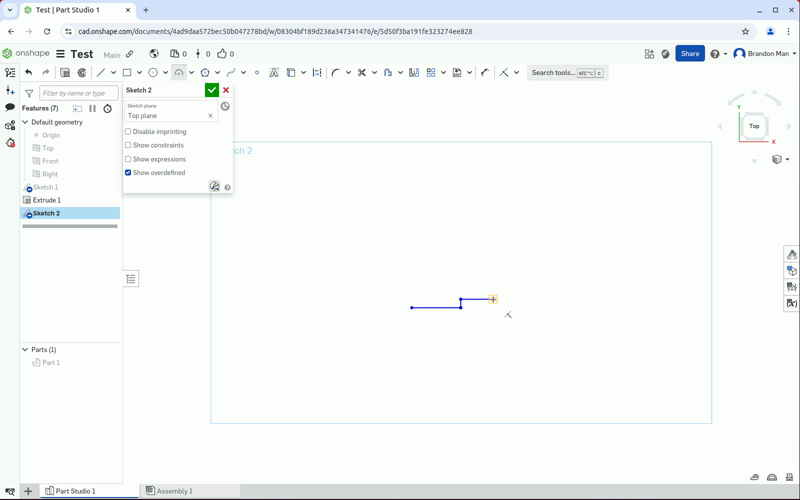
click(493, 299)
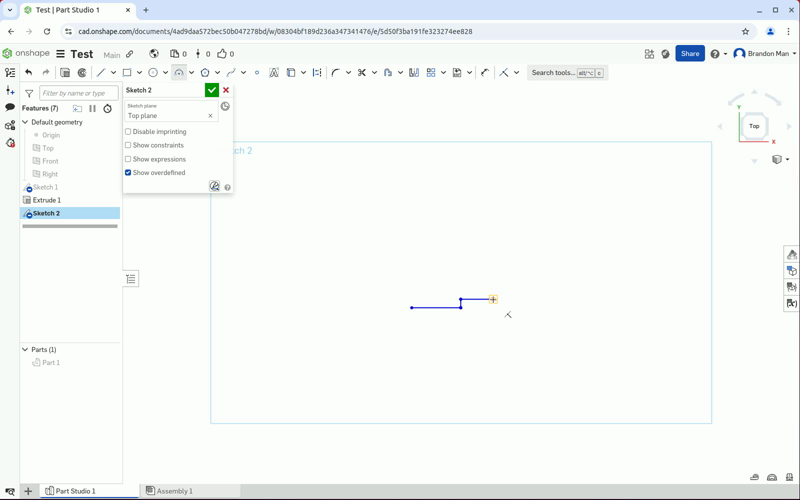
key_down(shift)
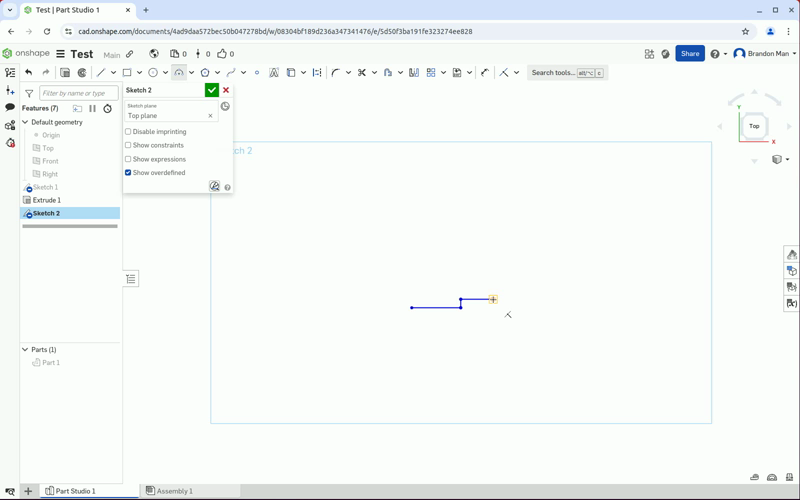
mouse_move(493, 266)
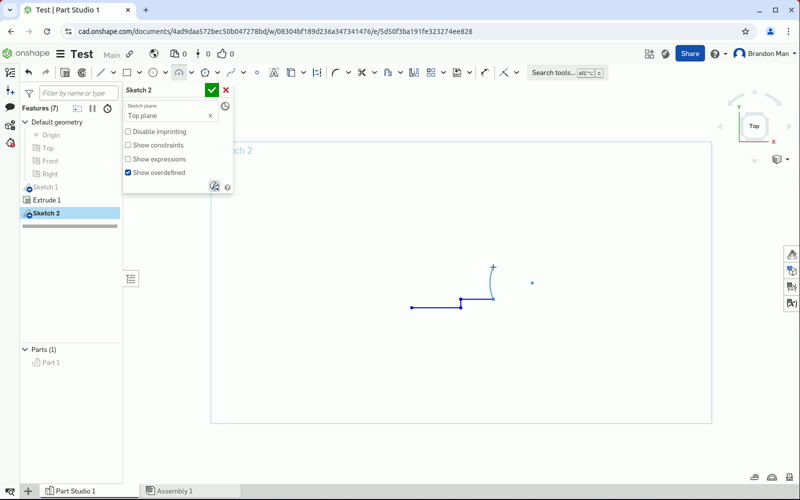
click(493, 266)
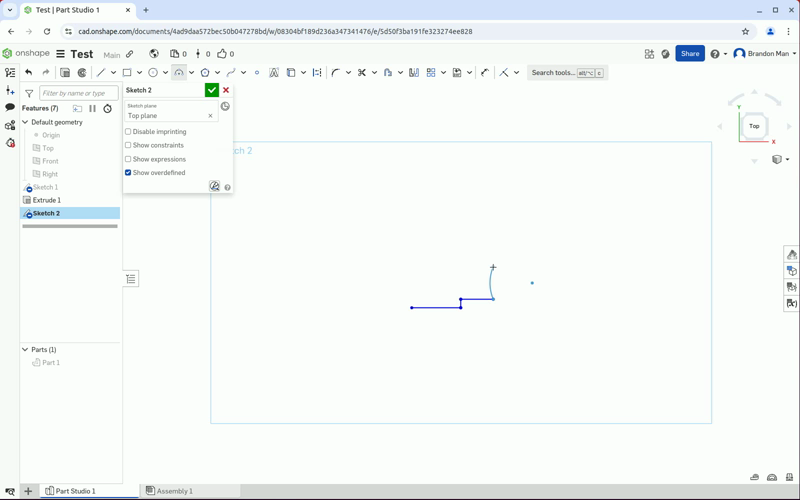
mouse_move(499, 282)
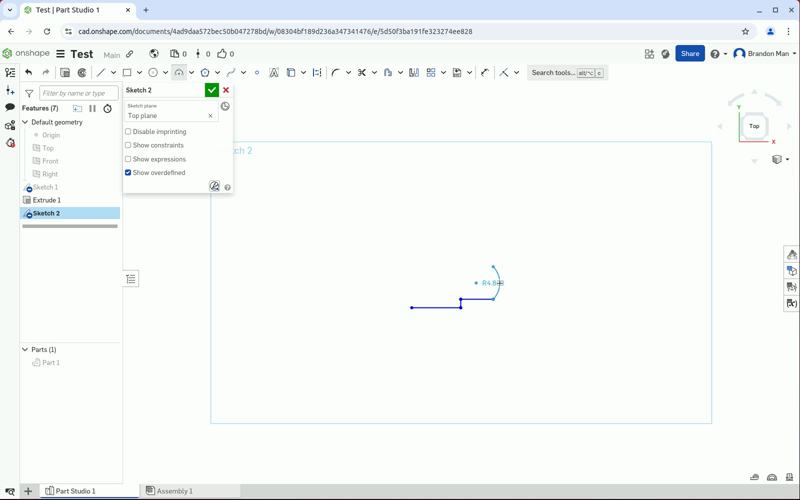
click(499, 282)
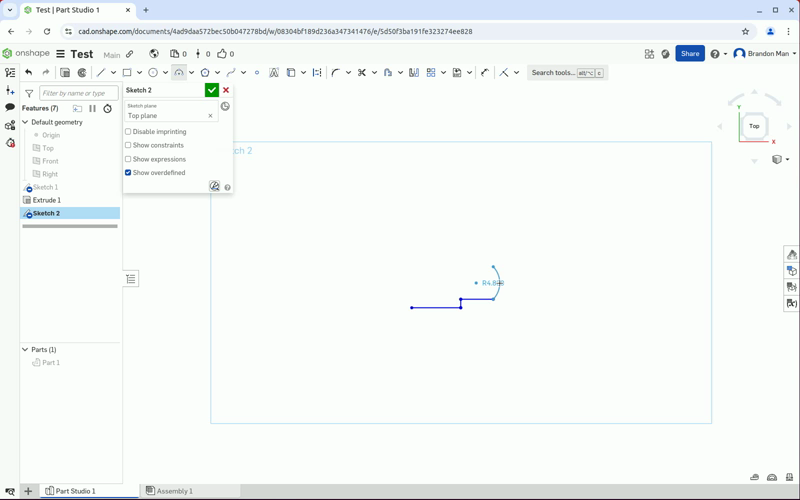
key_up(shift)
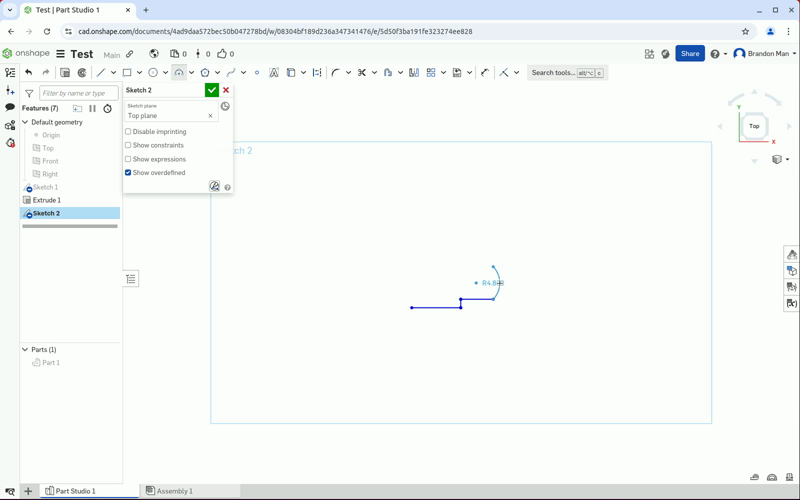
key(esc)
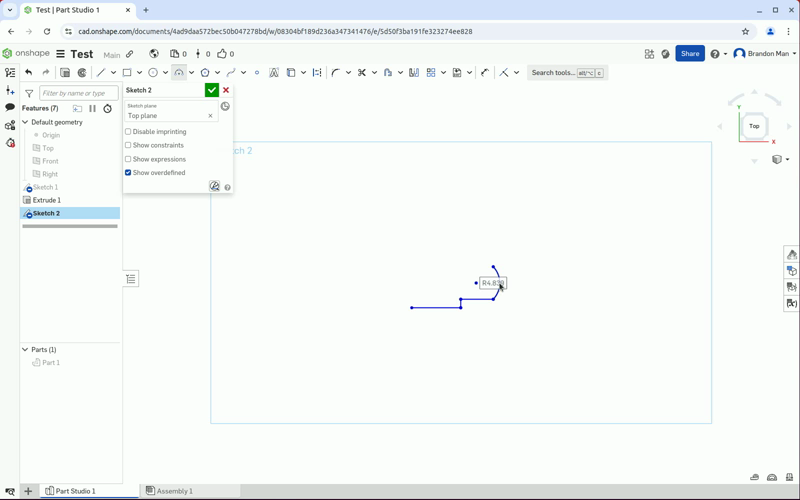
key(l)
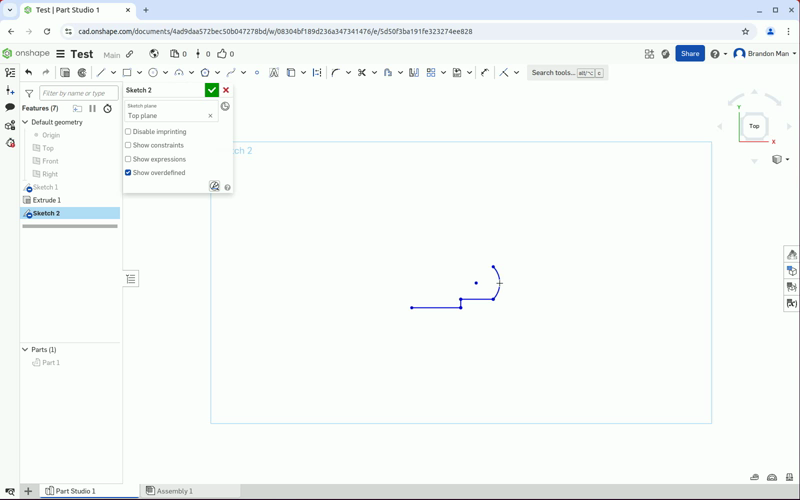
mouse_move(493, 266)
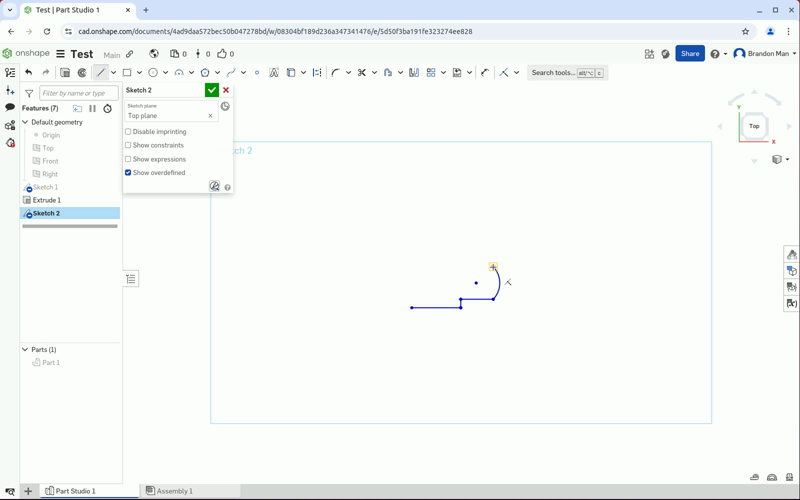
click(493, 266)
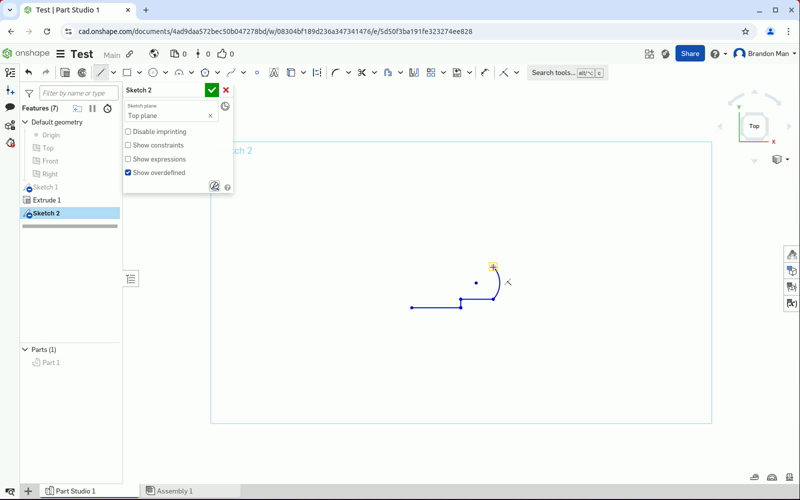
key_down(shift)
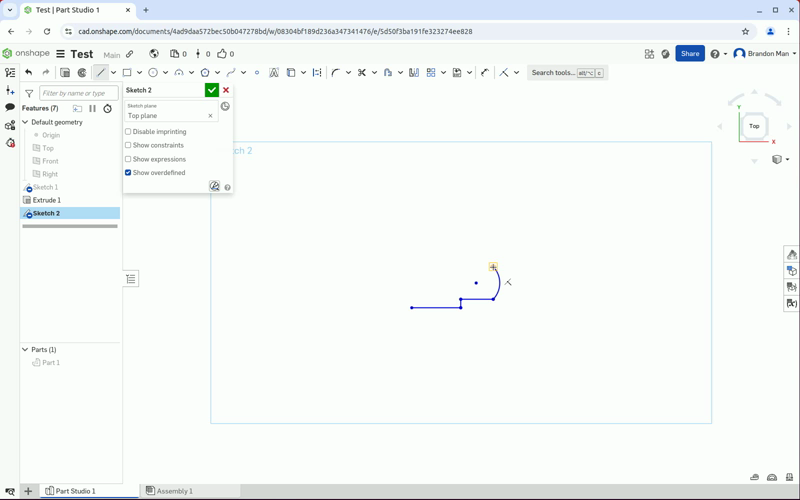
mouse_move(523, 266)
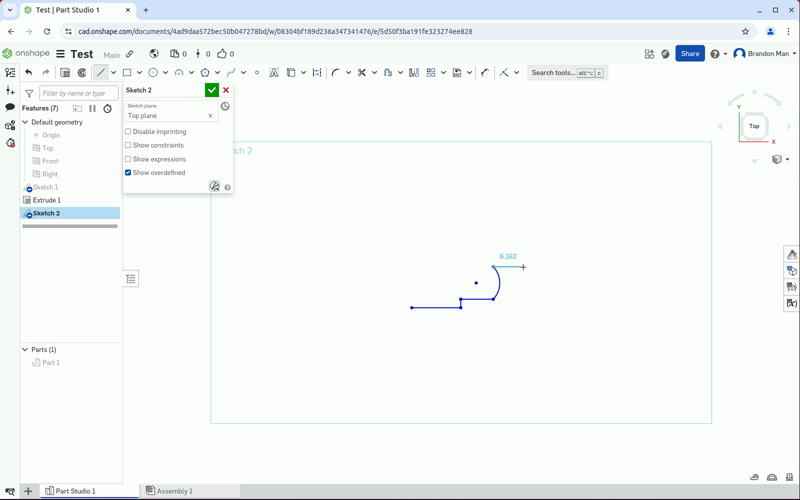
mouse_move(460, 266)
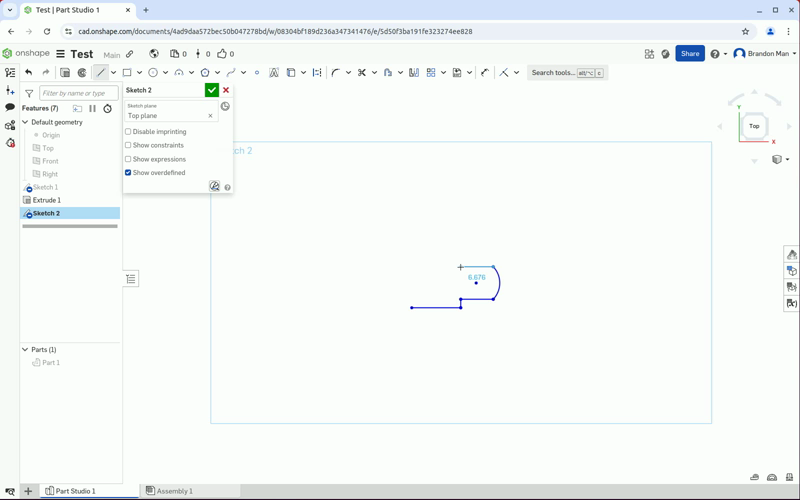
click(460, 266)
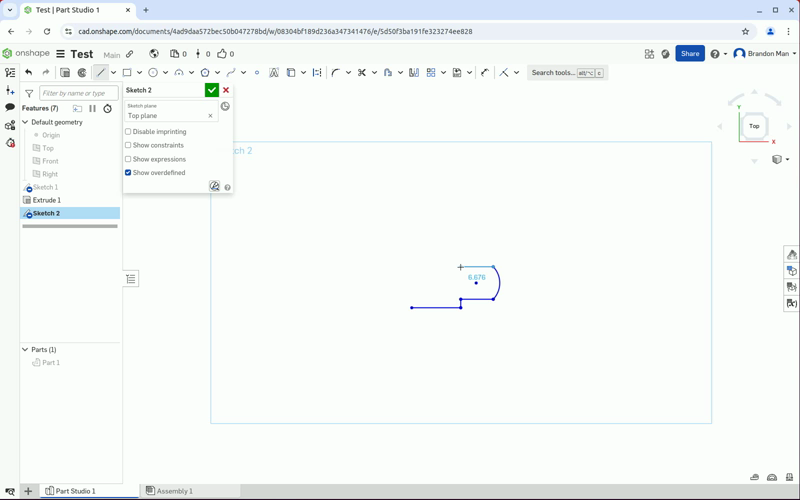
key_up(shift)
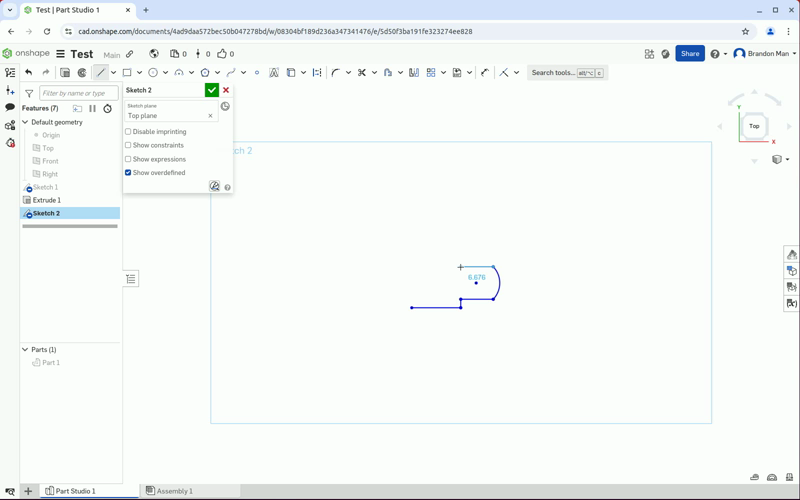
key_down(shift)
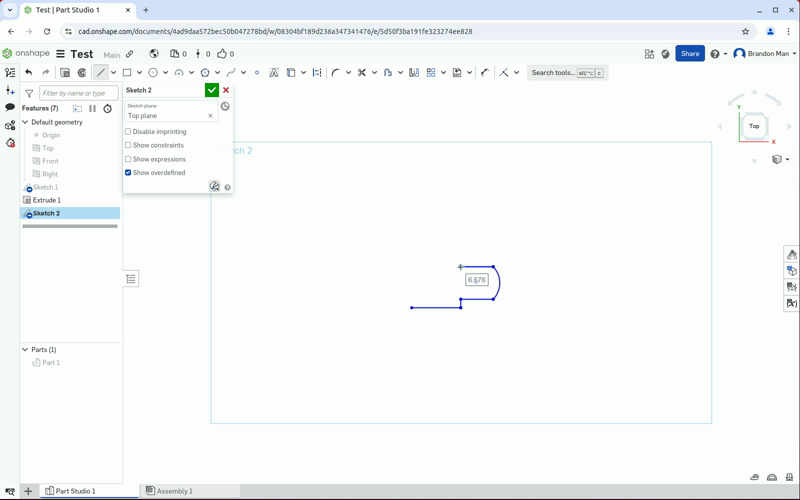
mouse_move(490, 266)
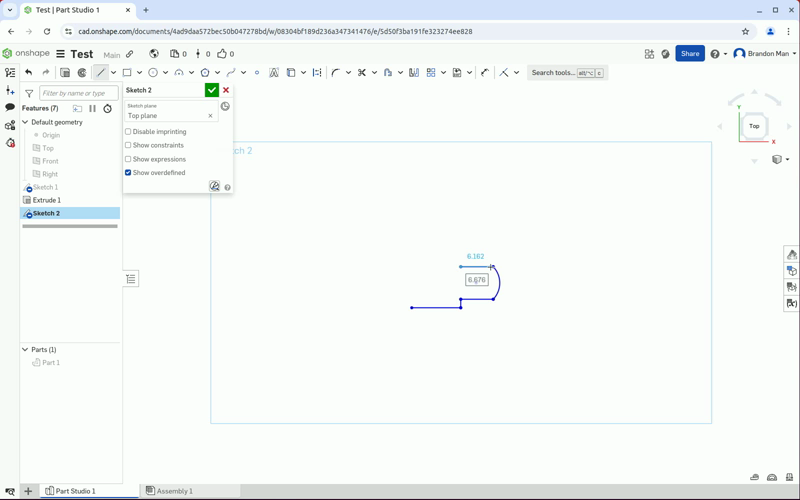
mouse_move(460, 258)
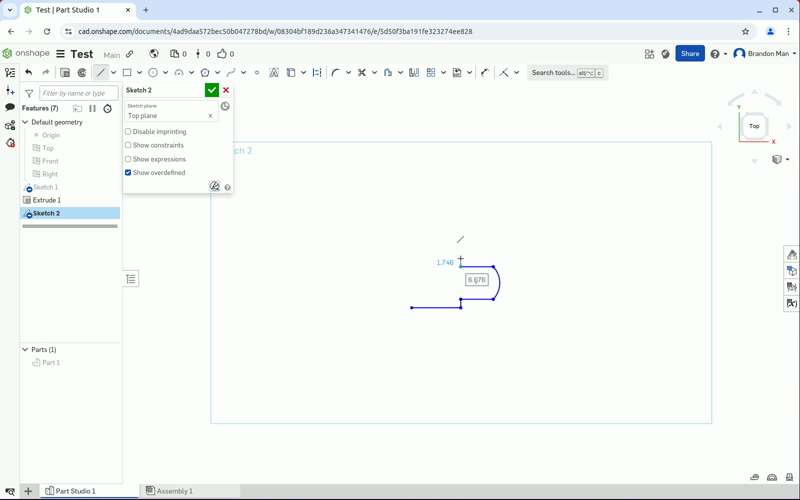
click(460, 258)
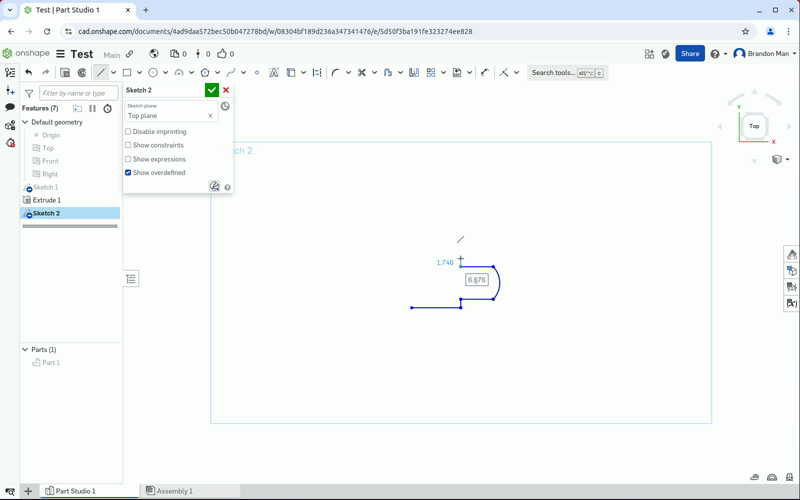
key_up(shift)
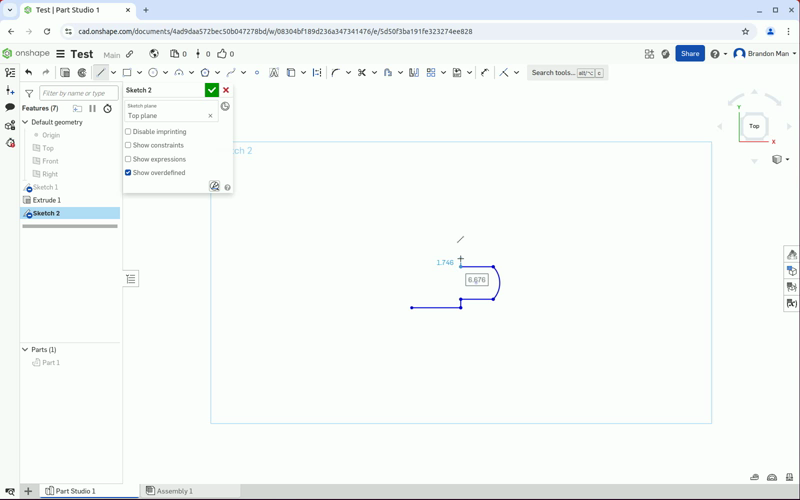
key_down(shift)
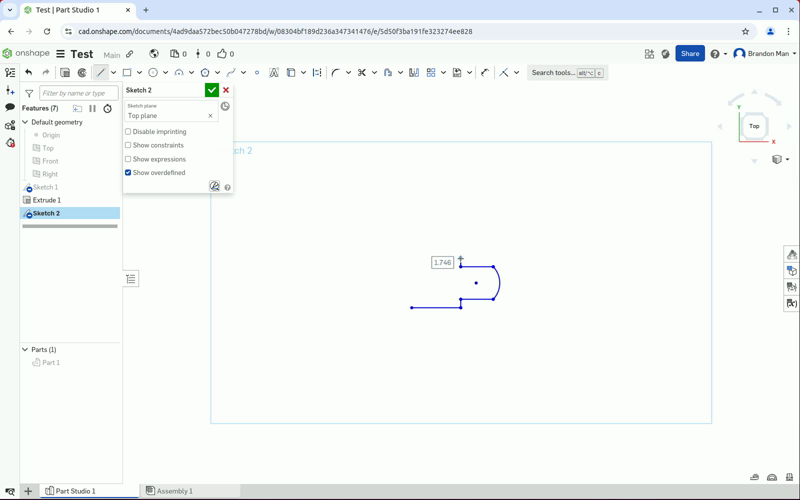
mouse_move(490, 258)
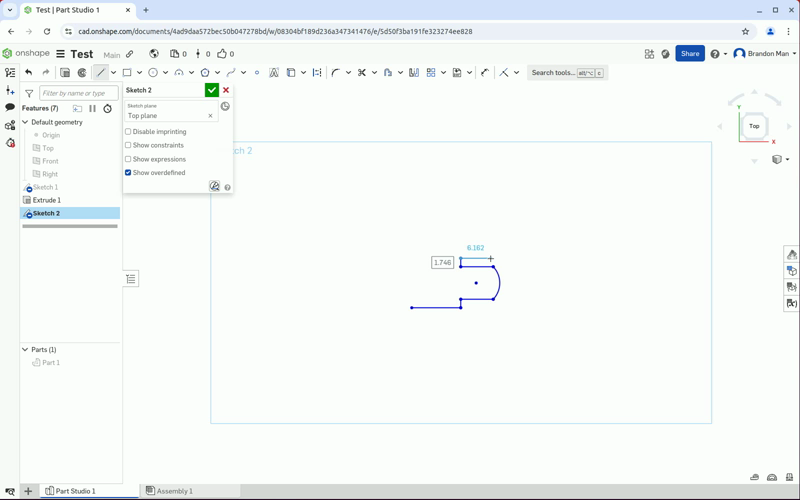
mouse_move(411, 258)
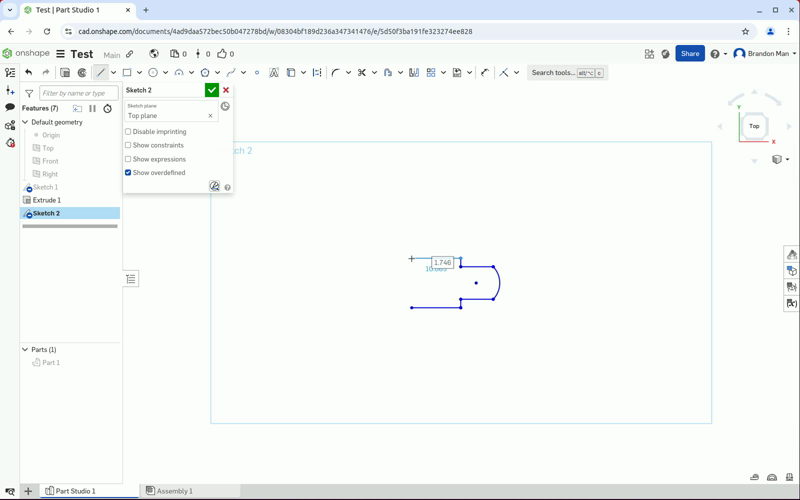
click(411, 258)
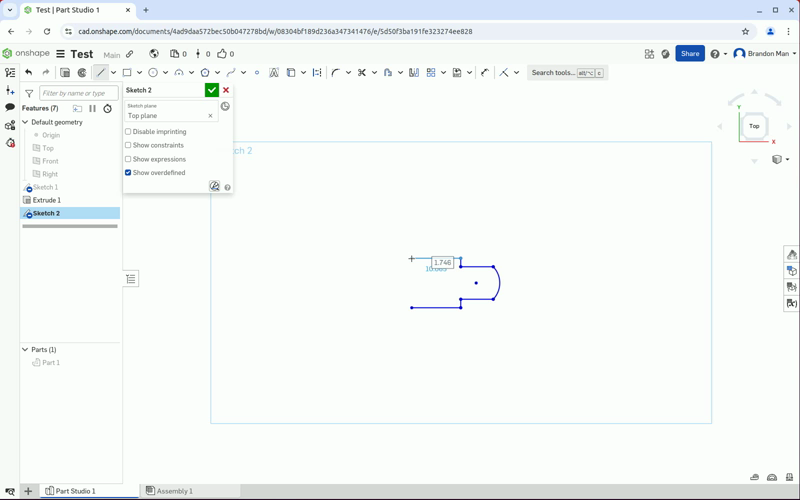
key_up(shift)
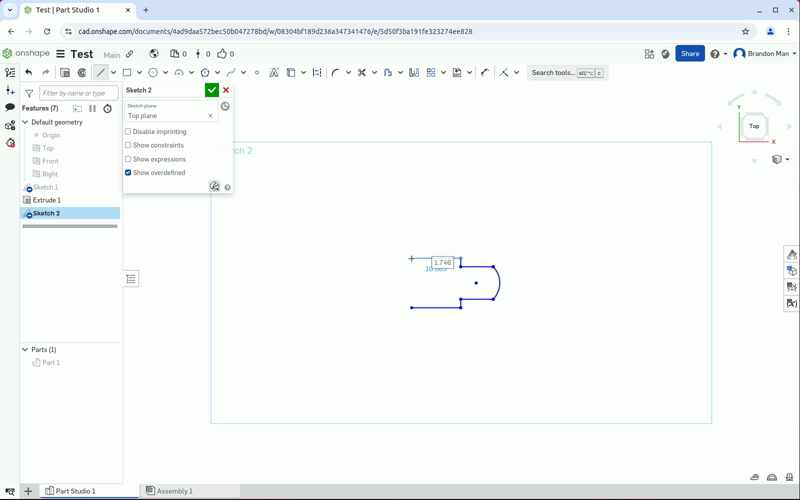
key(esc)
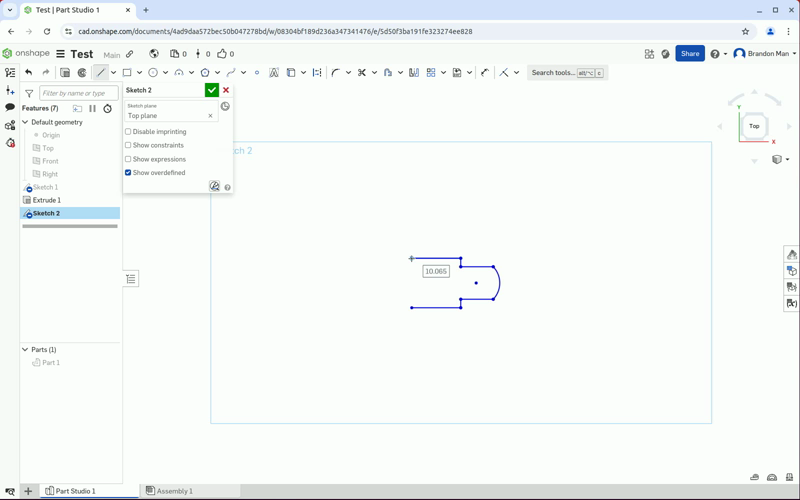
key(a)
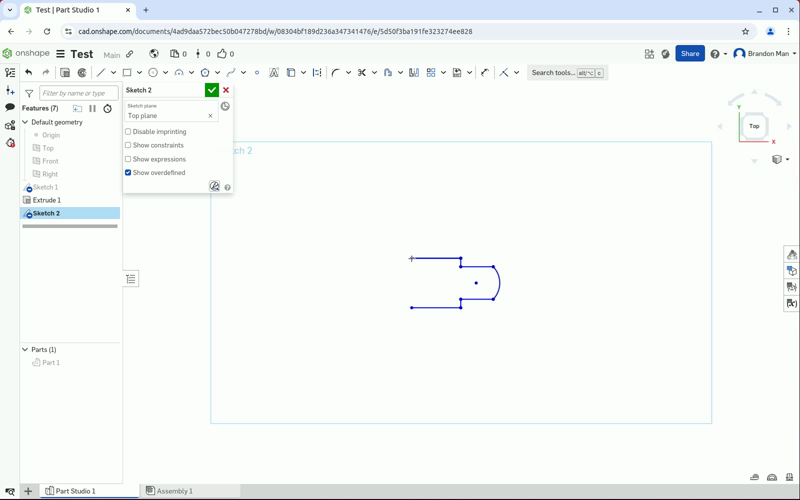
mouse_move(411, 258)
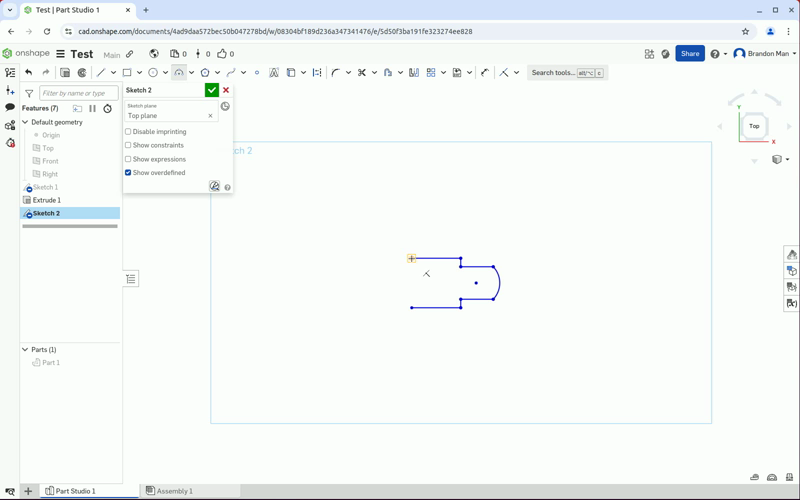
click(411, 258)
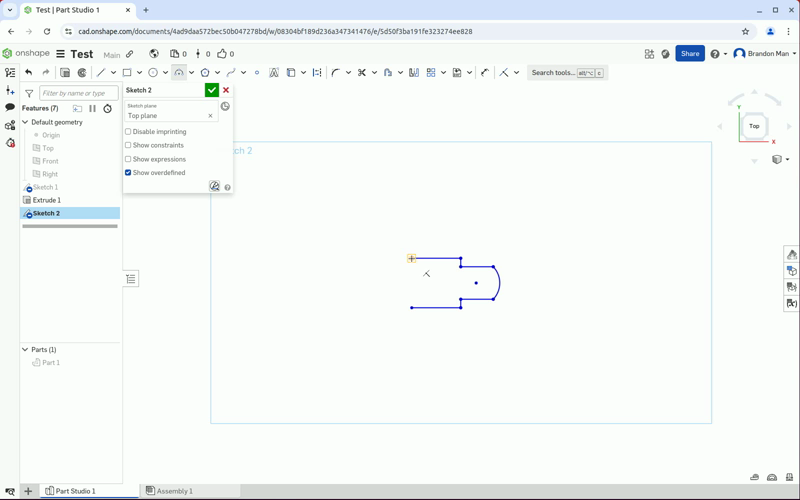
mouse_move(411, 307)
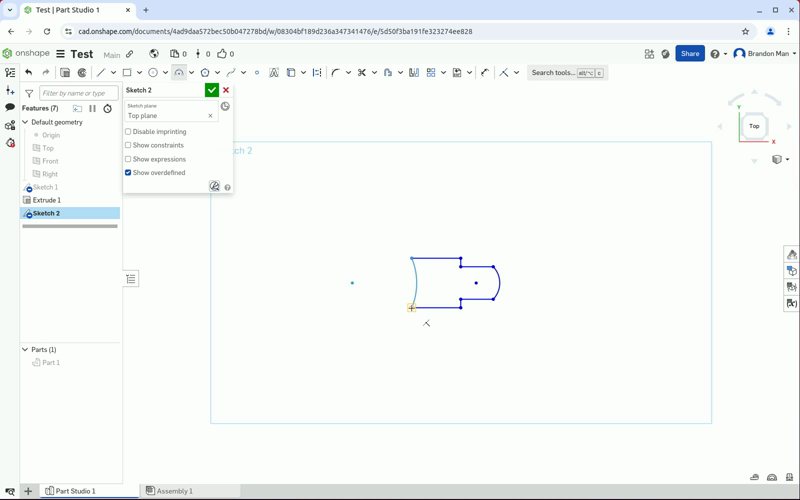
click(411, 307)
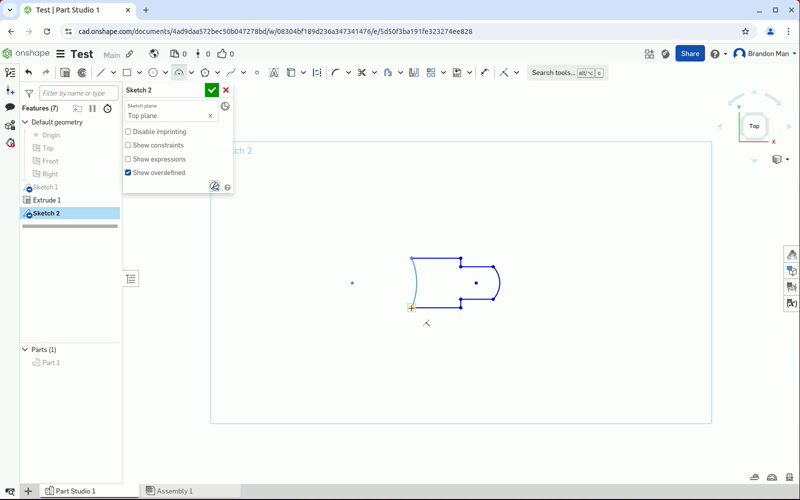
key_down(shift)
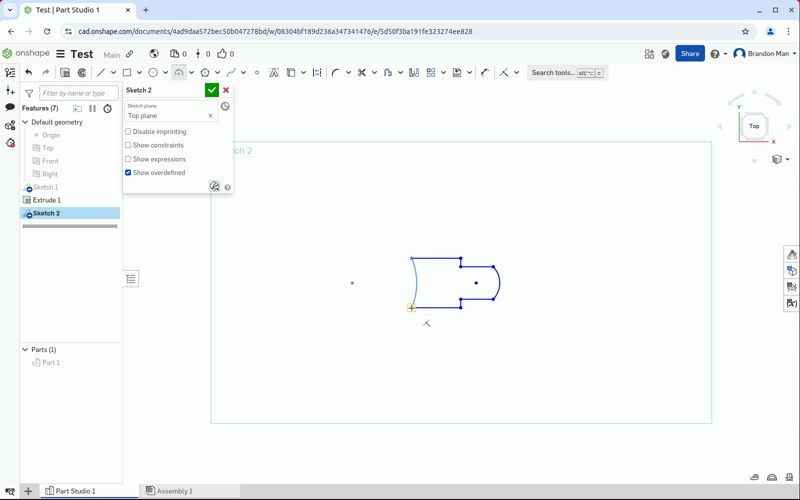
mouse_move(386, 282)
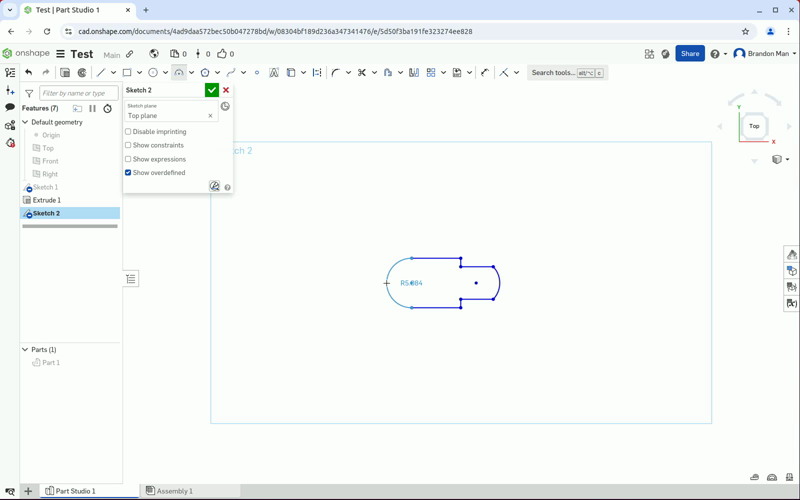
click(386, 282)
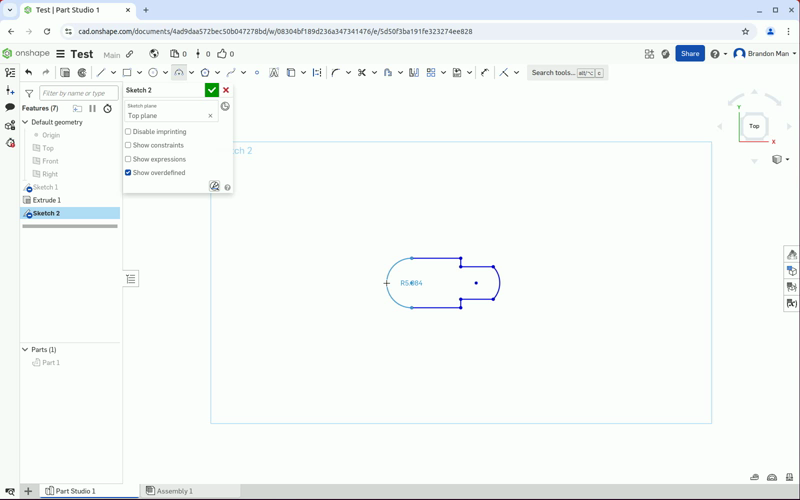
key_up(shift)
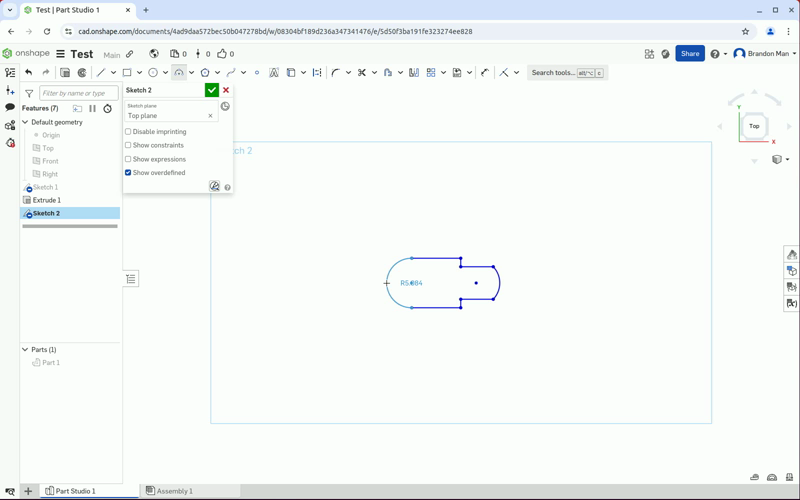
key(esc)
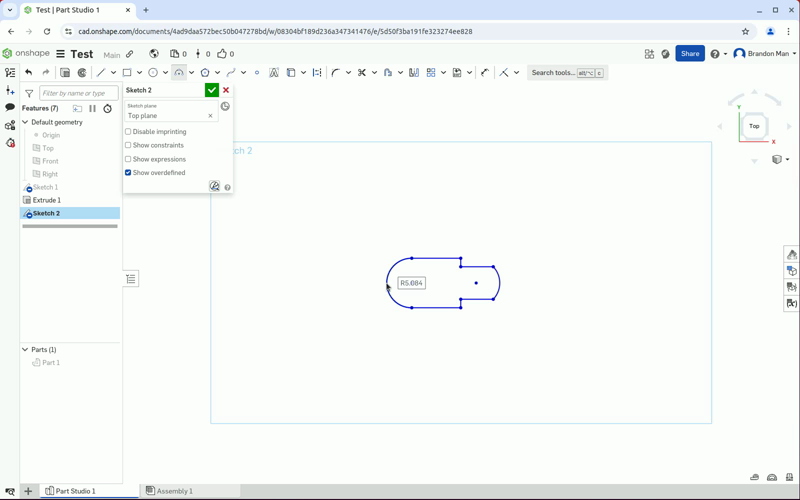
mouse_move(470, 289)
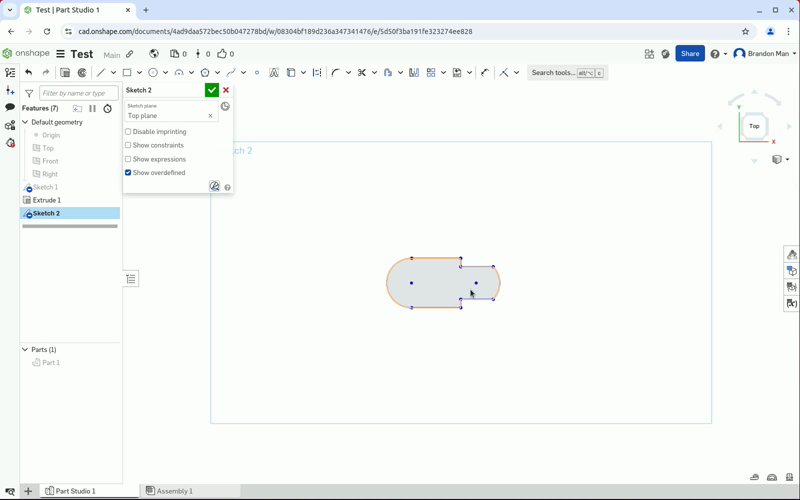
click(470, 289)
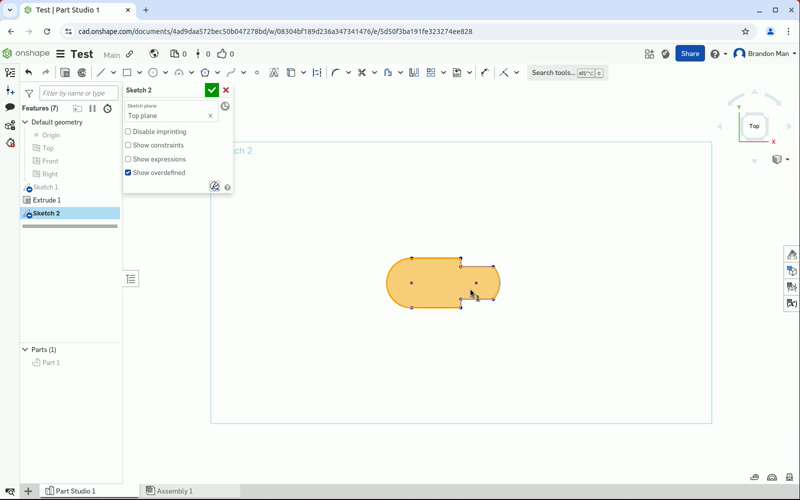
mouse_move(73, 352)
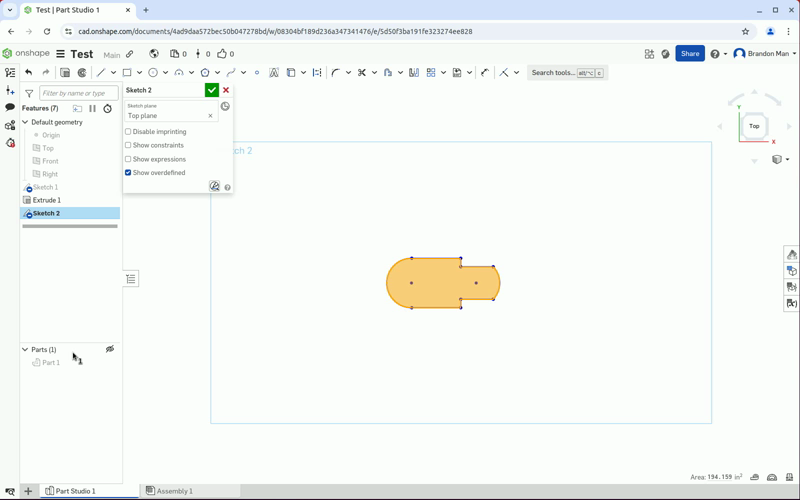
key(shift+y)
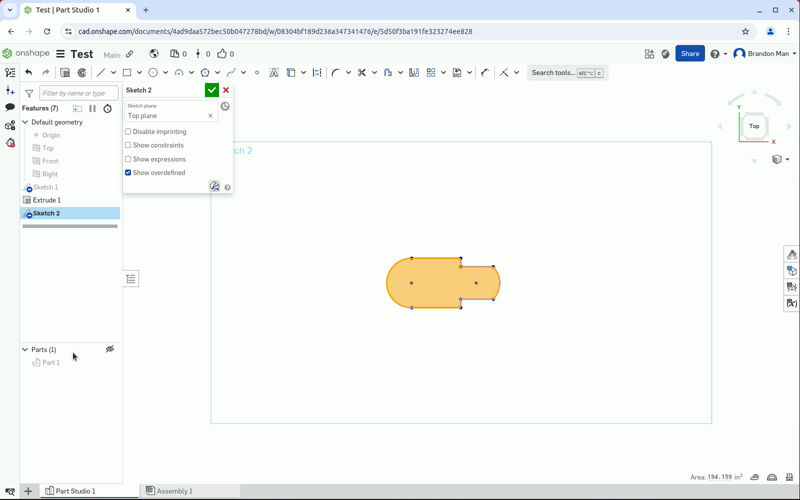
key(shift+e)
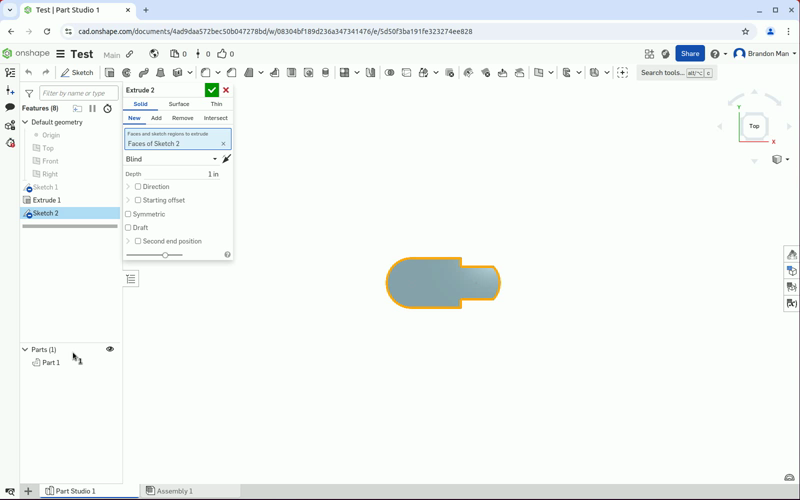
mouse_move(143, 106)
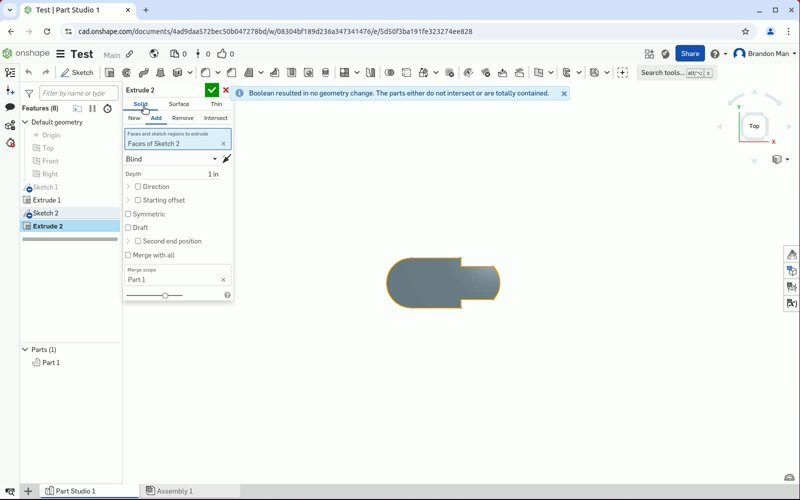
click(143, 106)
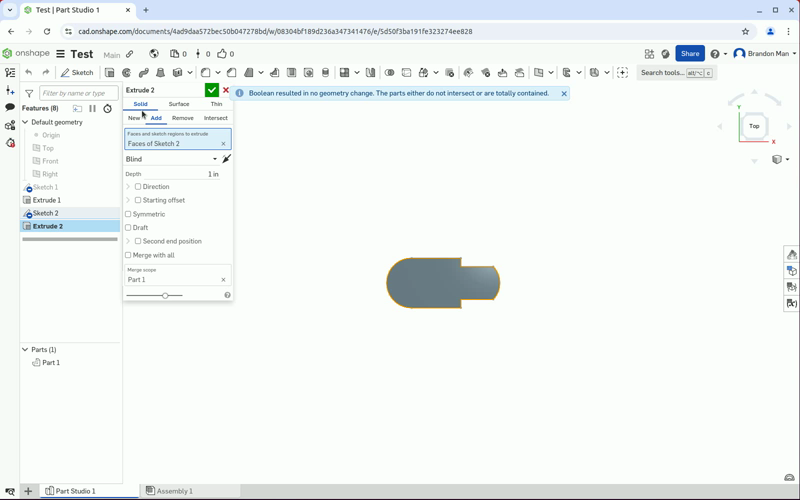
mouse_move(137, 120)
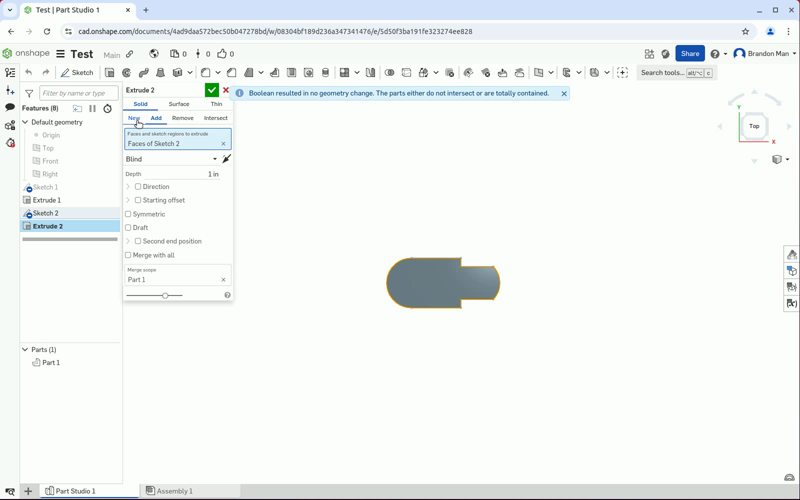
click(137, 120)
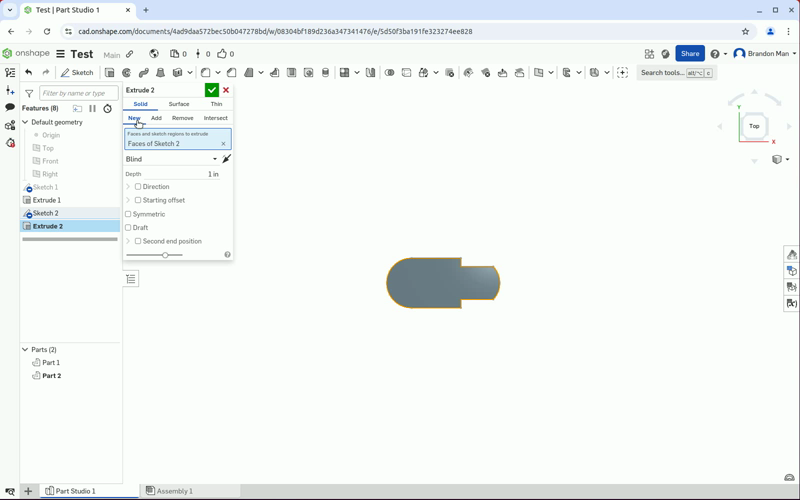
key(tab, 4)
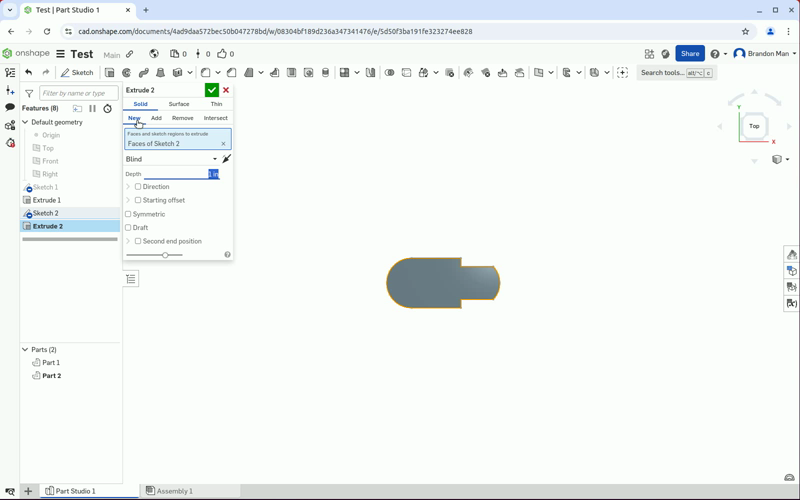
text(3.37)
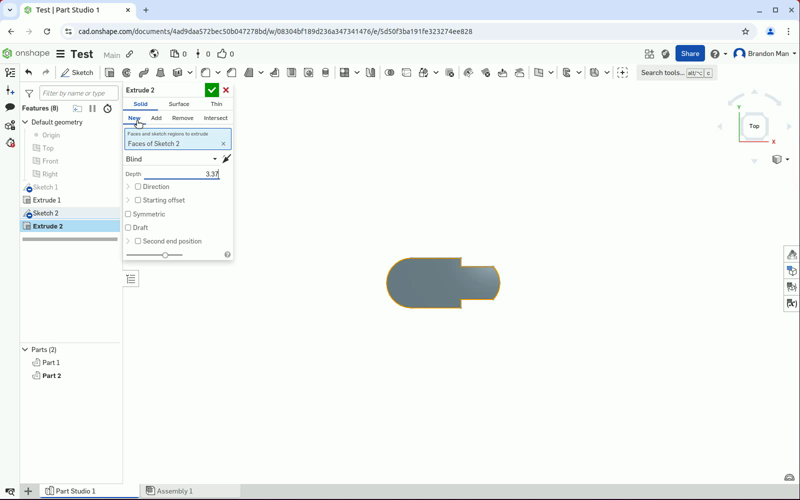
key(enter)
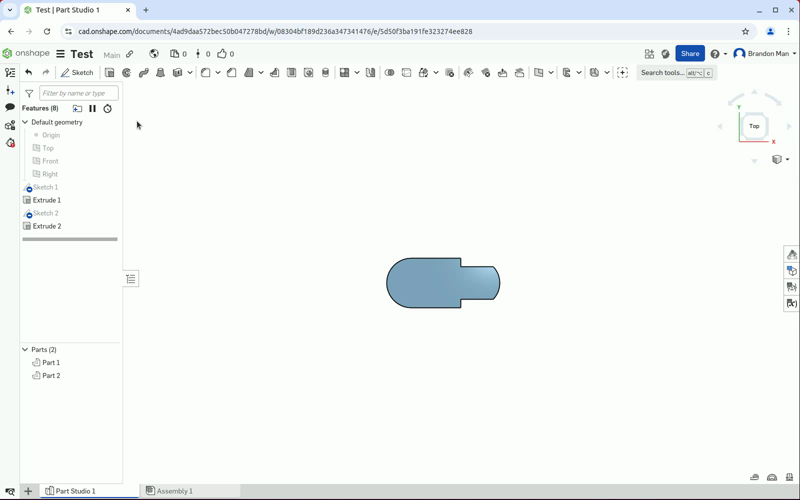
key(shift+h)
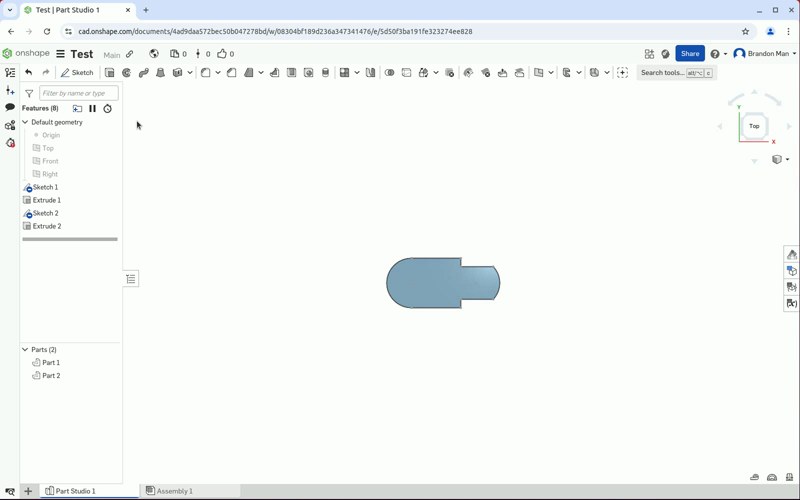
key(shift+h)
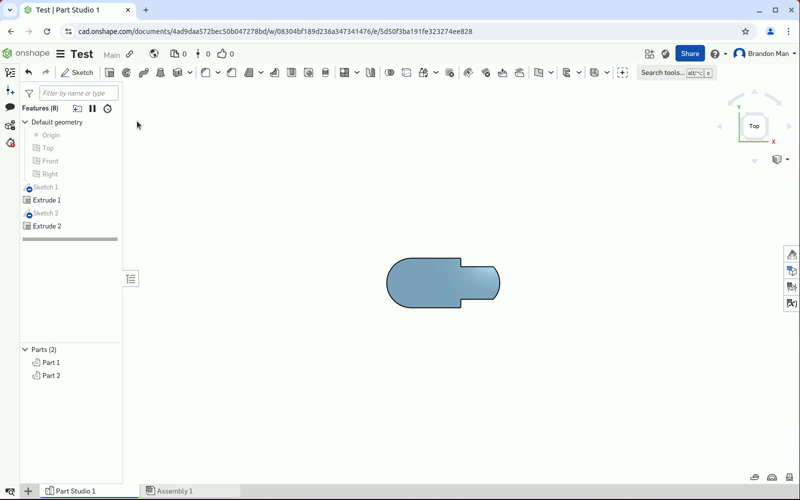
mouse_move(73, 189)
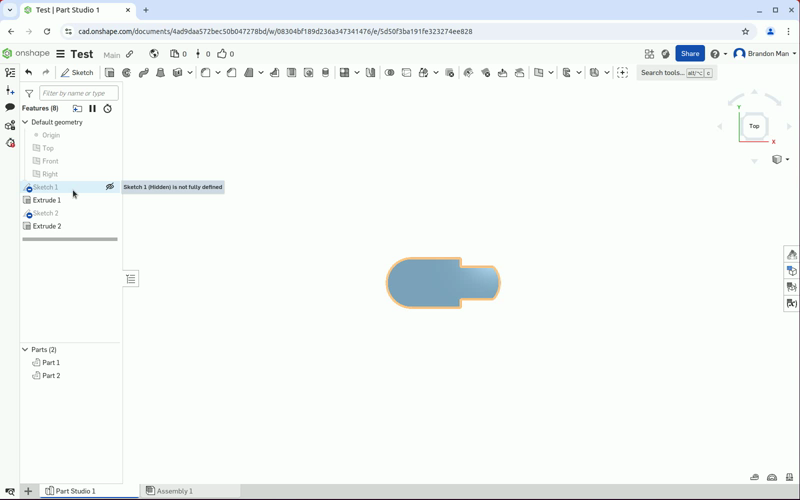
click(73, 189)
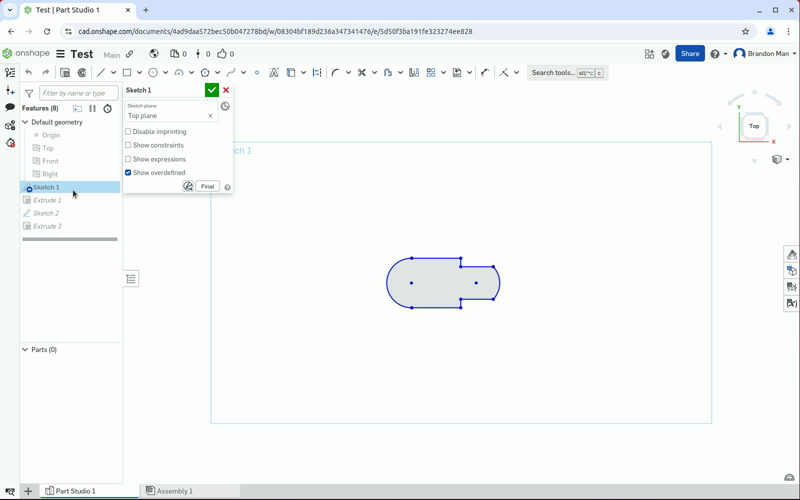
mouse_move(229, 92)
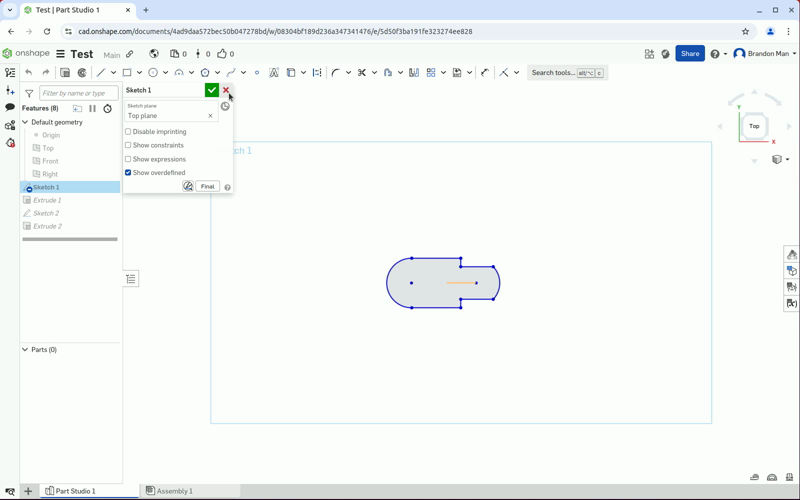
click(229, 92)
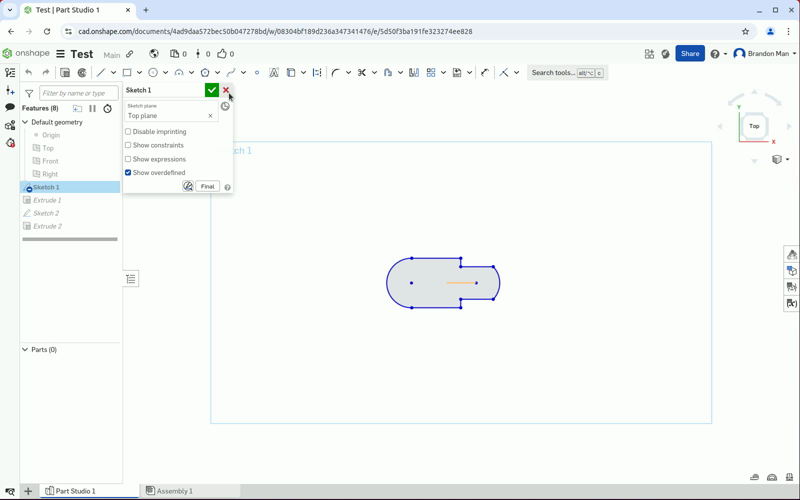
key(shift+s)
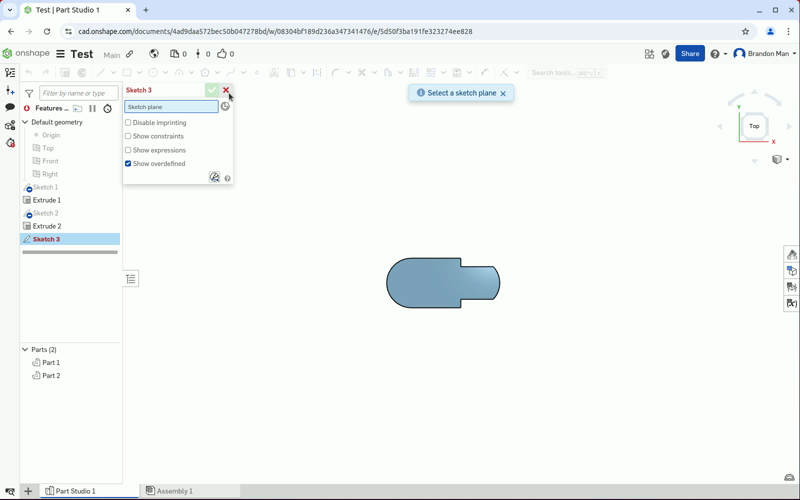
mouse_move(73, 150)
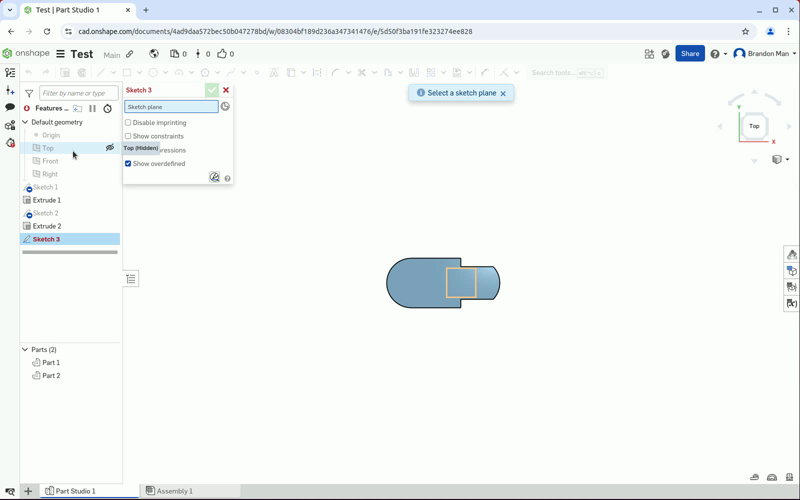
click(73, 150)
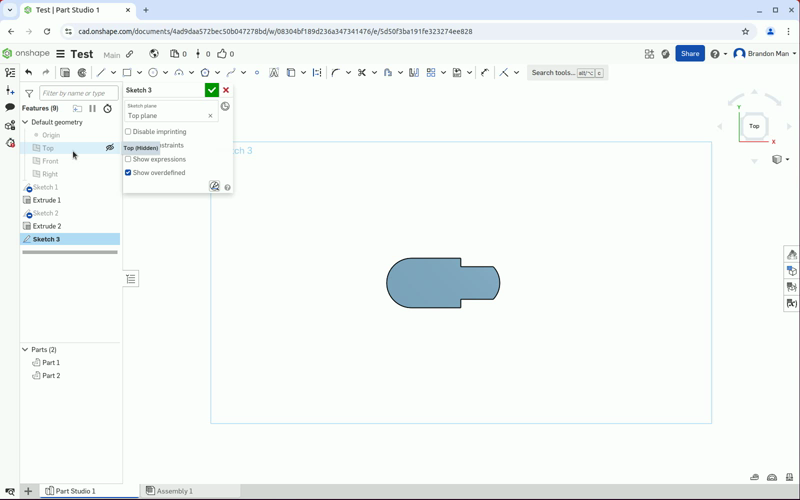
mouse_move(73, 352)
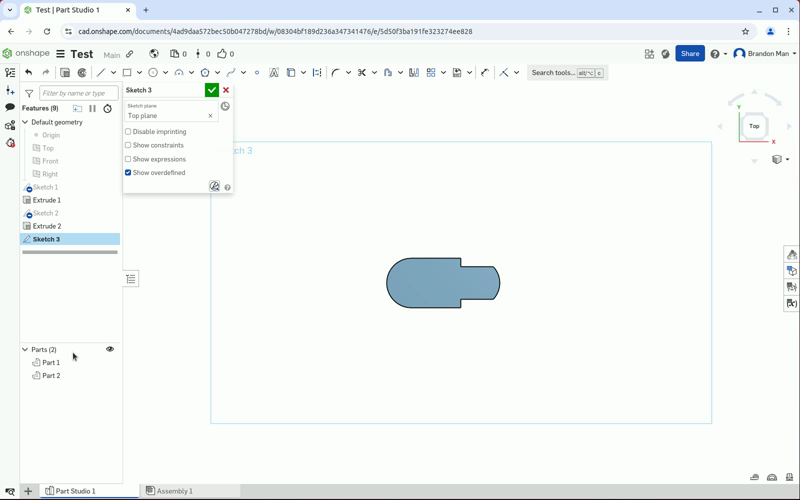
key(y)
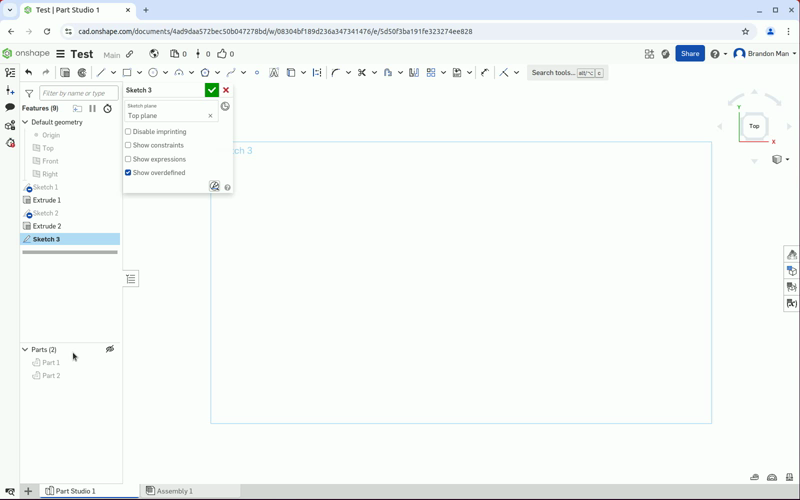
key(l)
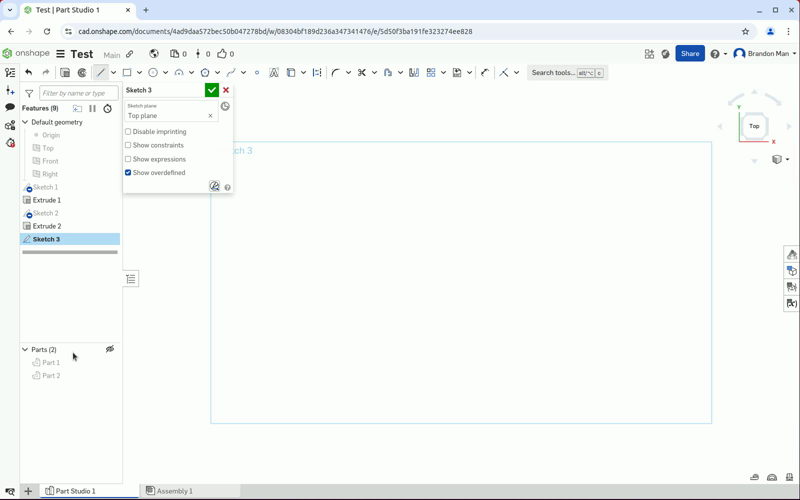
key_down(shift)
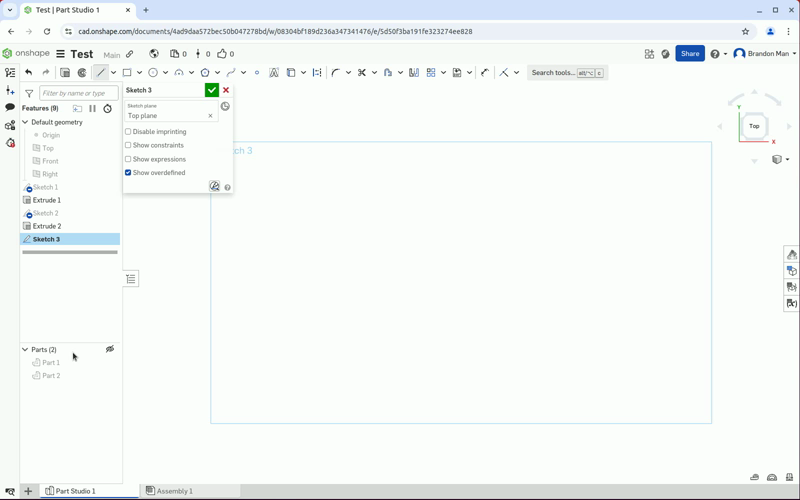
mouse_move(380, 315)
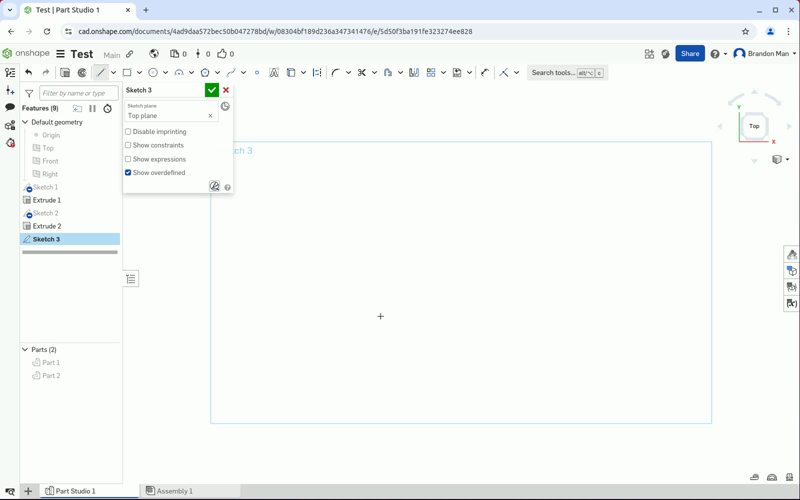
click(380, 315)
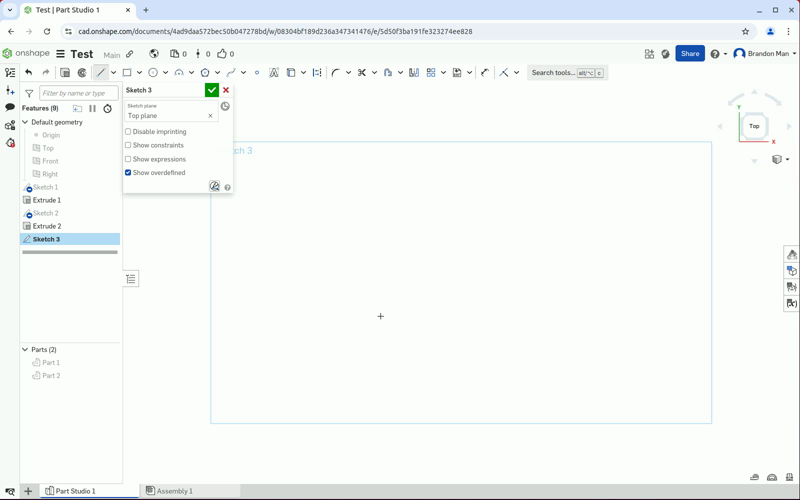
key_up(shift)
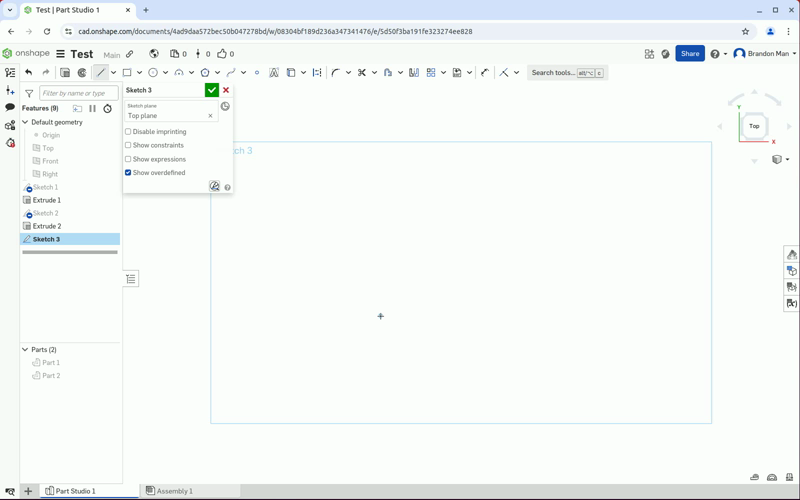
key_down(shift)
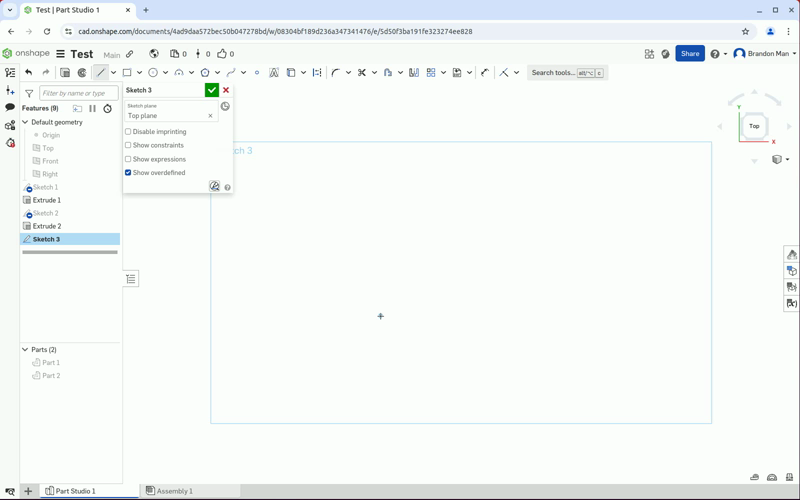
mouse_move(509, 315)
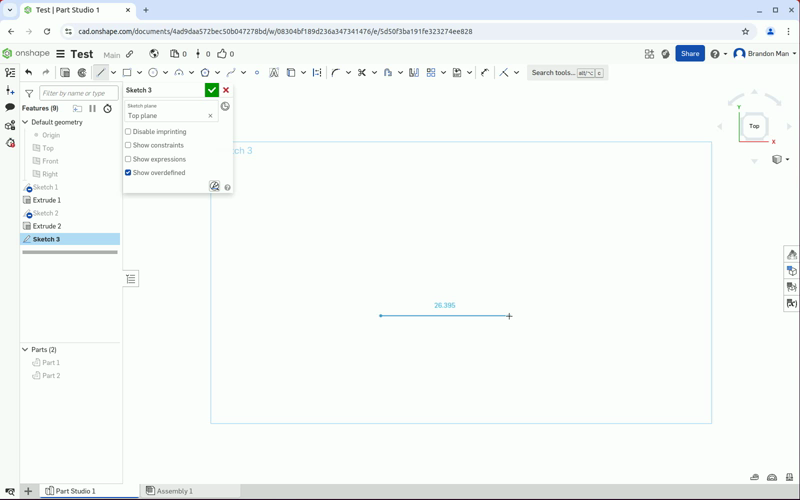
click(509, 315)
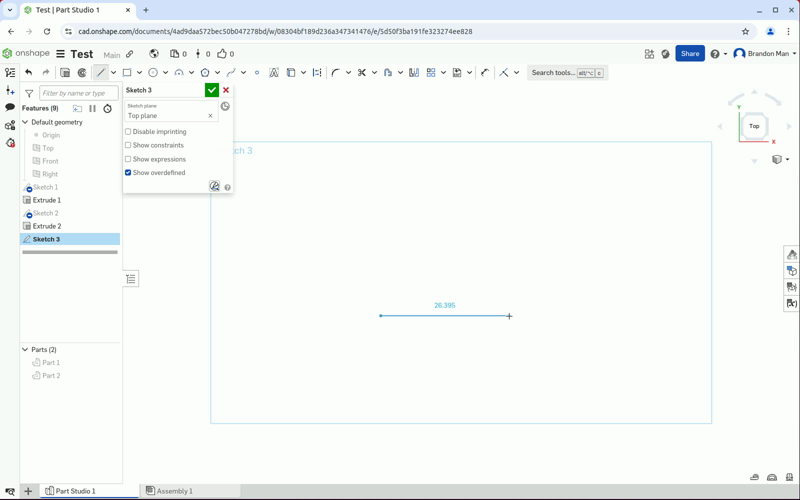
key_up(shift)
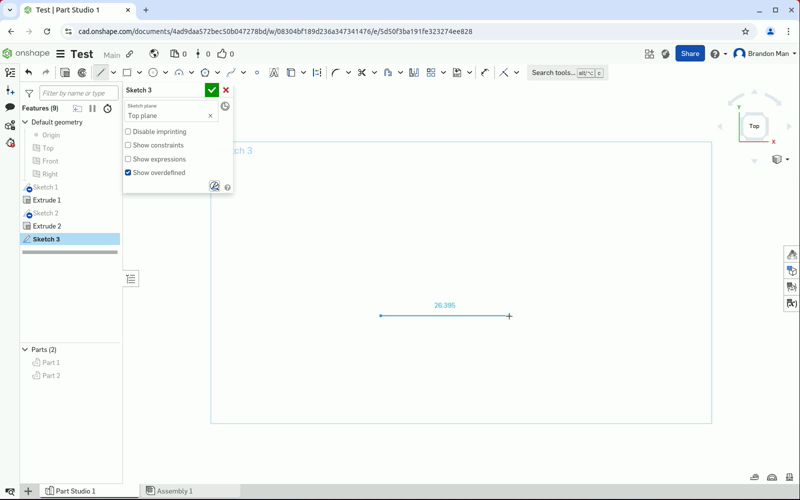
key(esc)
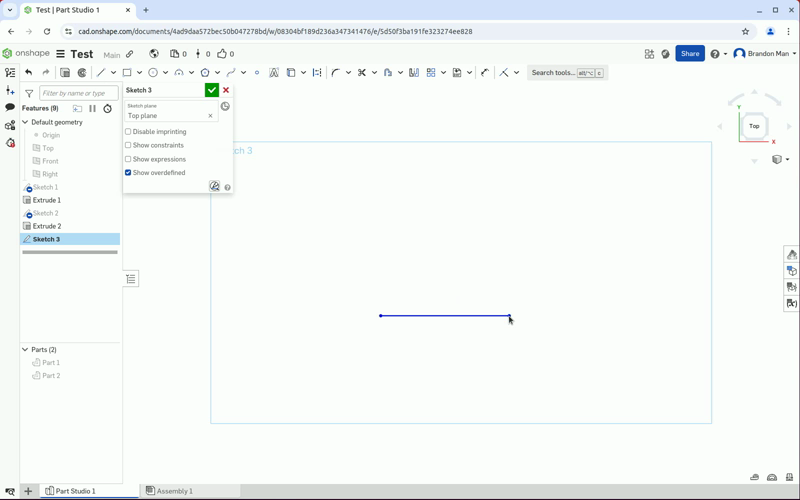
key(a)
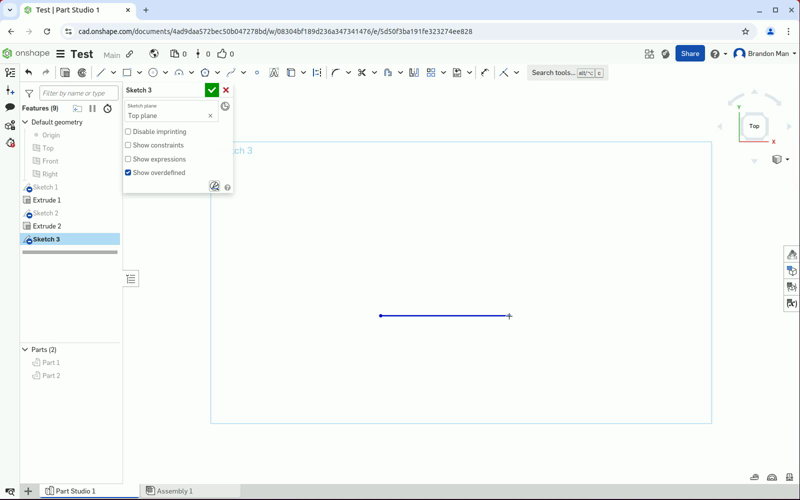
mouse_move(509, 315)
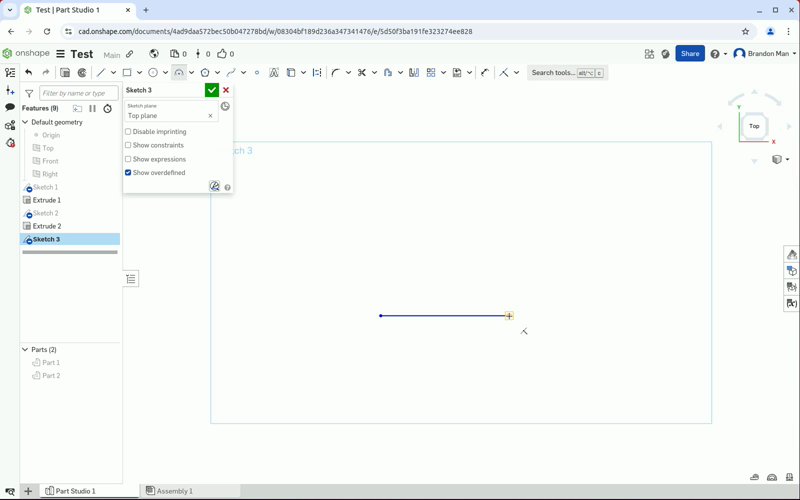
click(509, 315)
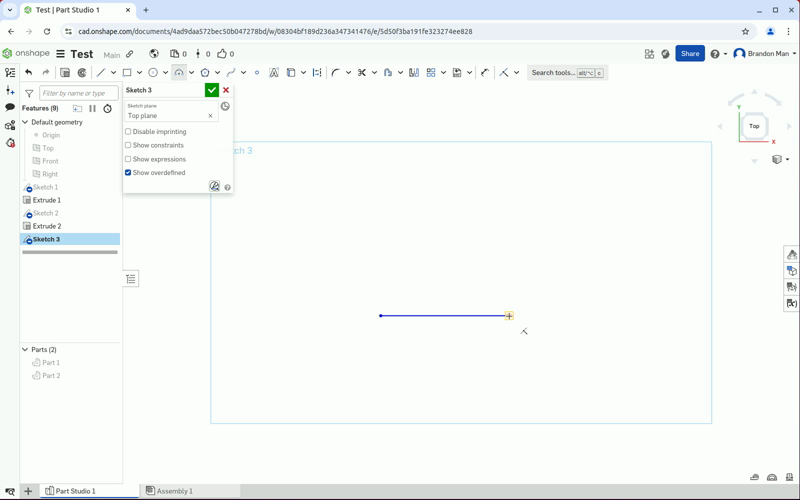
key_down(shift)
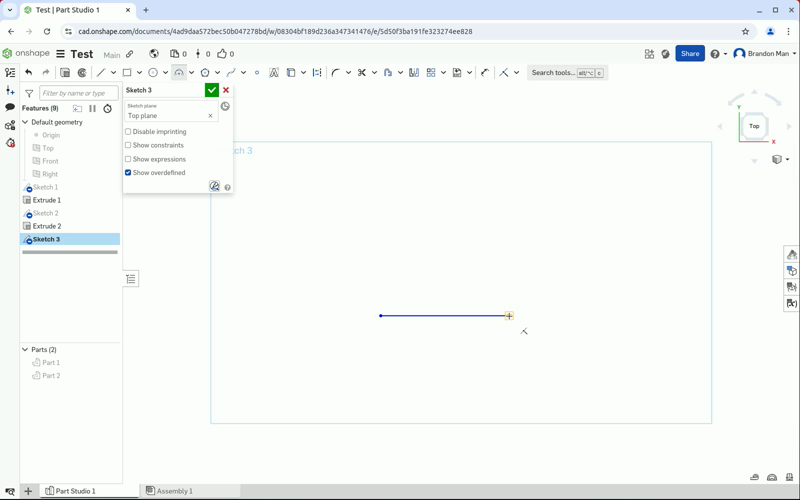
mouse_move(509, 250)
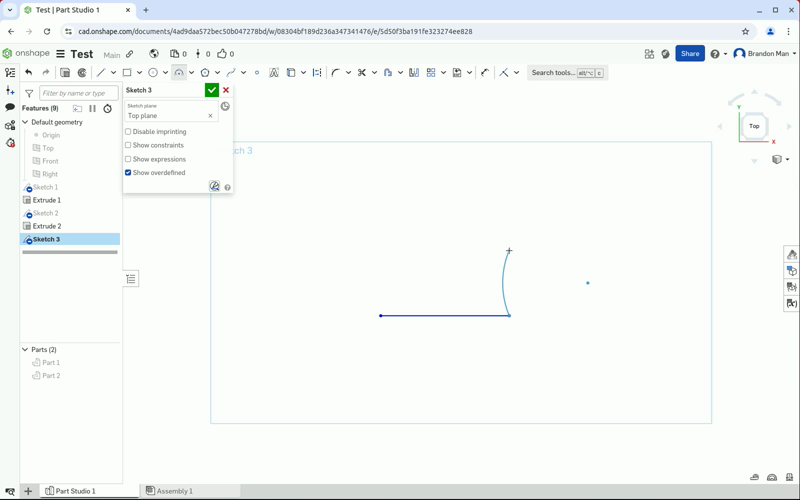
click(509, 250)
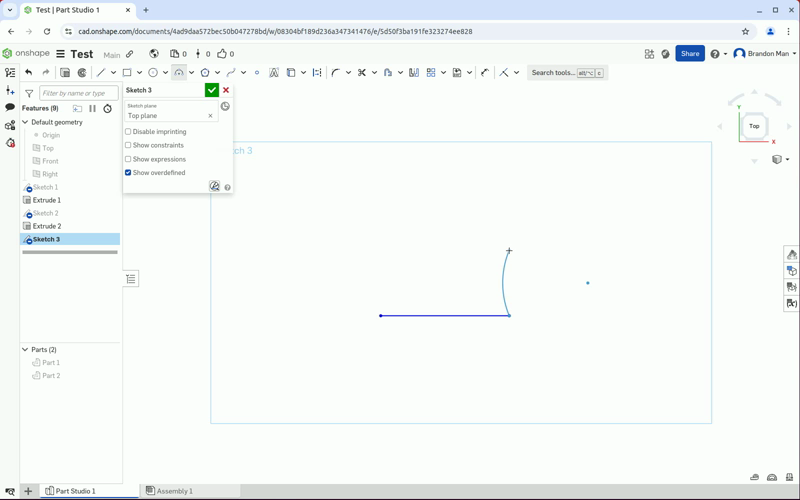
mouse_move(542, 282)
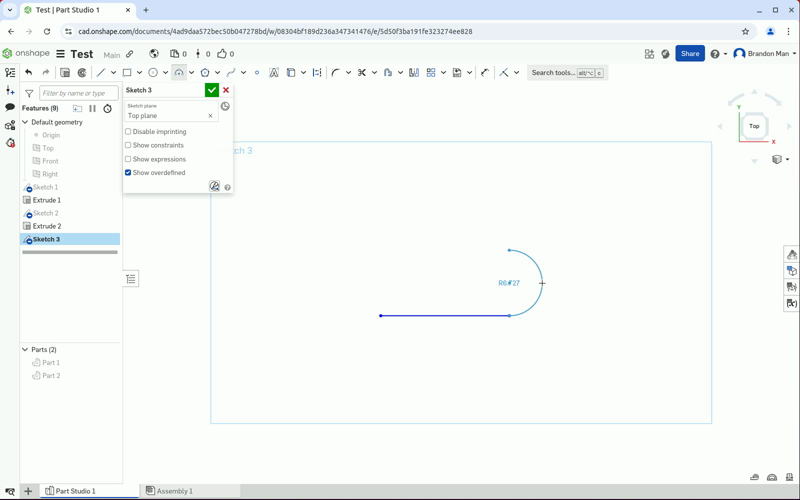
click(542, 282)
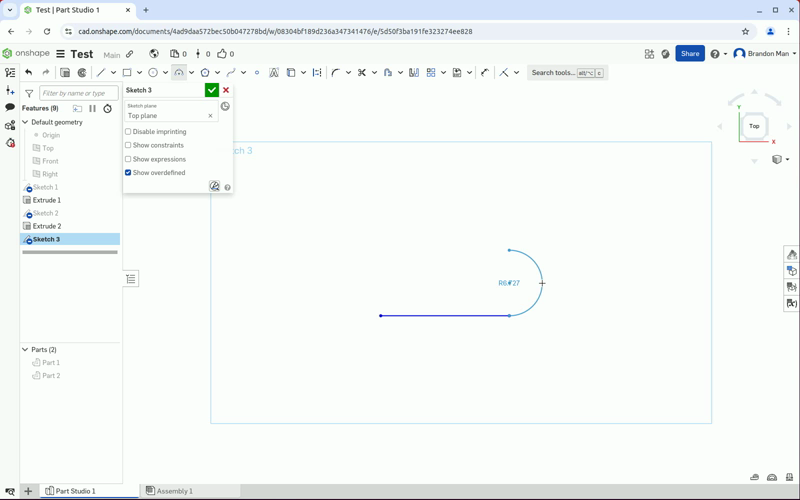
key_up(shift)
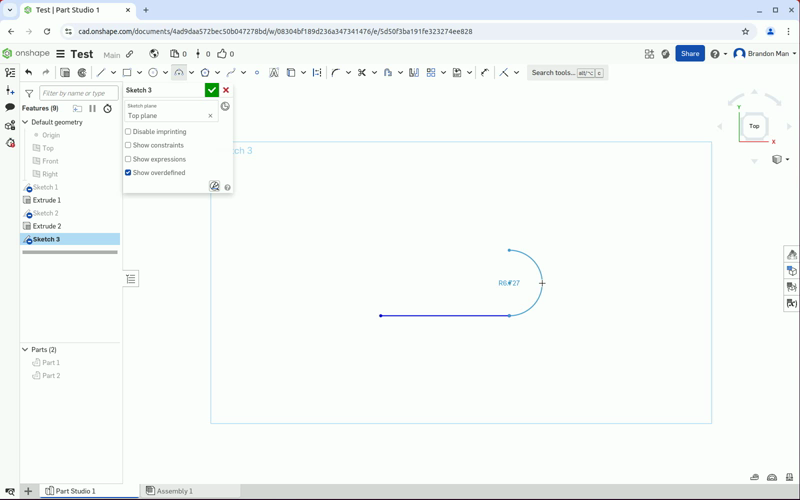
key(esc)
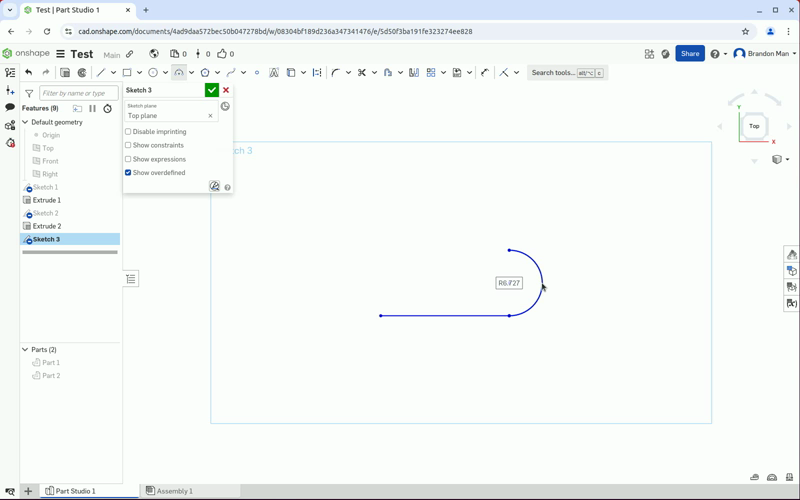
key(l)
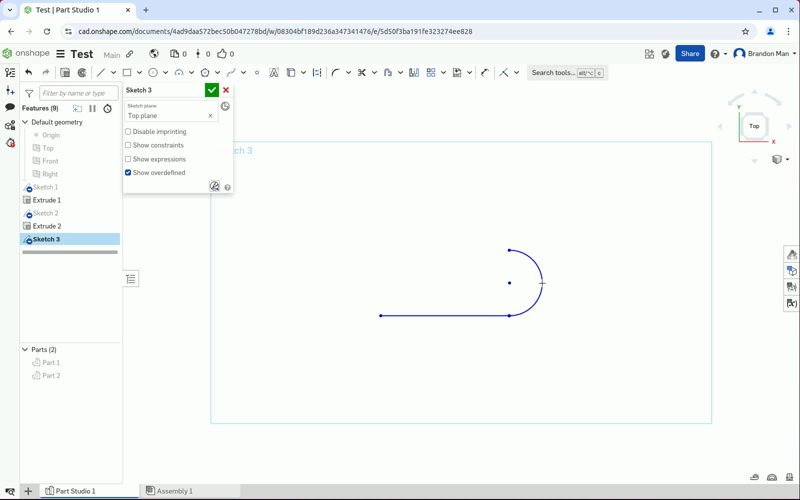
mouse_move(509, 250)
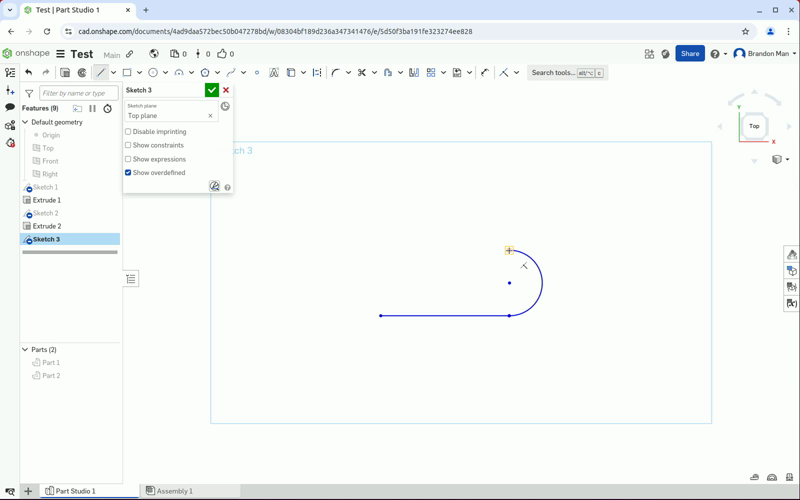
click(509, 250)
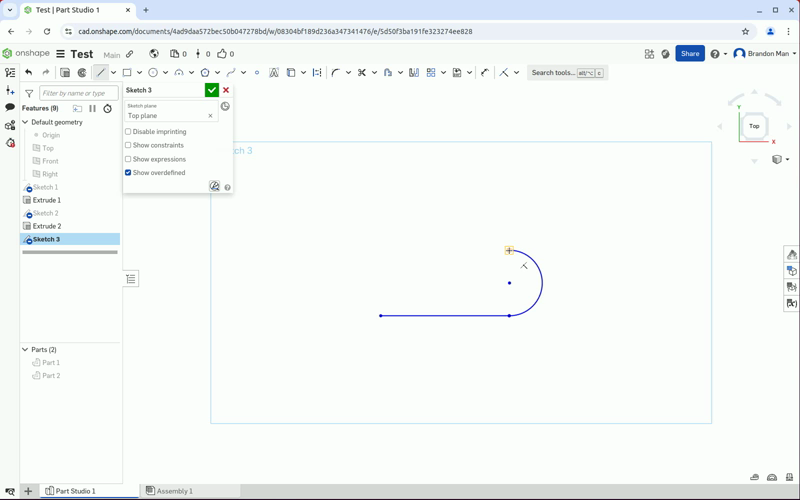
key_down(shift)
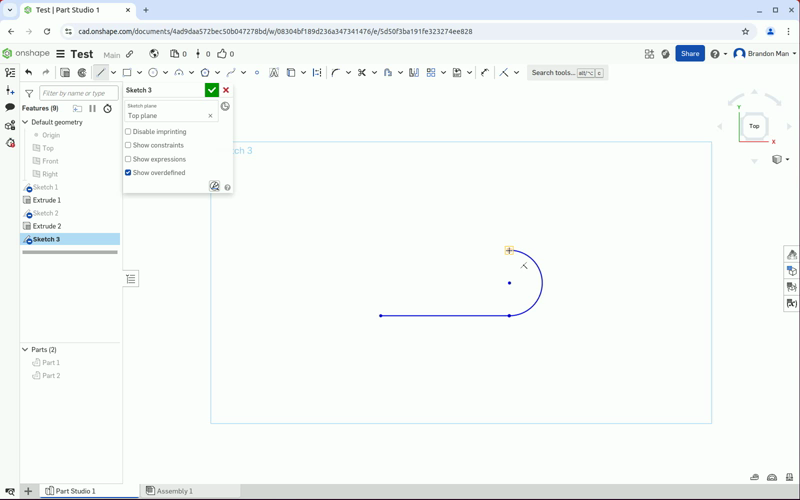
mouse_move(380, 250)
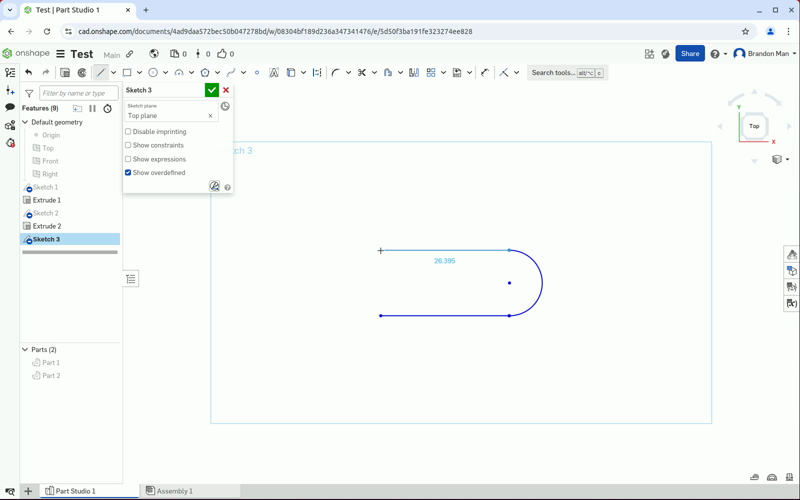
click(380, 250)
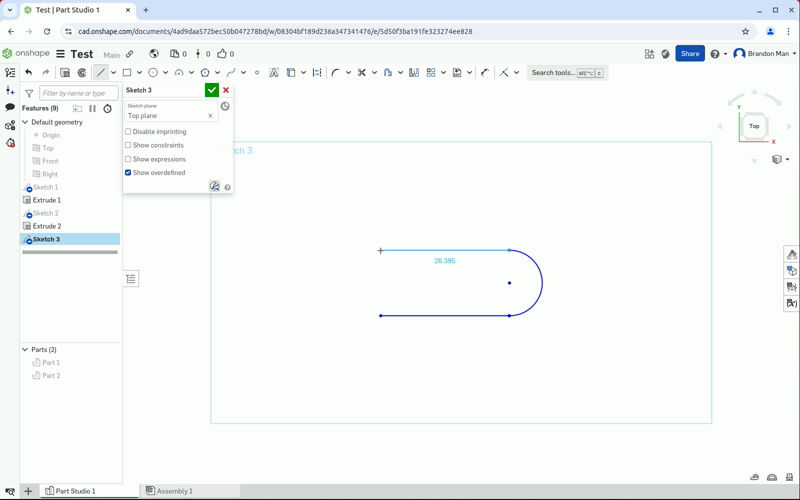
key_up(shift)
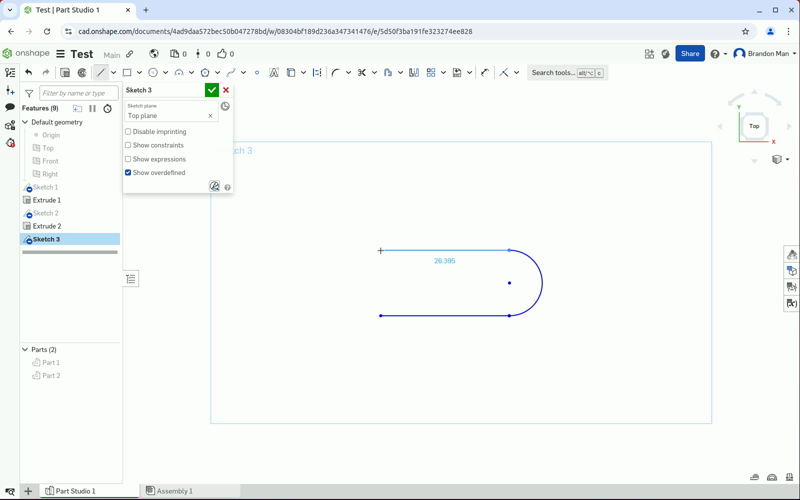
key(esc)
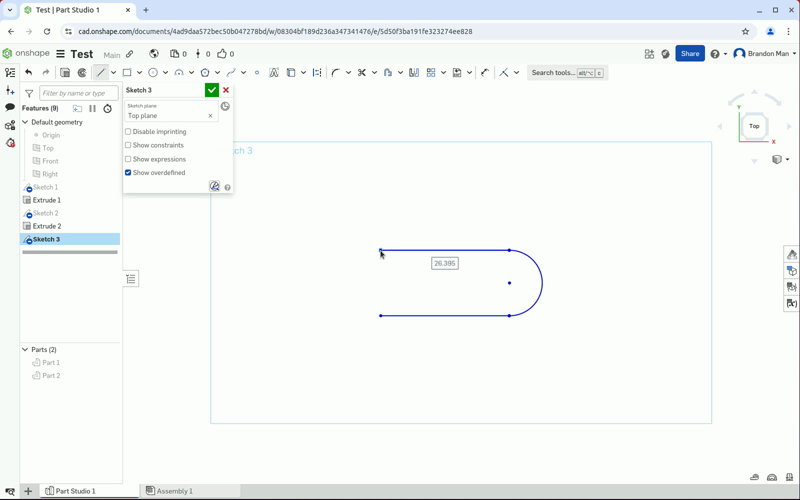
key(a)
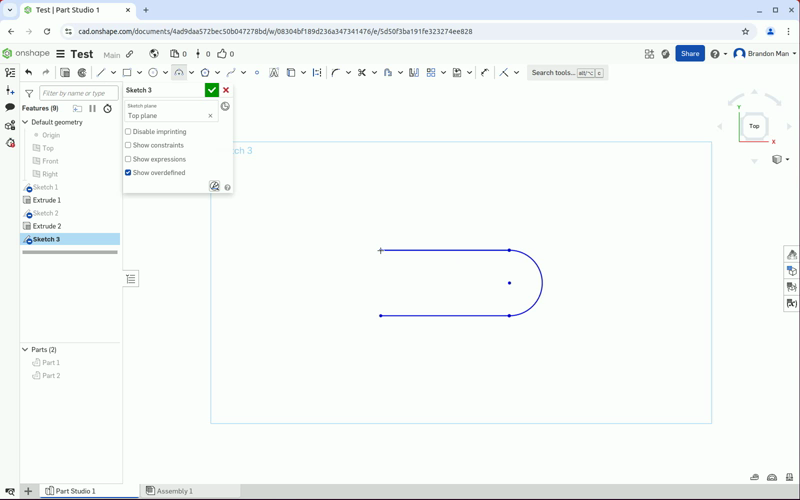
mouse_move(380, 250)
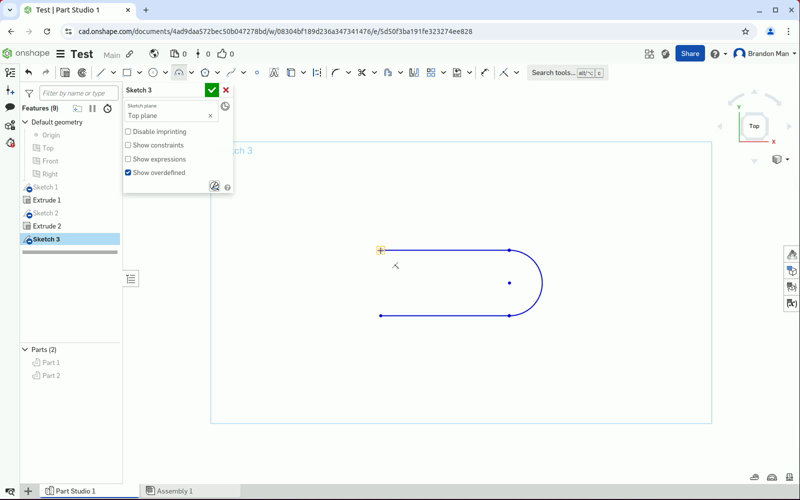
click(380, 250)
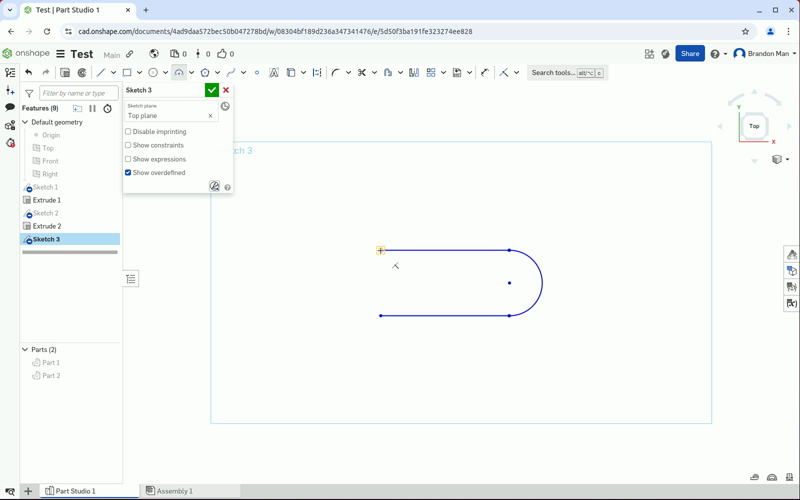
mouse_move(380, 315)
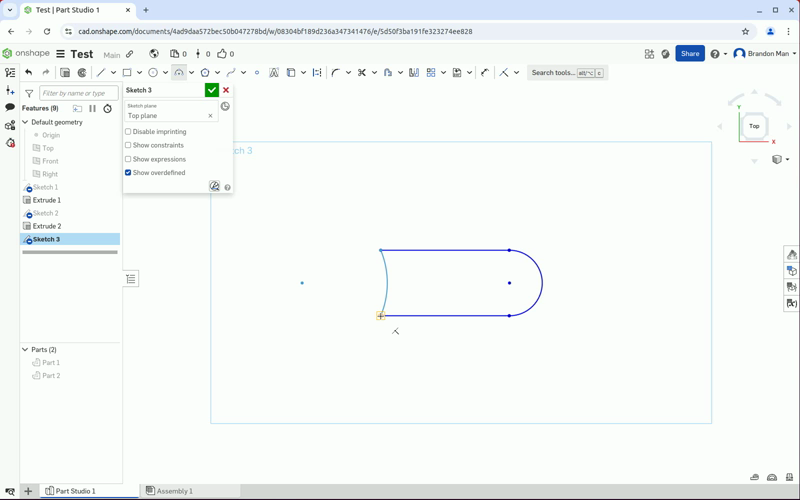
click(380, 315)
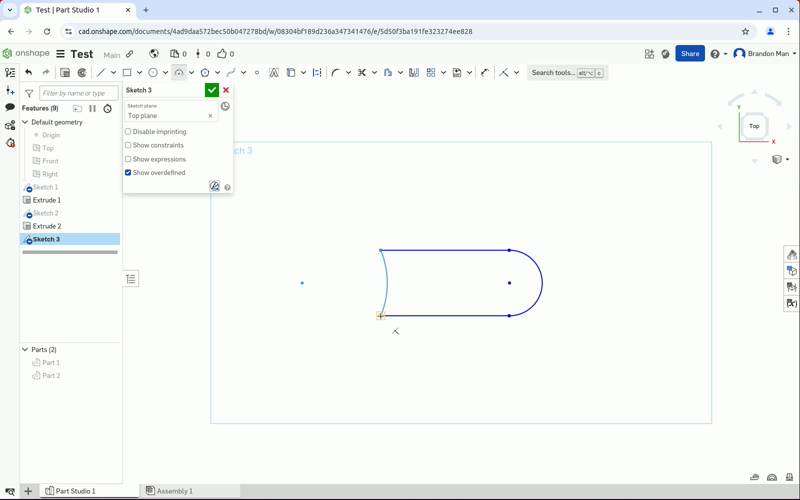
key_down(shift)
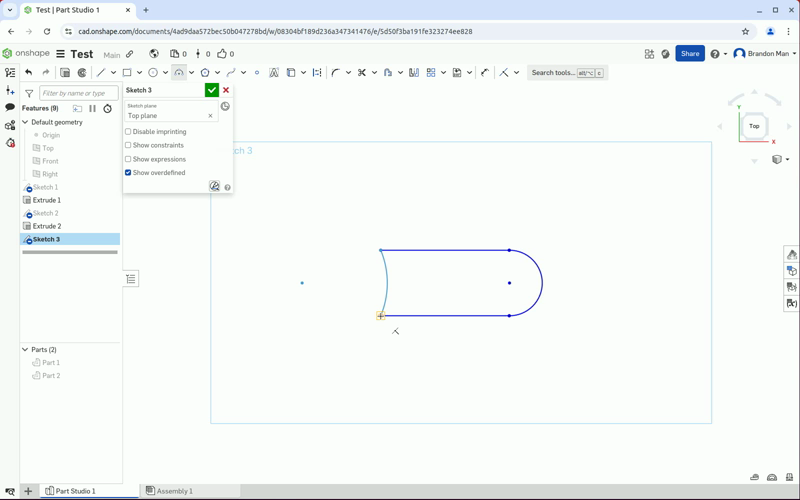
mouse_move(348, 282)
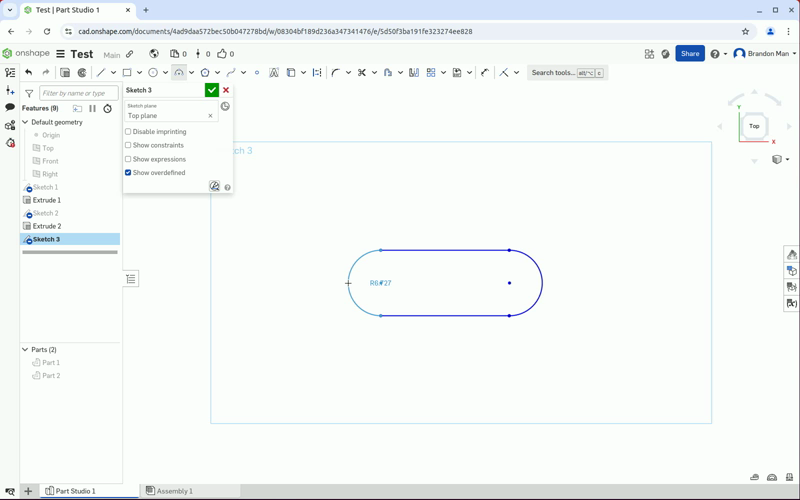
click(348, 282)
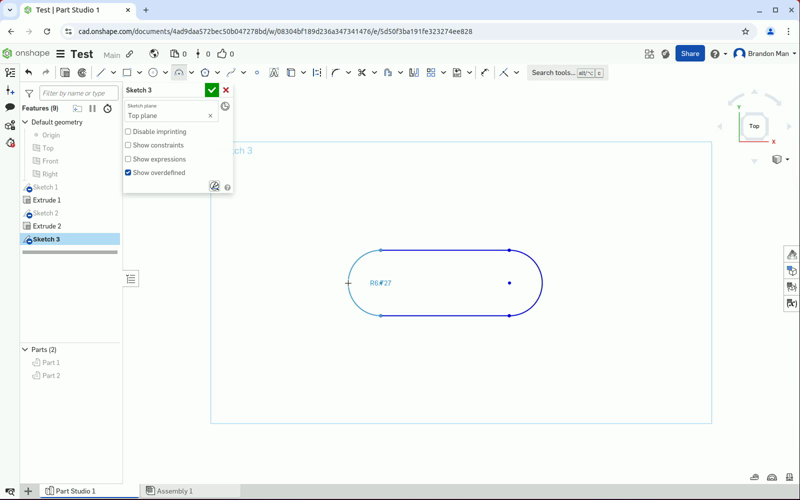
key_up(shift)
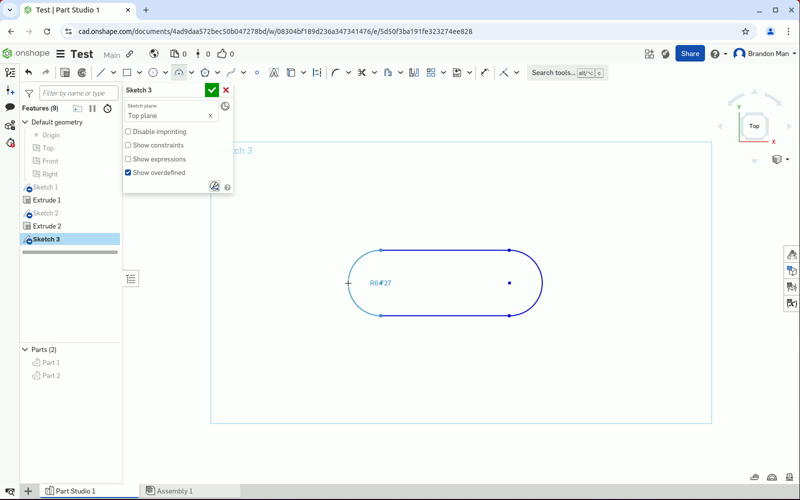
key(esc)
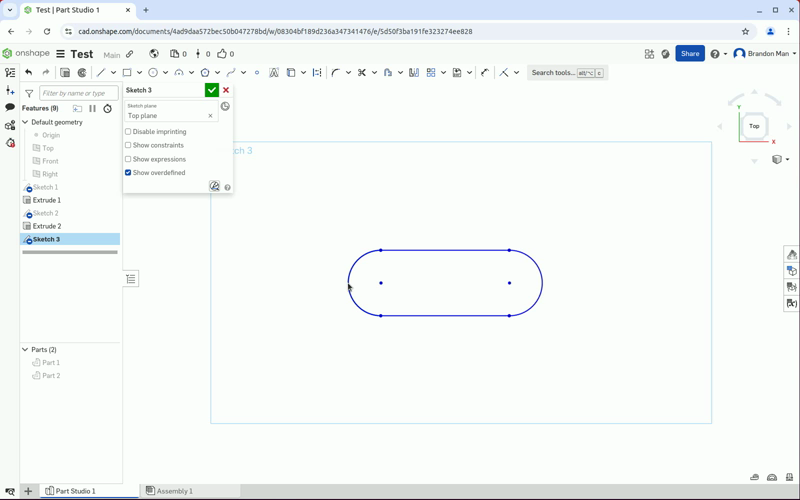
key(l)
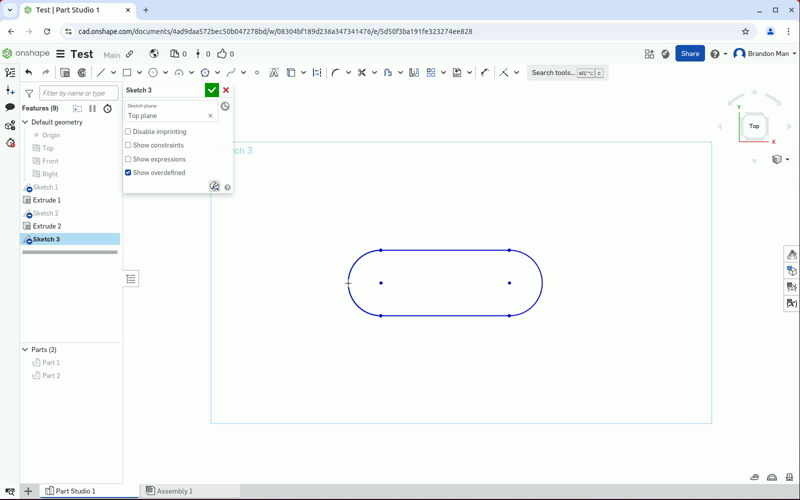
key_down(shift)
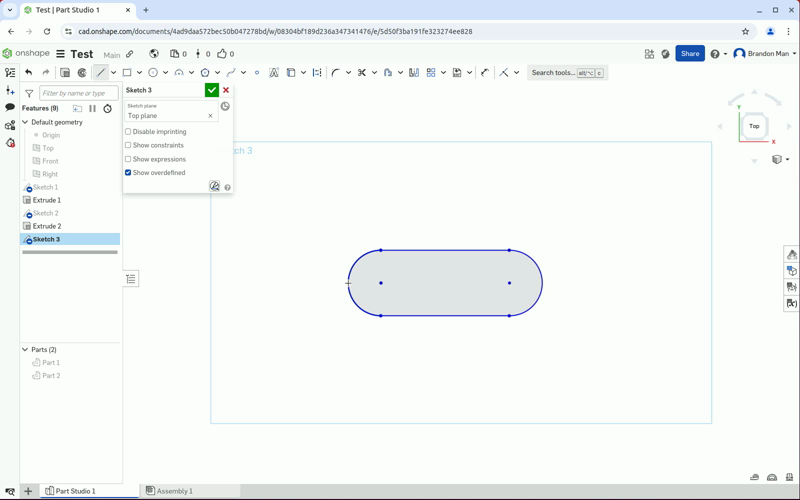
mouse_move(411, 307)
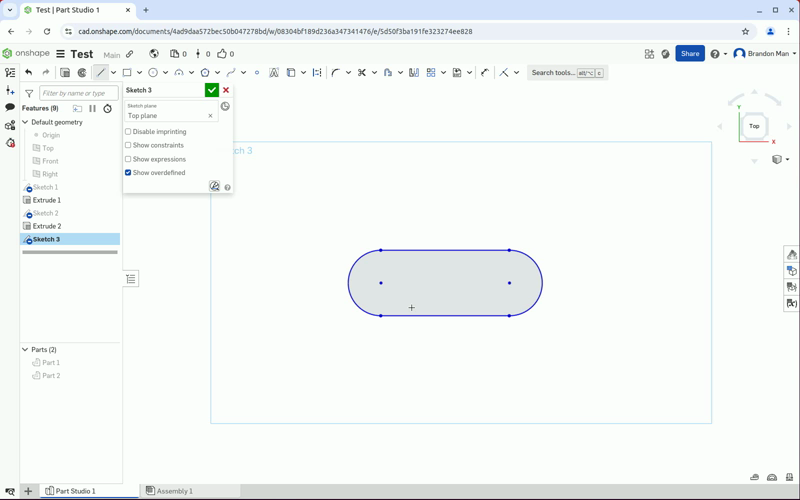
click(411, 307)
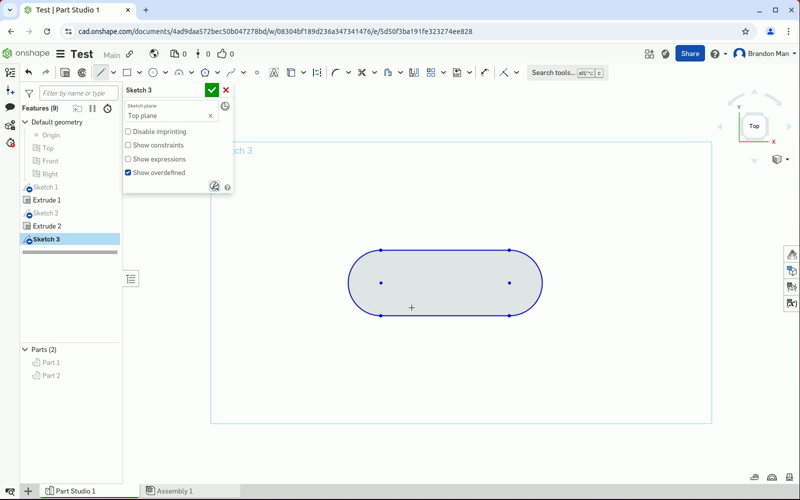
key_up(shift)
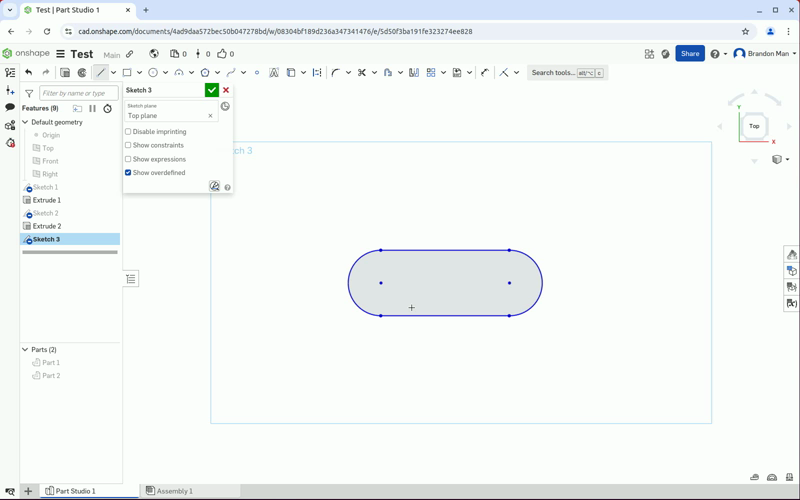
key_down(shift)
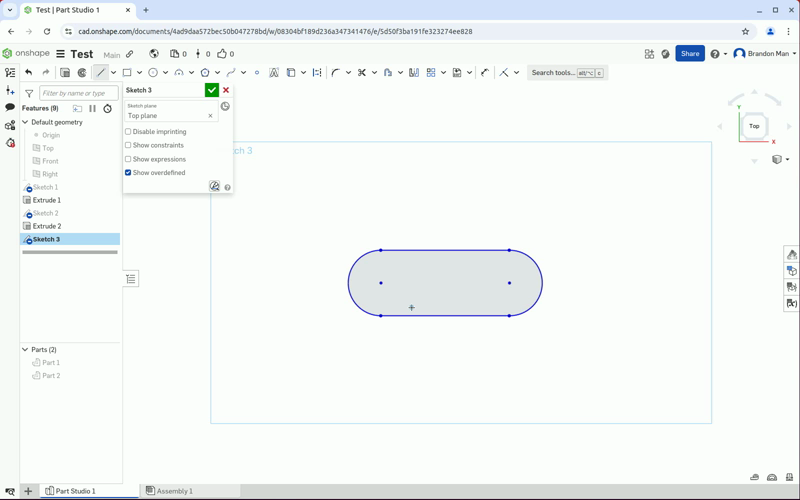
mouse_move(441, 307)
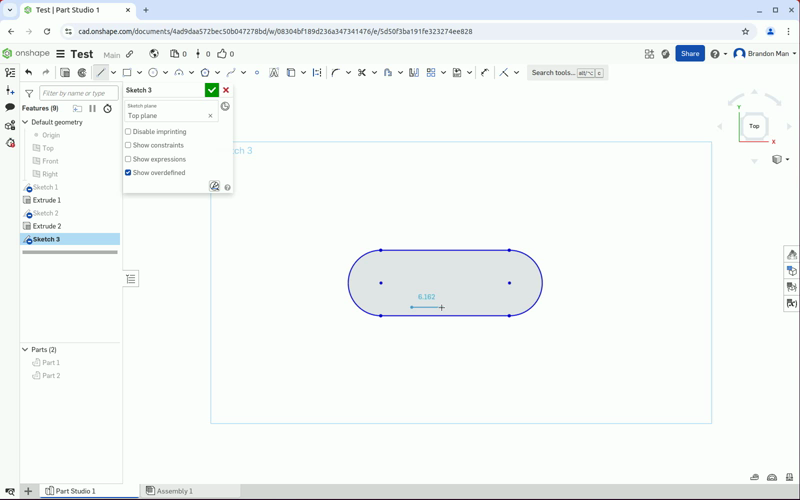
mouse_move(460, 307)
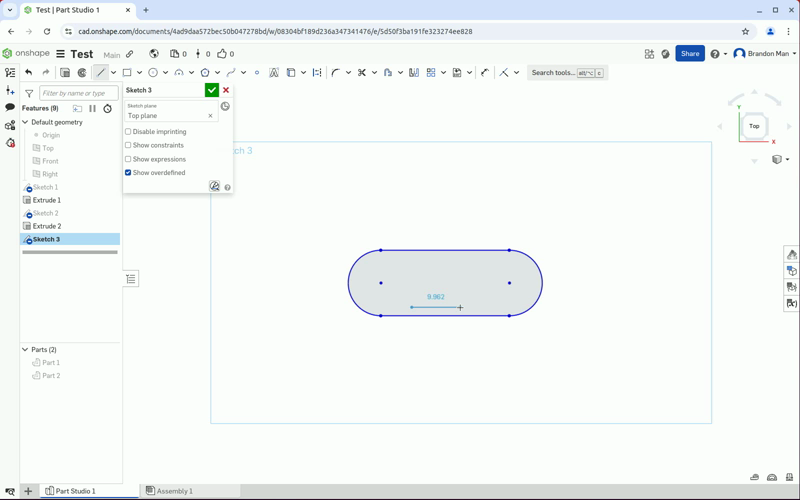
click(460, 307)
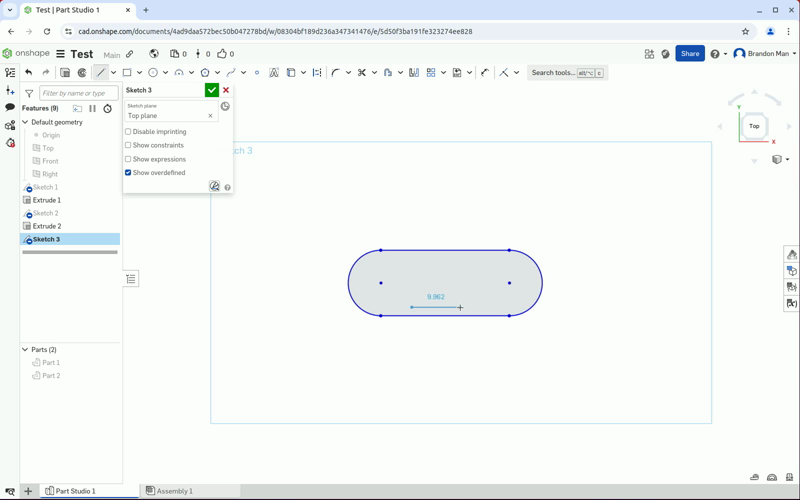
key_up(shift)
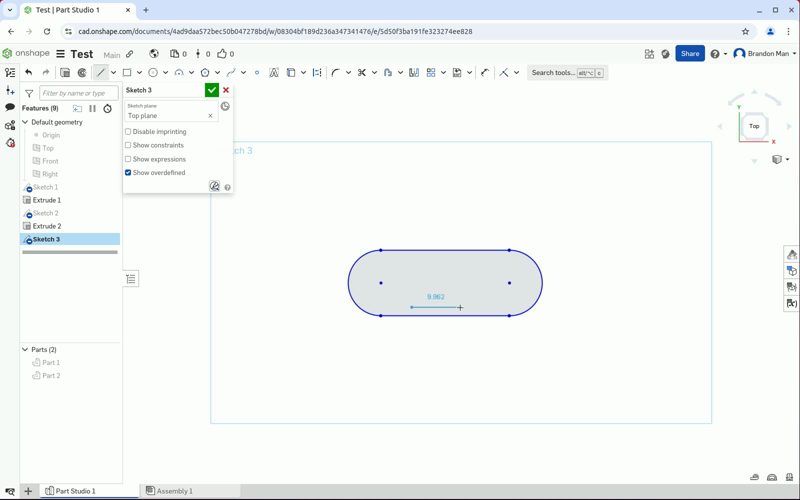
key_down(shift)
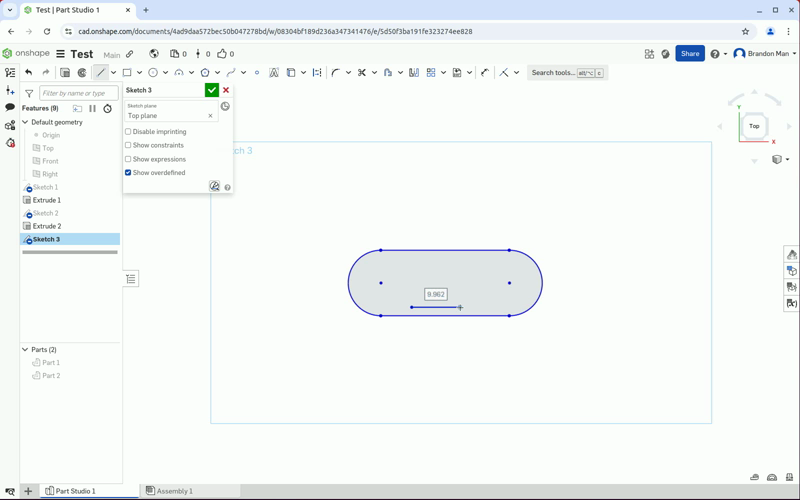
mouse_move(490, 307)
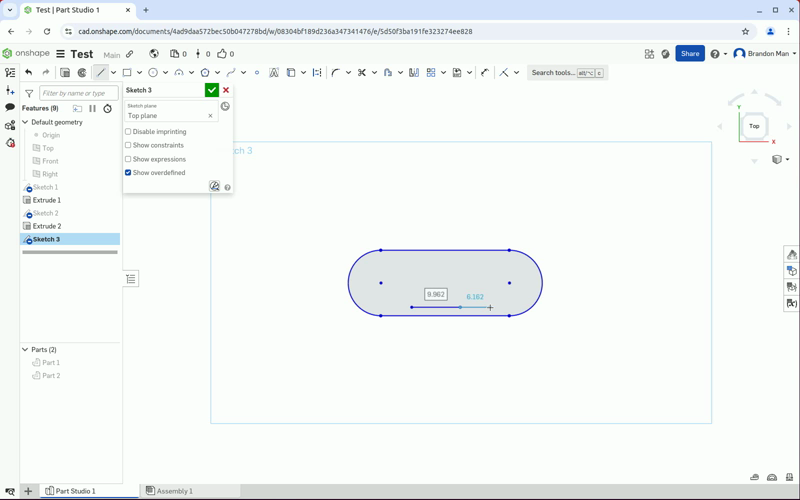
mouse_move(460, 298)
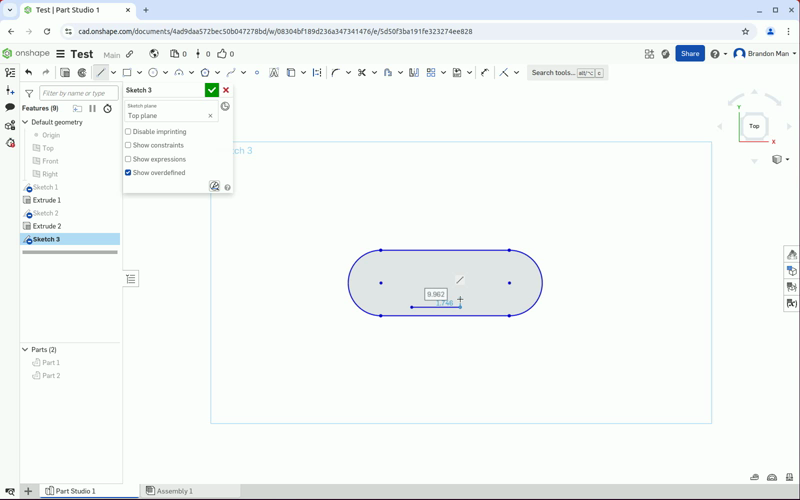
click(460, 298)
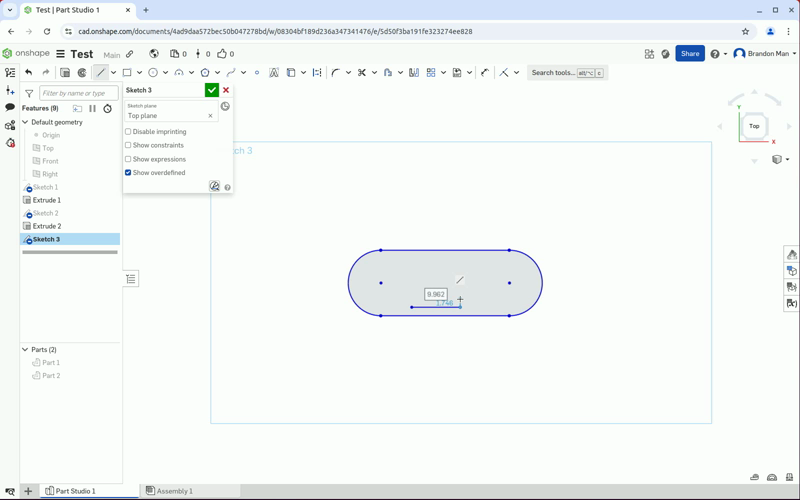
key_up(shift)
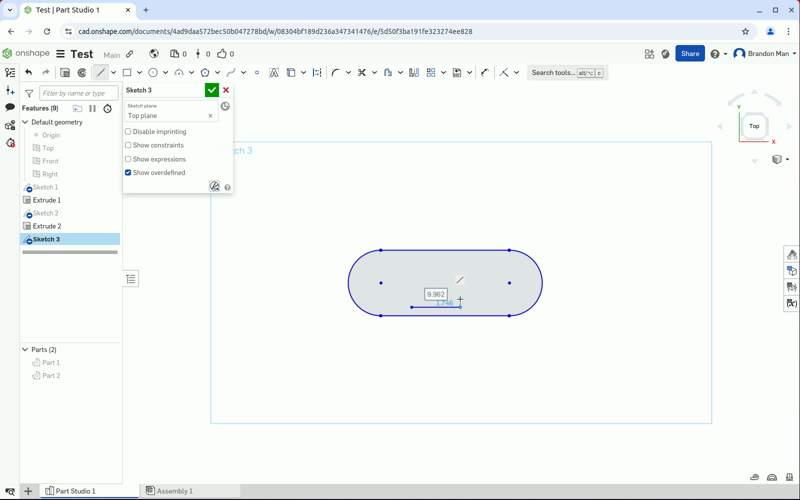
key_down(shift)
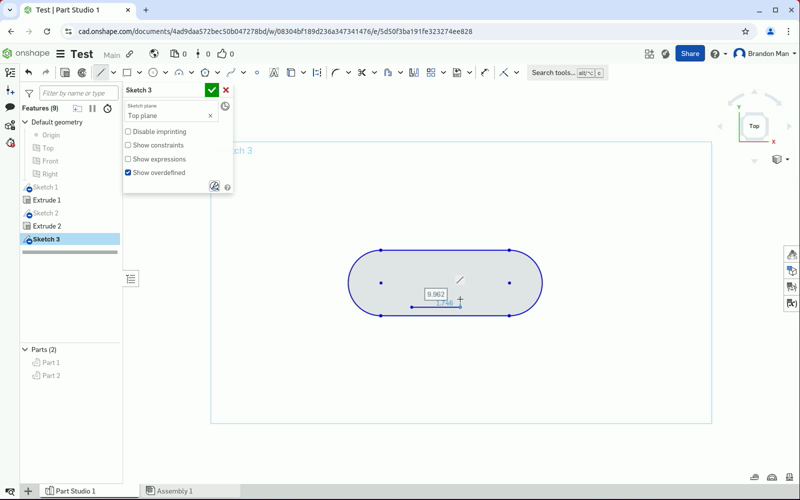
mouse_move(490, 298)
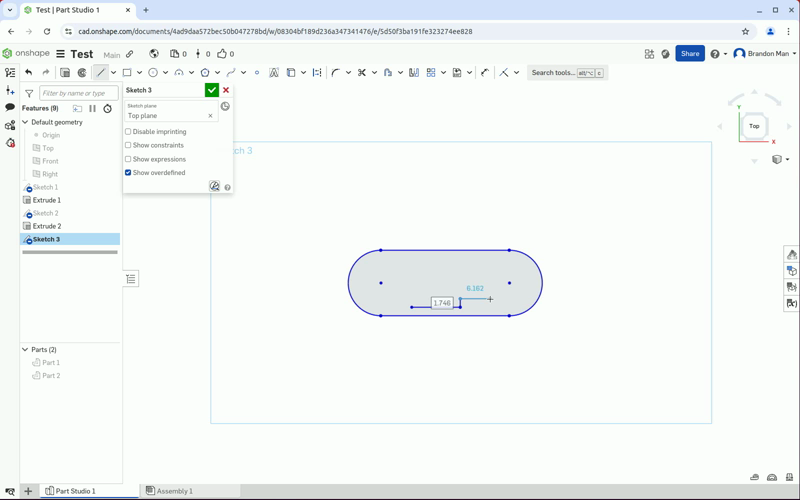
mouse_move(494, 298)
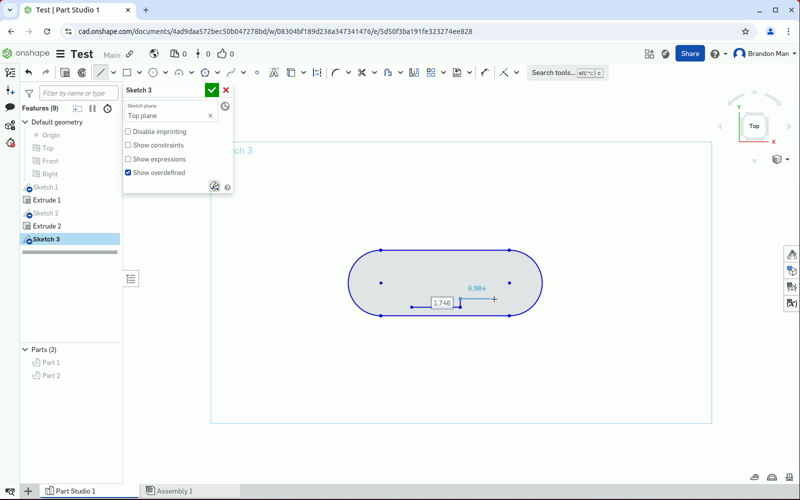
click(494, 298)
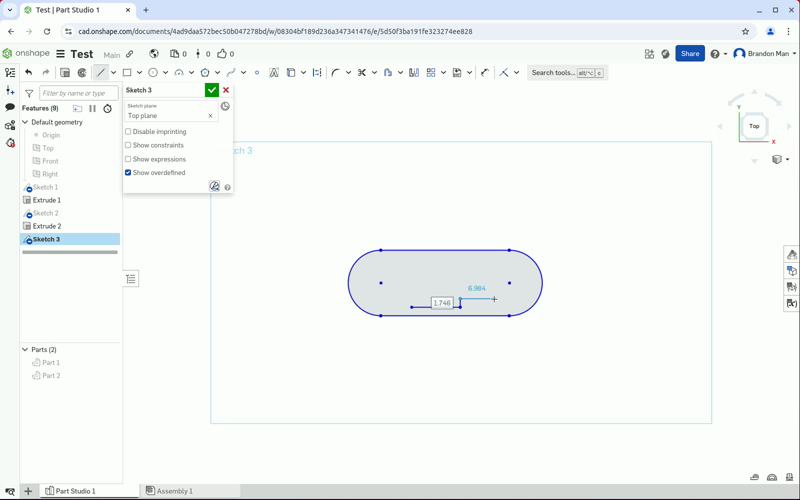
key_up(shift)
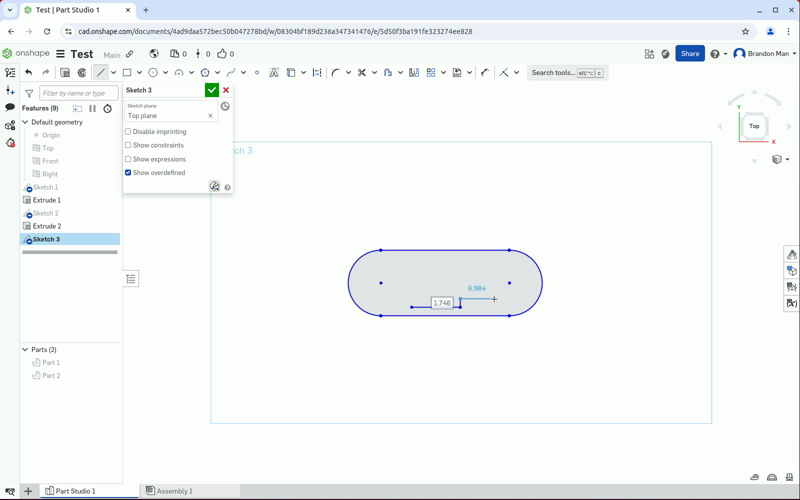
key(esc)
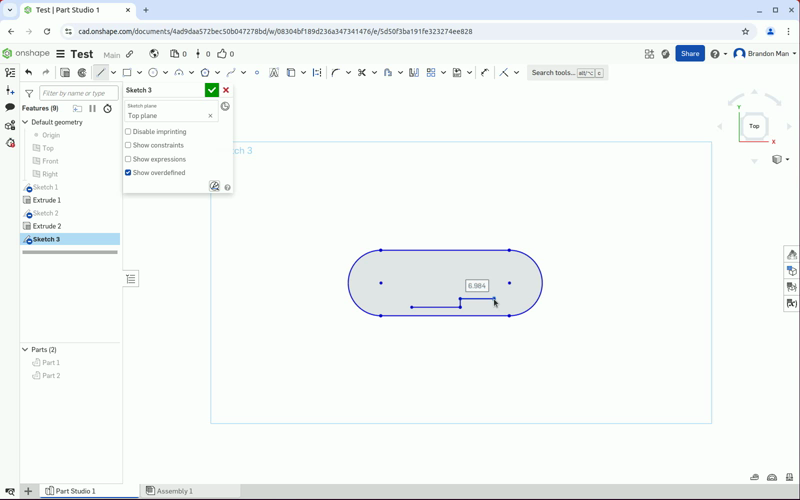
key(a)
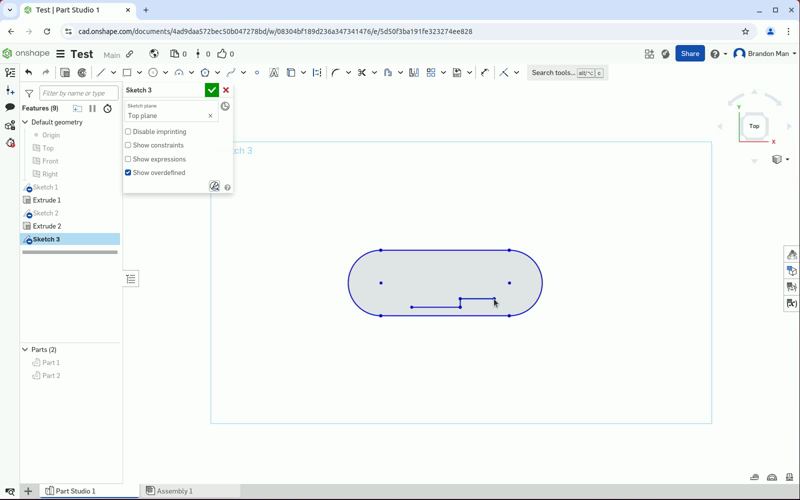
mouse_move(494, 298)
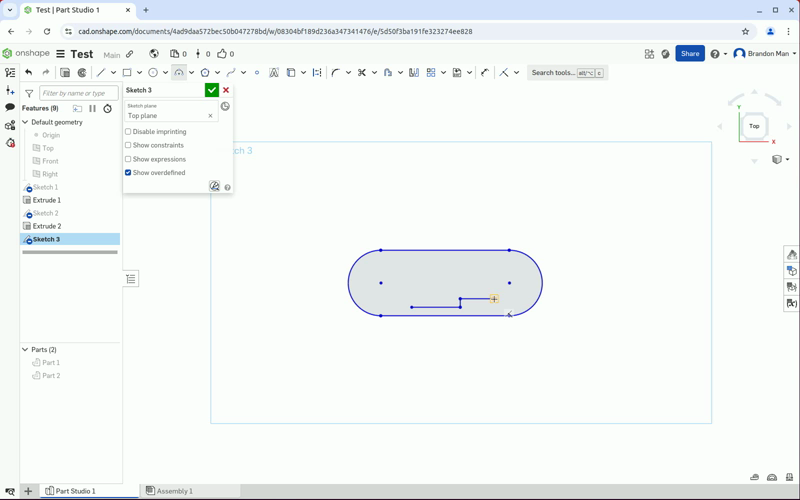
click(494, 298)
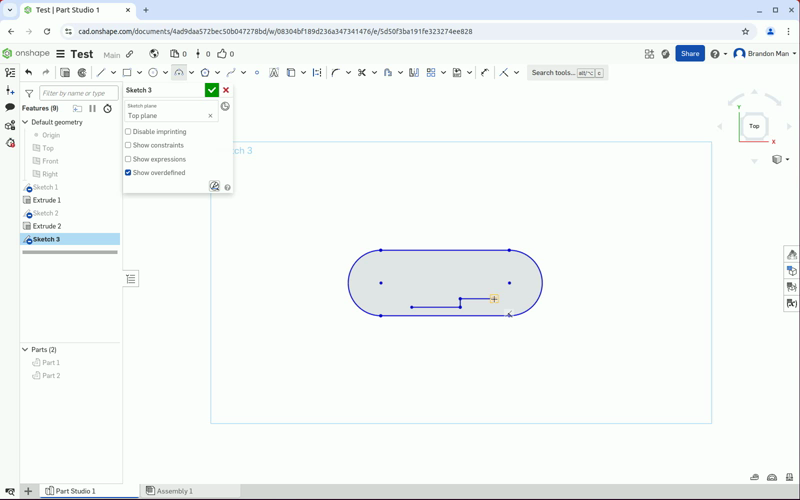
key_down(shift)
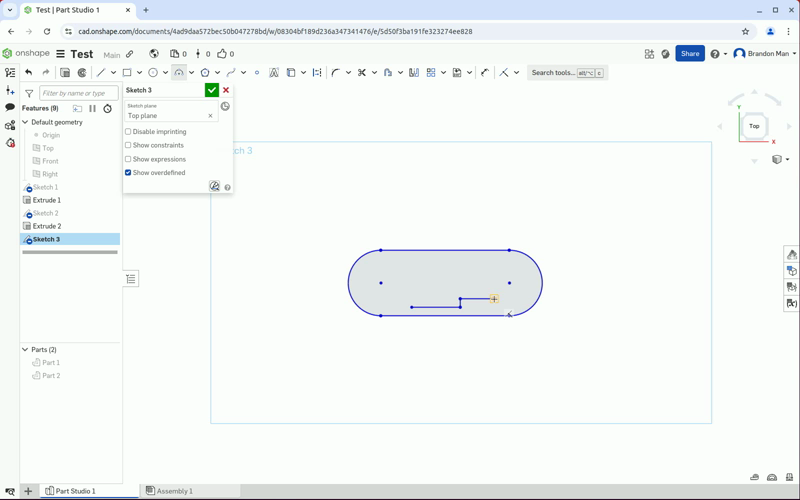
mouse_move(494, 267)
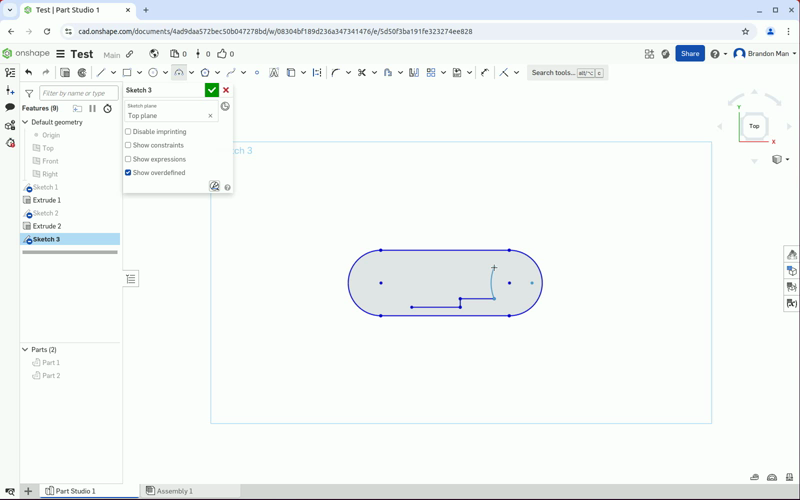
click(494, 267)
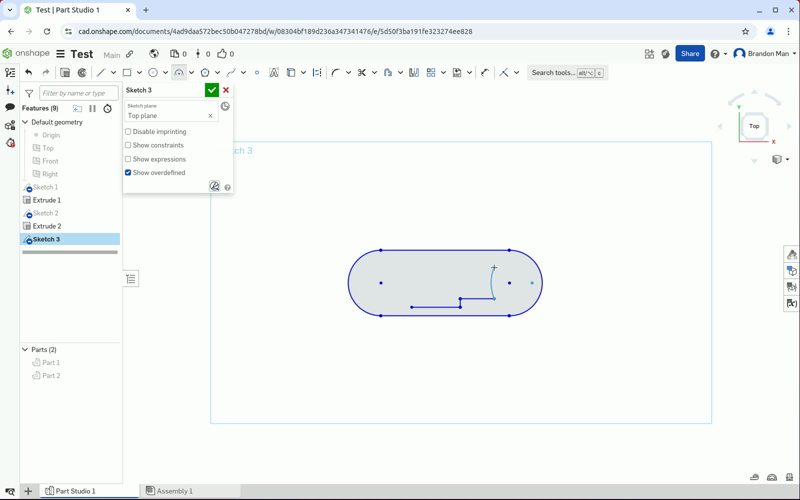
mouse_move(500, 282)
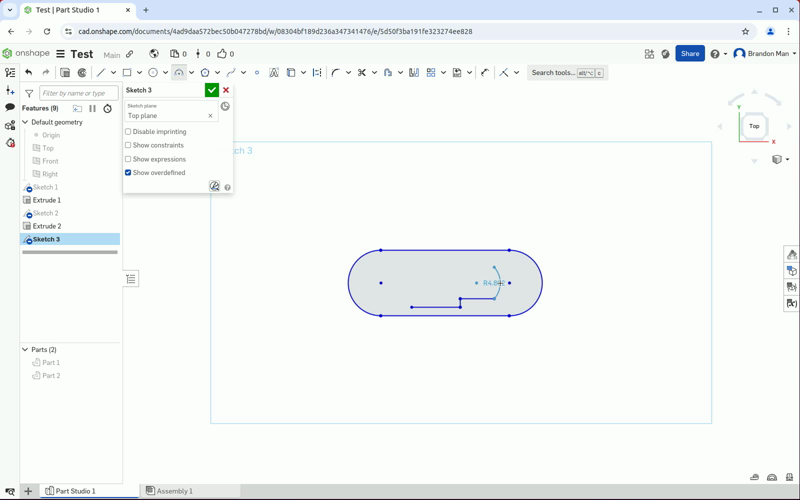
click(500, 282)
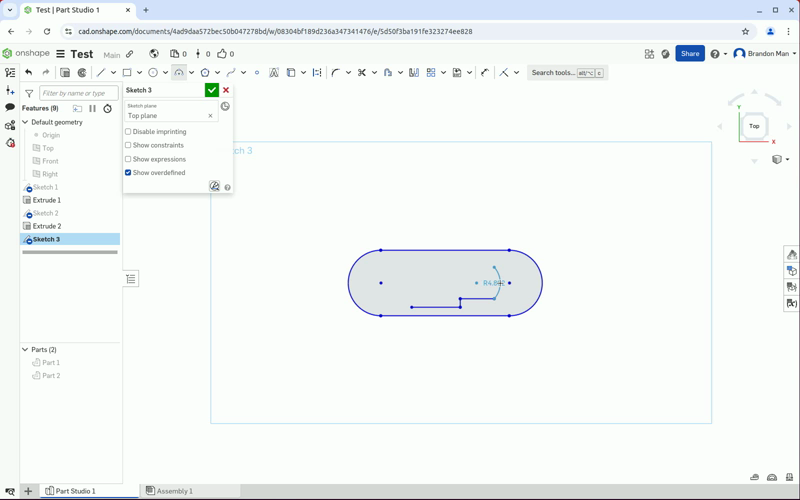
key_up(shift)
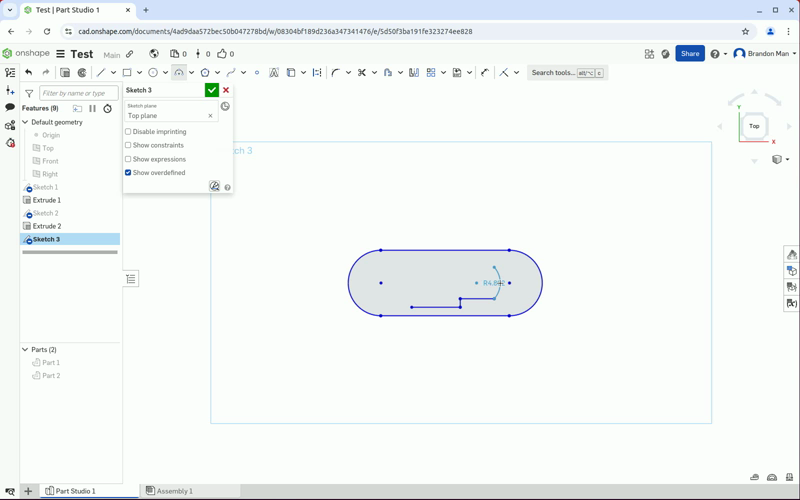
key(esc)
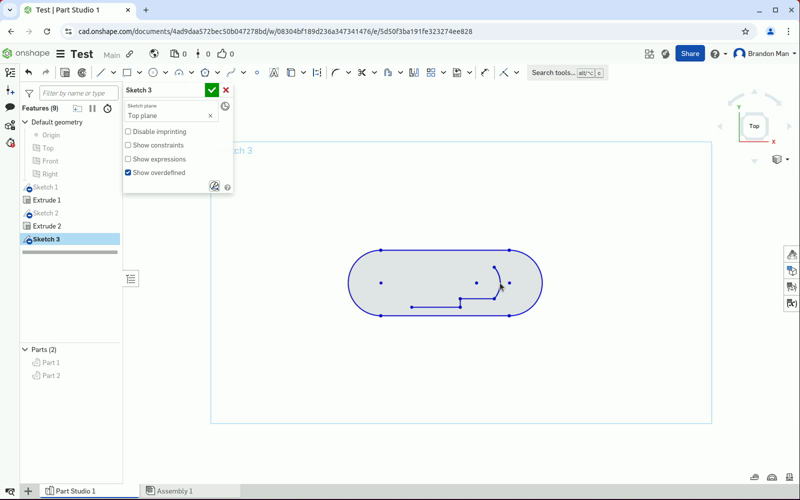
key(l)
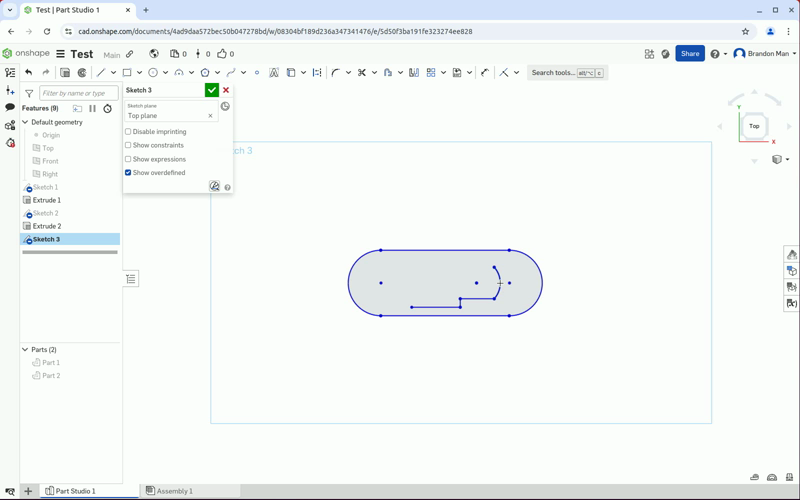
mouse_move(494, 267)
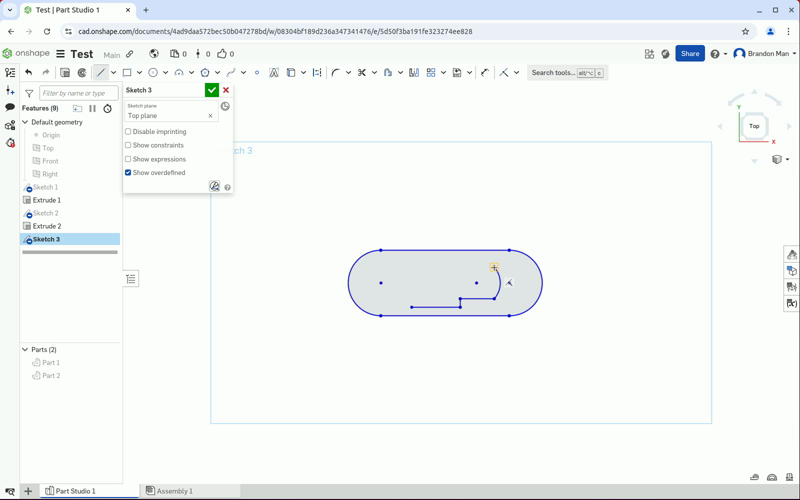
click(494, 267)
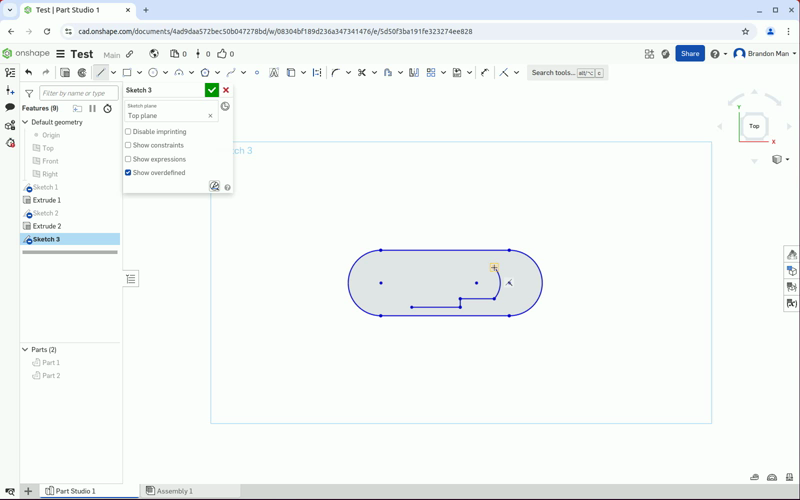
key_down(shift)
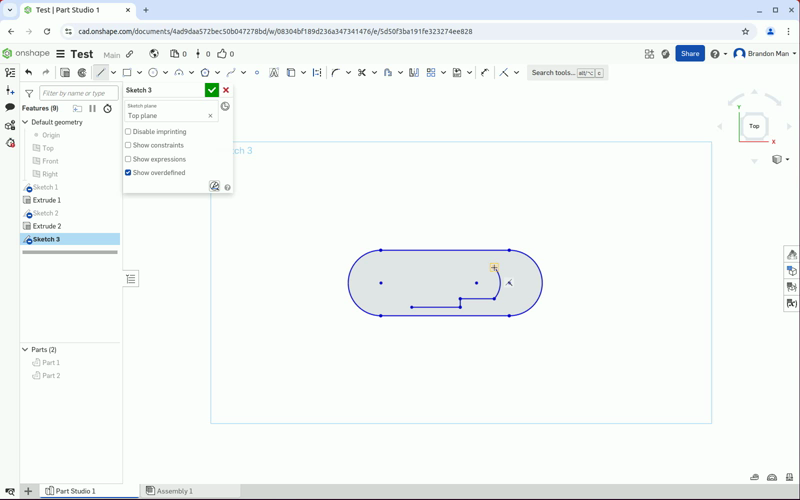
mouse_move(524, 267)
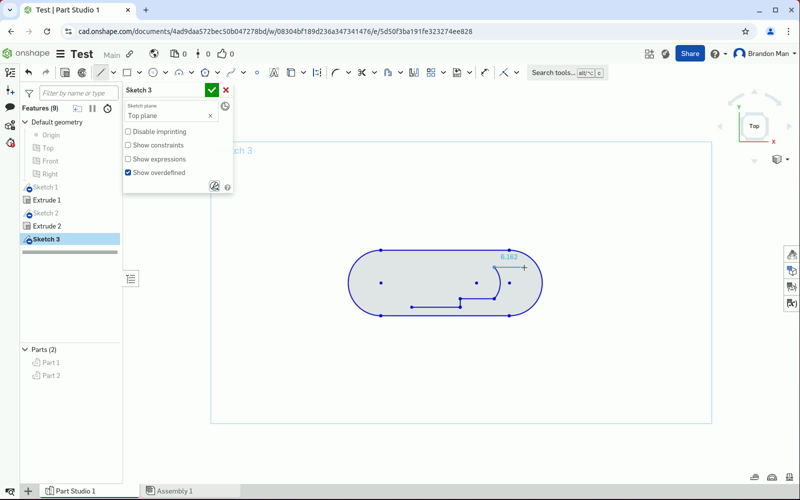
mouse_move(460, 267)
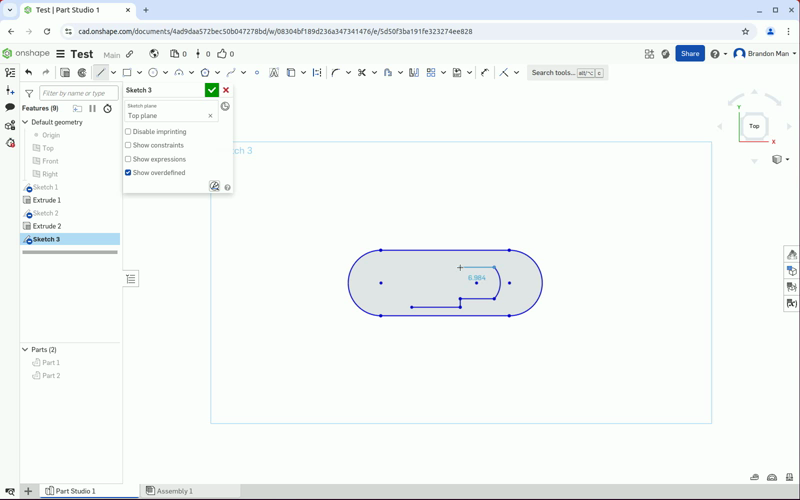
click(460, 267)
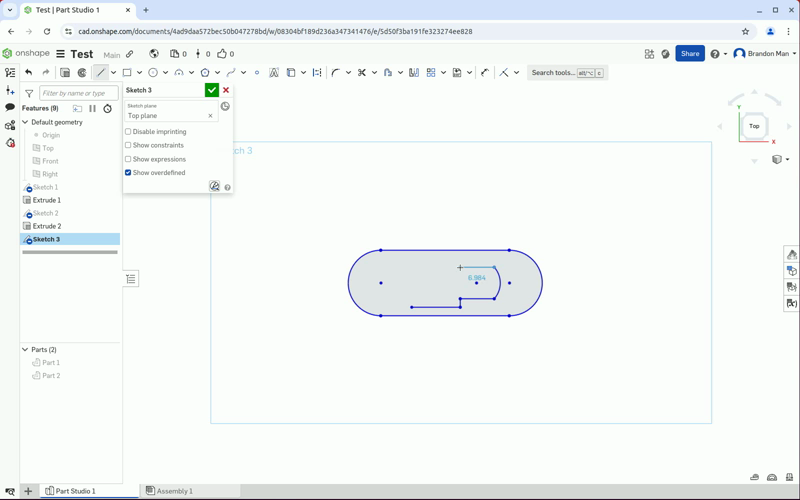
key_up(shift)
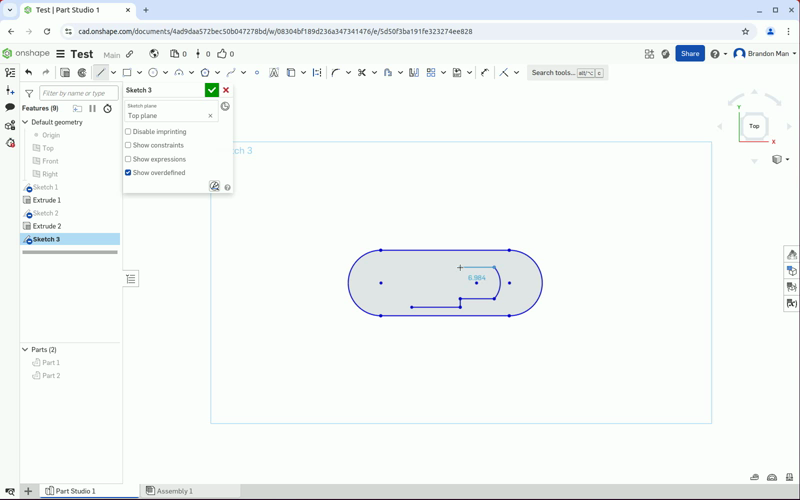
key_down(shift)
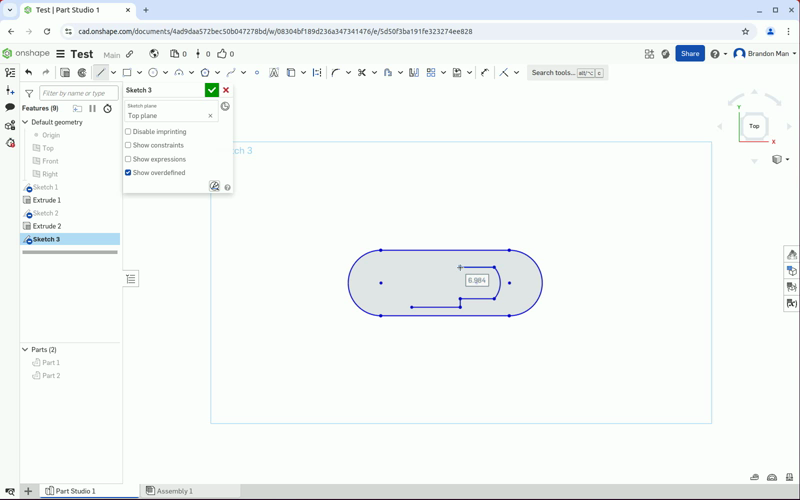
mouse_move(490, 267)
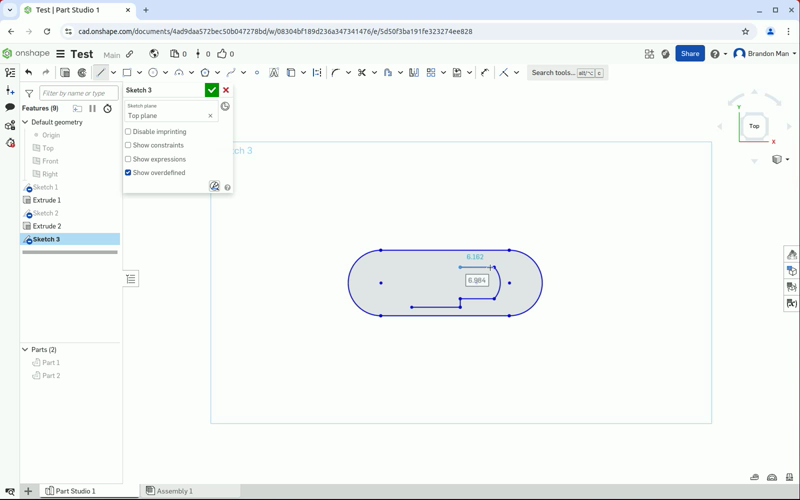
mouse_move(460, 258)
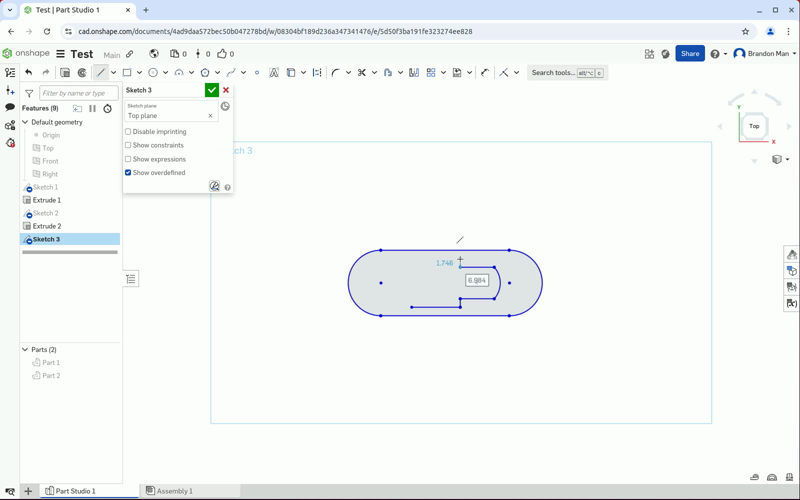
click(460, 258)
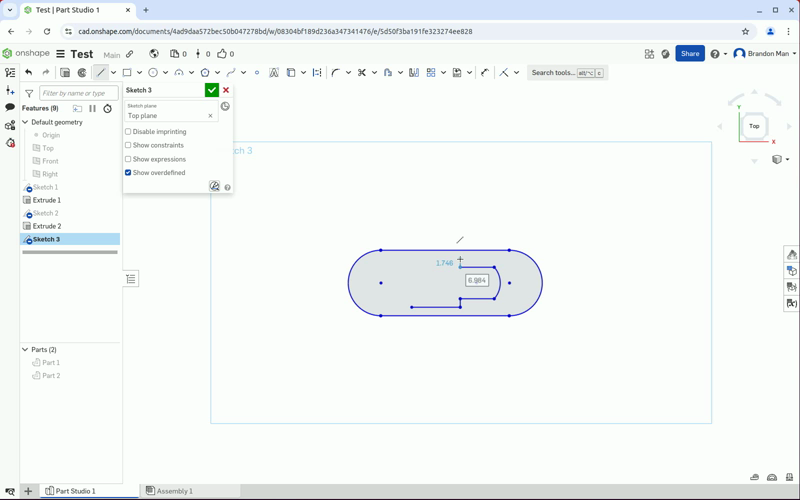
key_up(shift)
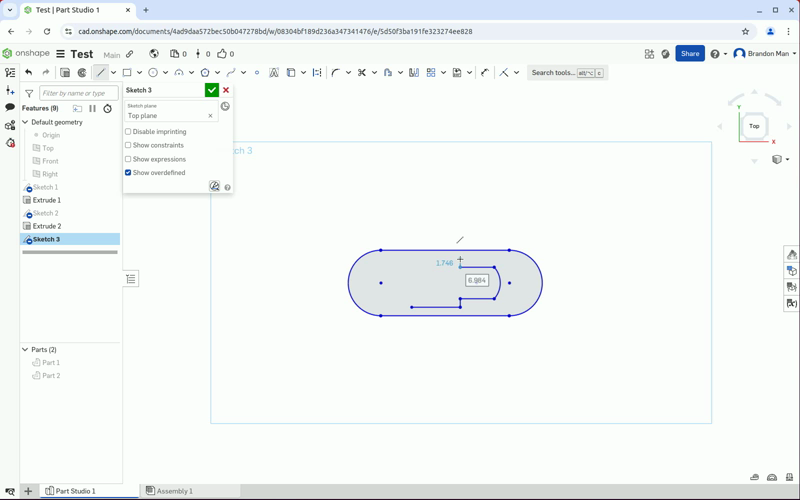
key_down(shift)
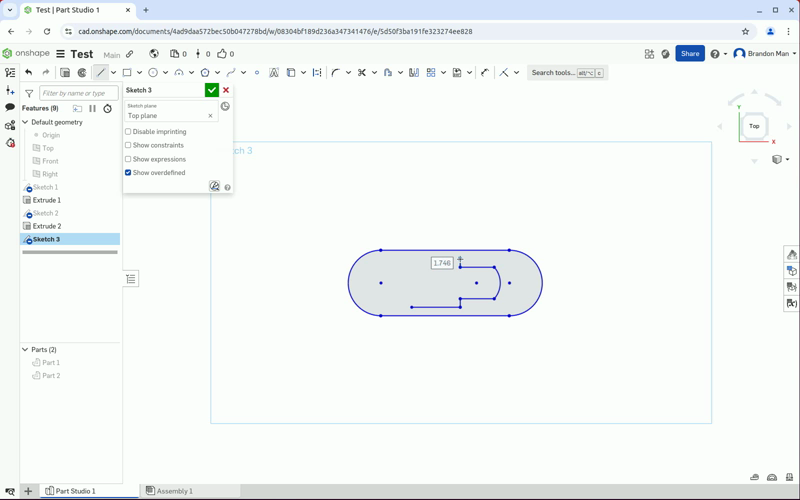
mouse_move(490, 258)
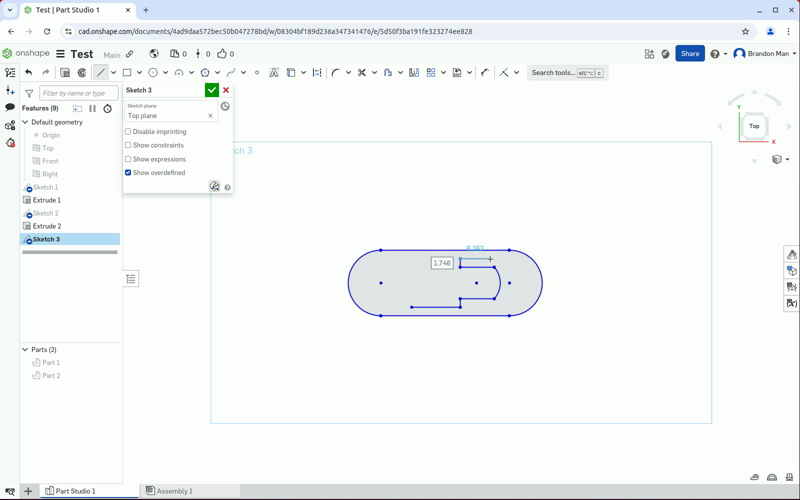
mouse_move(411, 258)
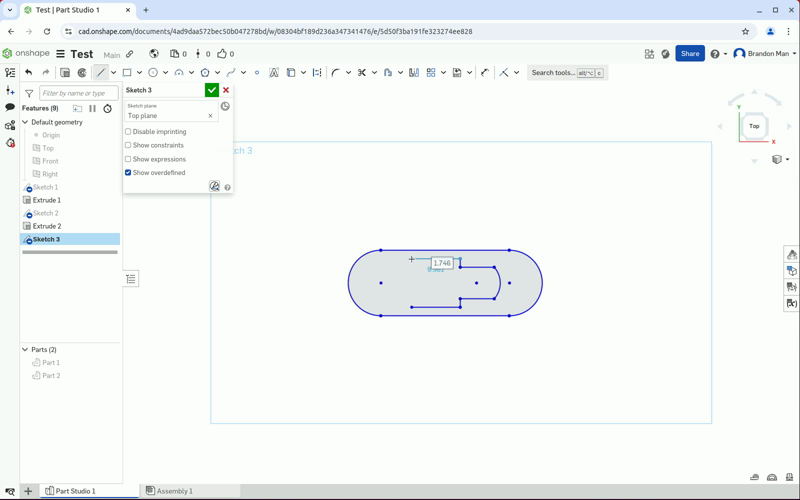
click(411, 258)
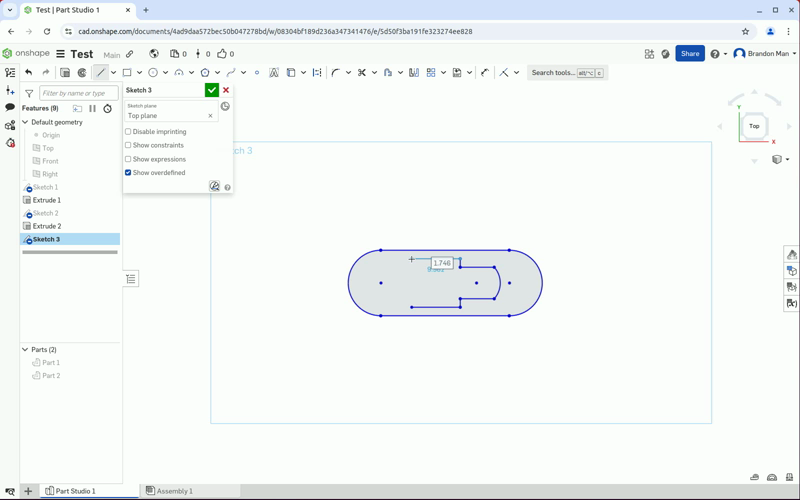
key_up(shift)
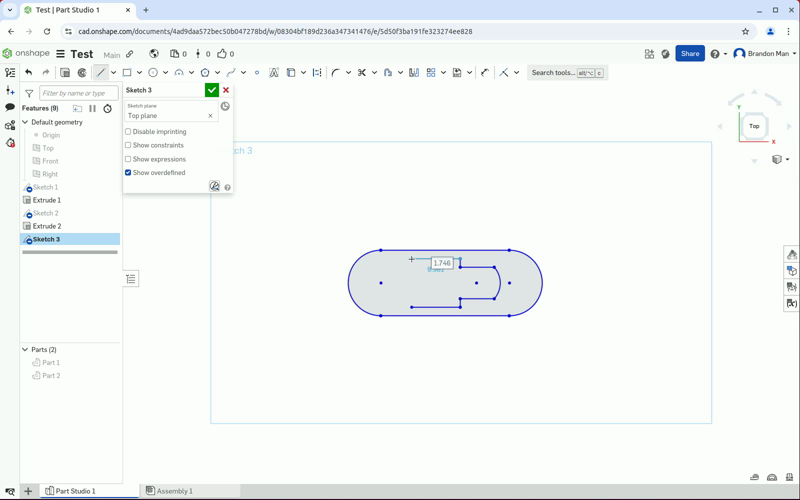
key(esc)
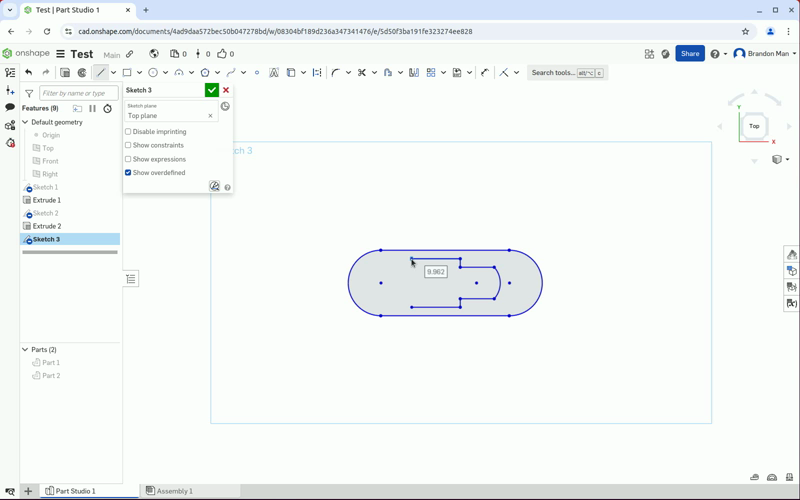
key(a)
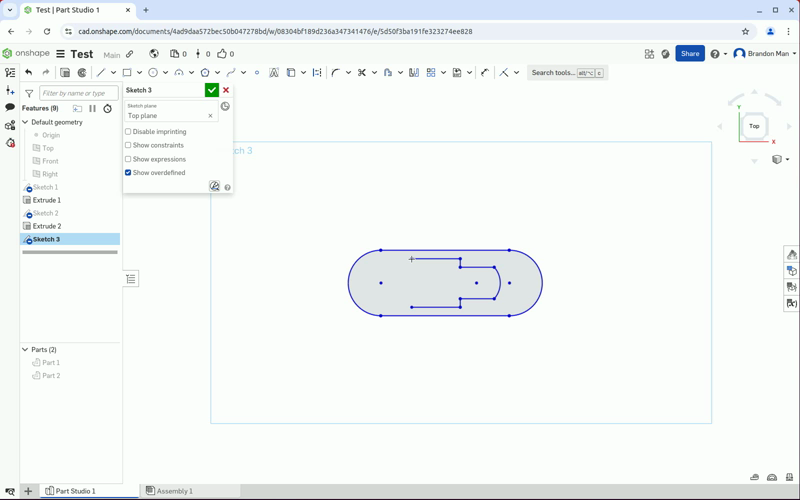
mouse_move(411, 258)
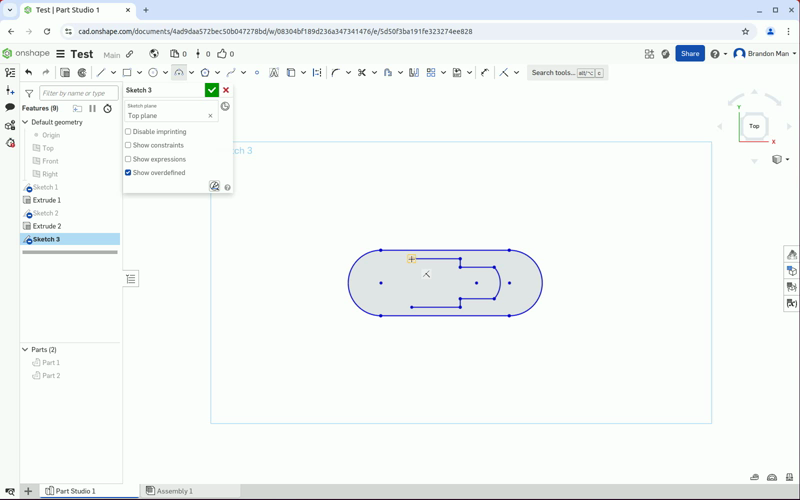
click(411, 258)
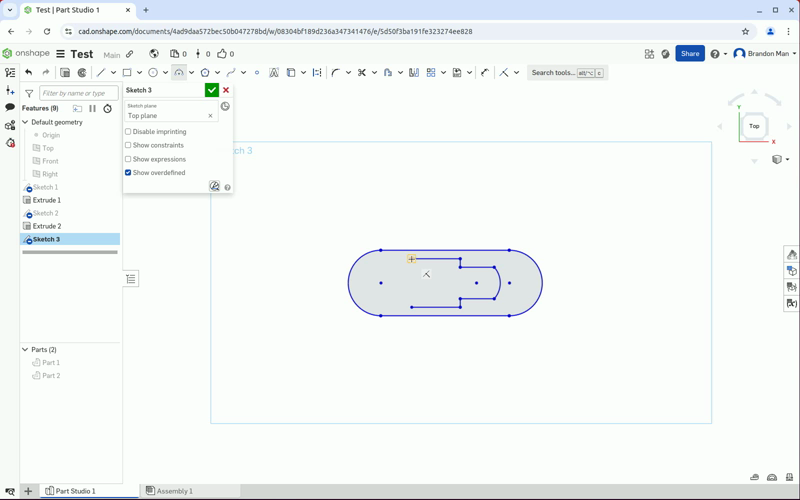
mouse_move(411, 307)
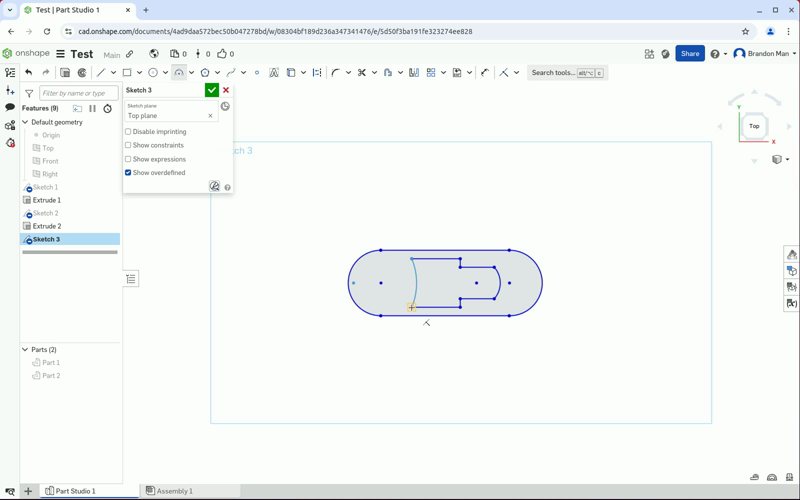
click(411, 307)
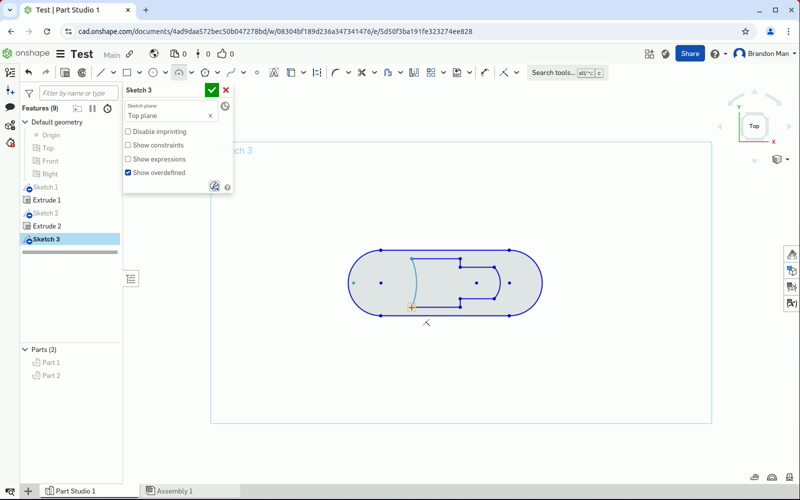
key_down(shift)
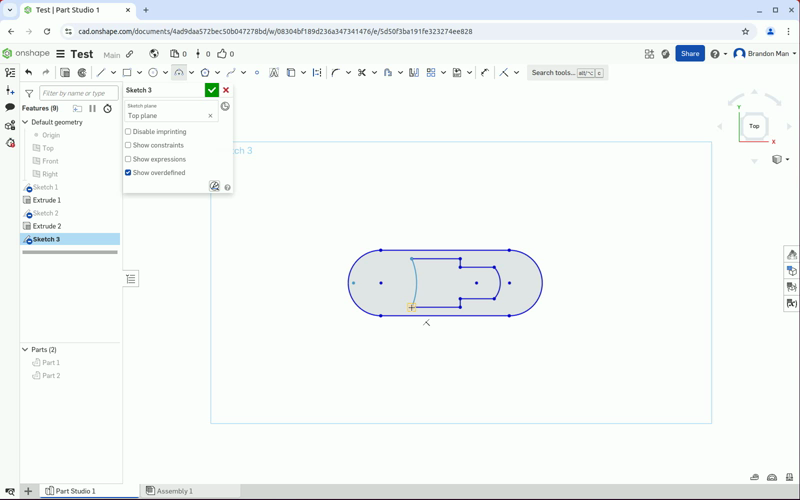
mouse_move(386, 282)
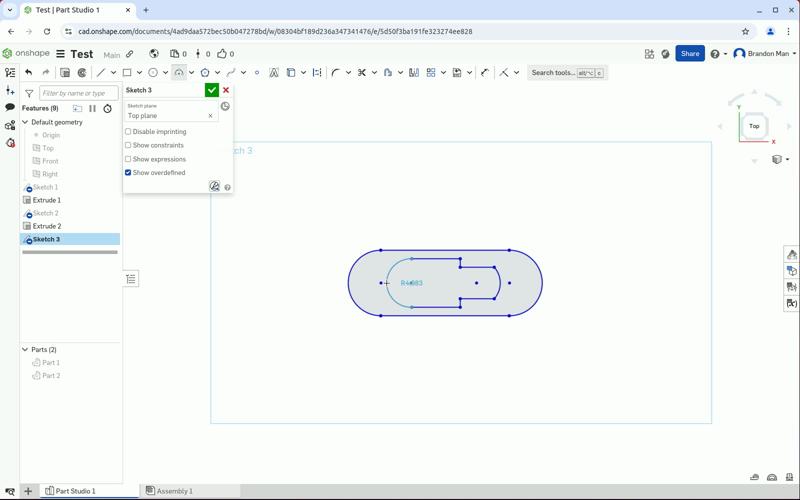
click(386, 282)
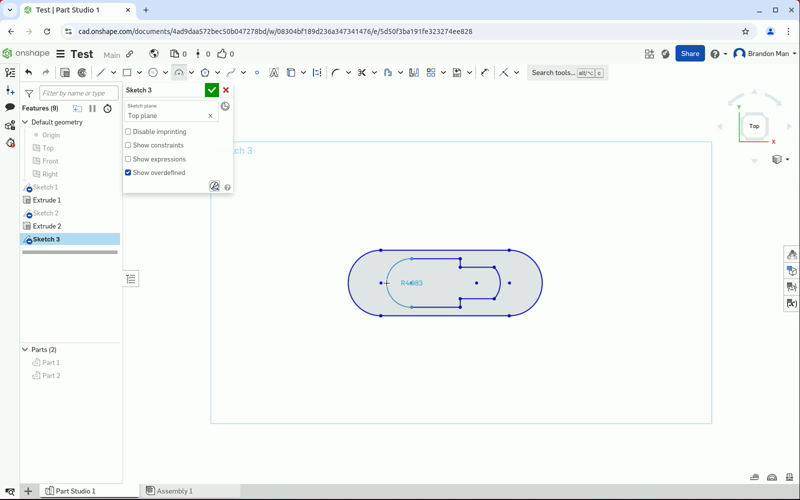
key_up(shift)
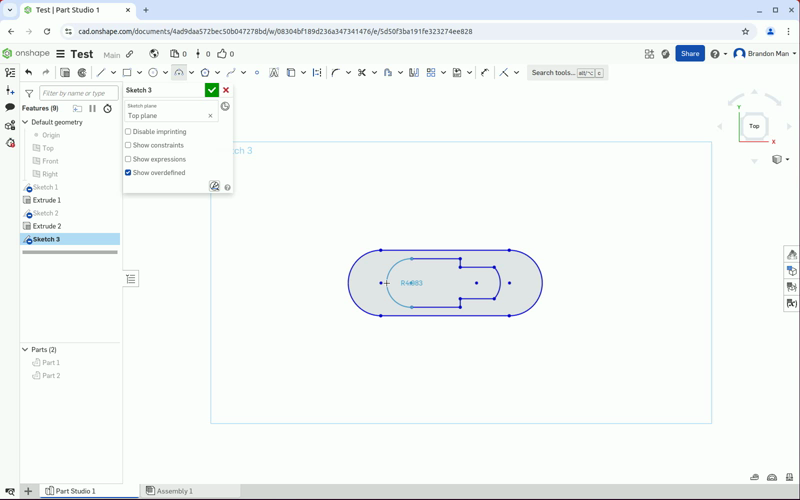
key(esc)
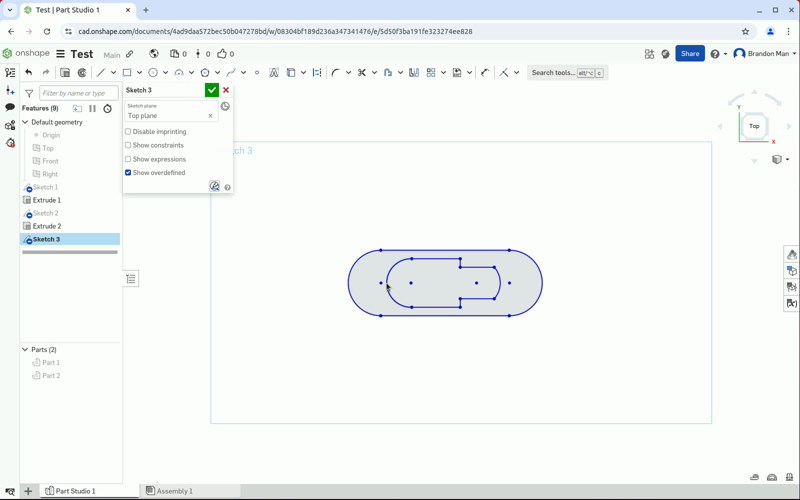
mouse_move(495, 257)
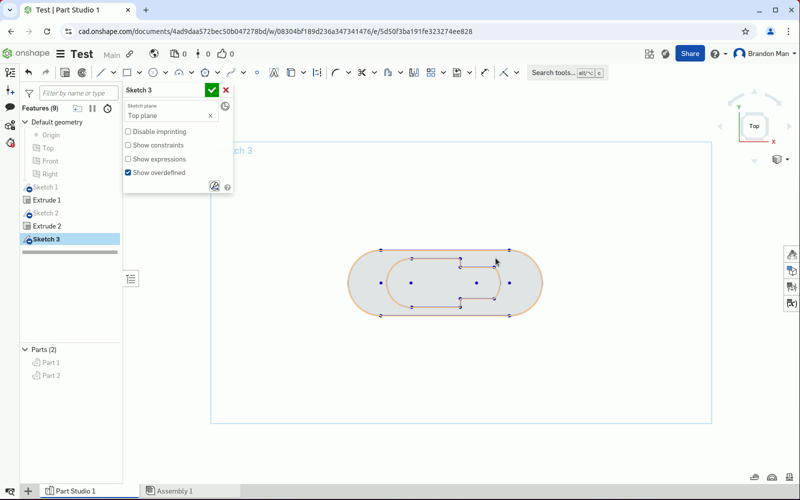
click(495, 257)
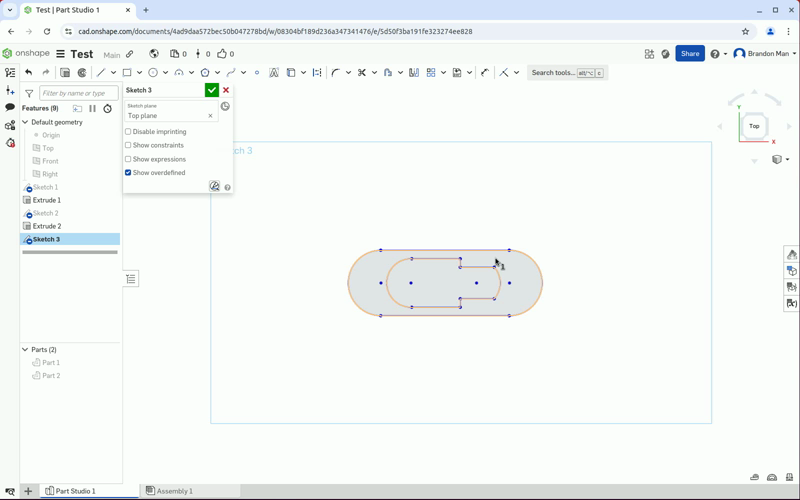
mouse_move(73, 352)
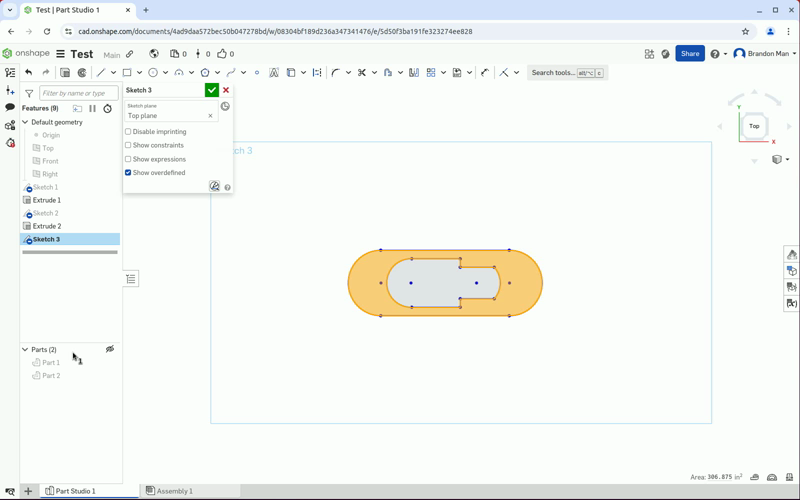
key(shift+y)
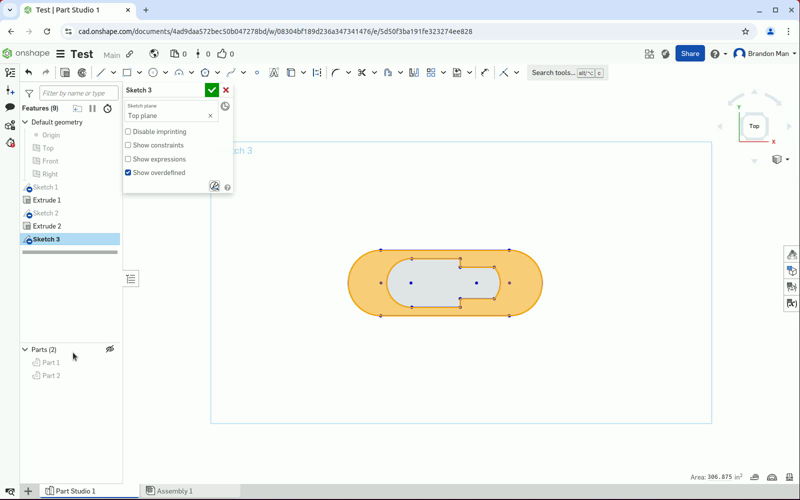
key(shift+e)
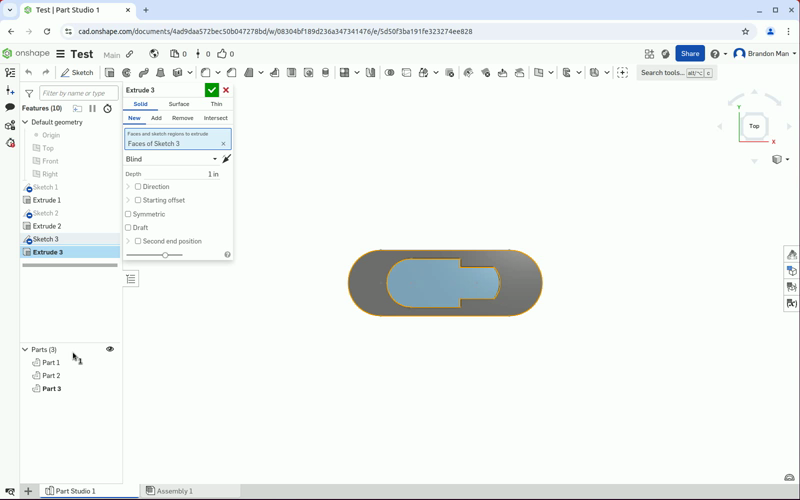
mouse_move(143, 106)
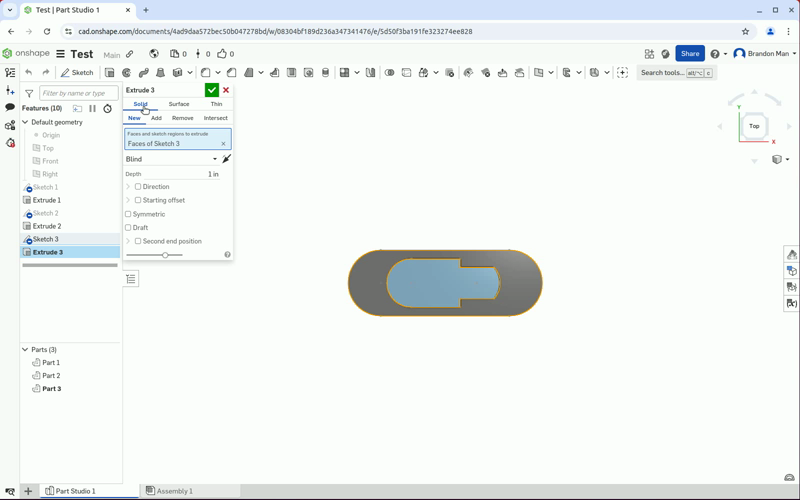
click(143, 106)
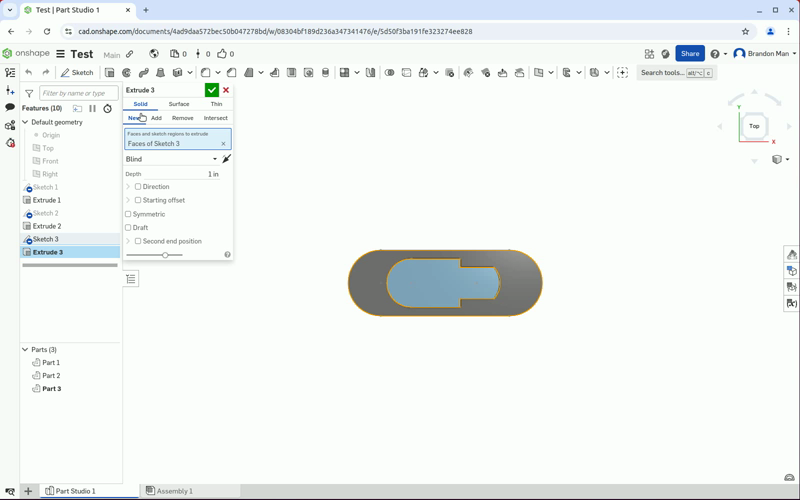
mouse_move(137, 120)
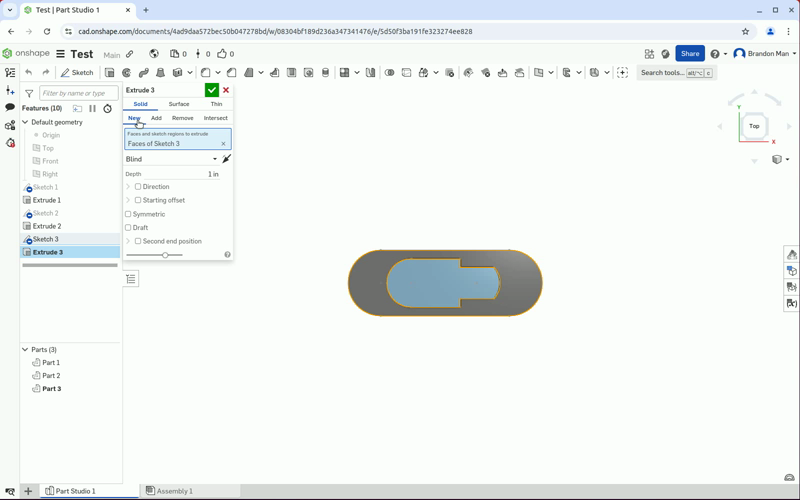
click(137, 120)
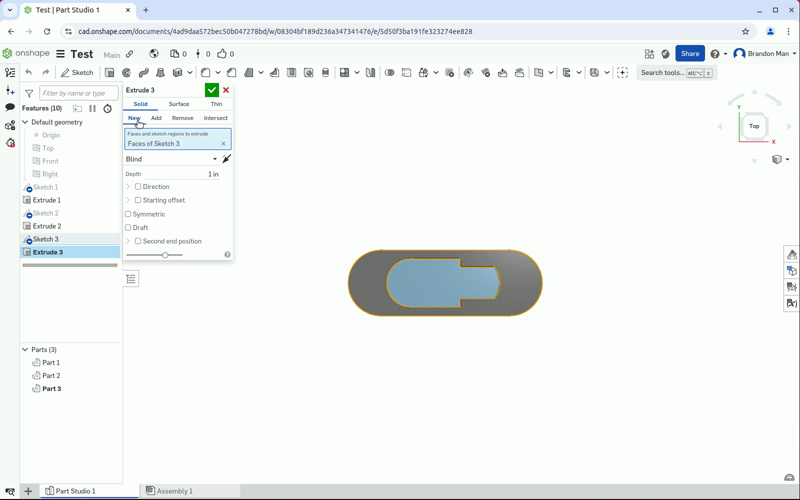
key(tab, 4)
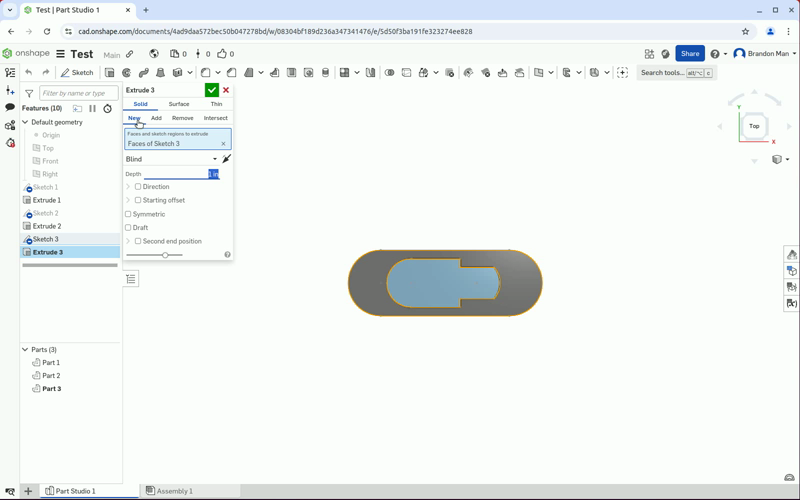
text(1.685)
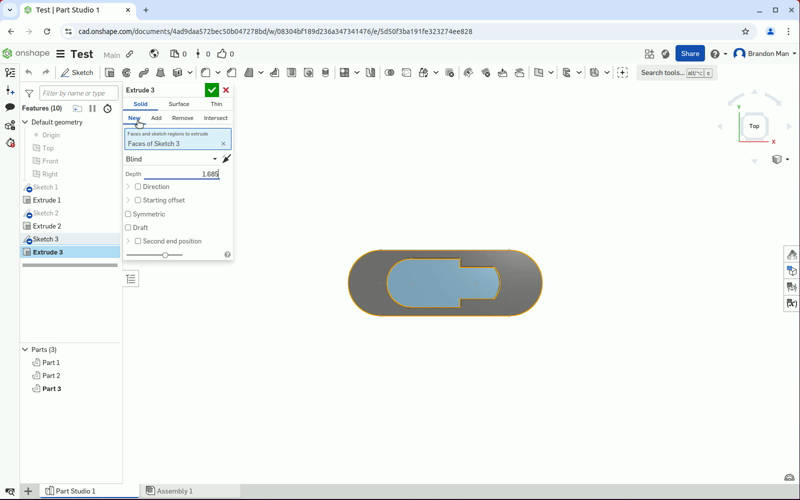
key(enter)
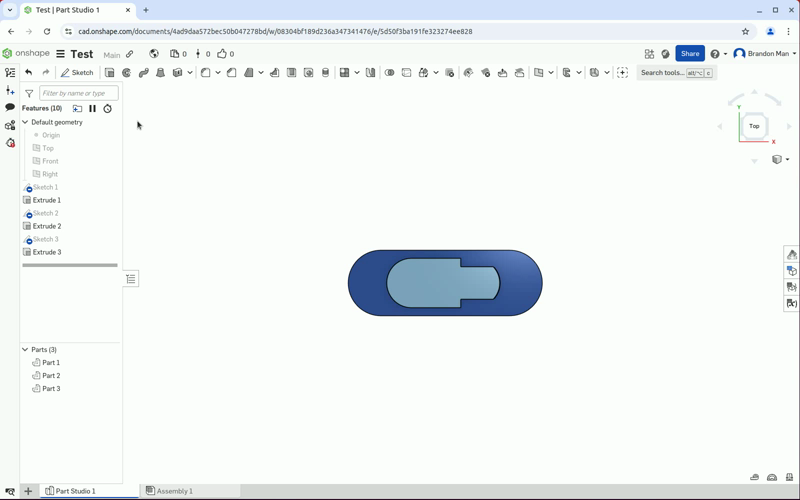
key(shift+h)
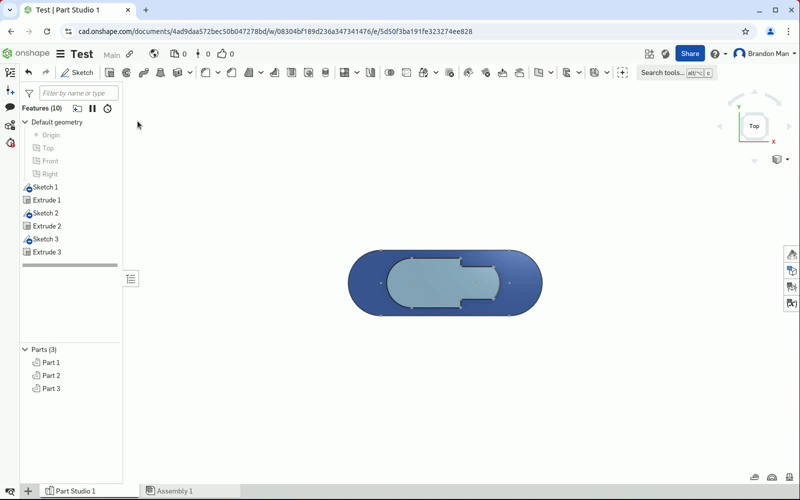
key(shift+h)
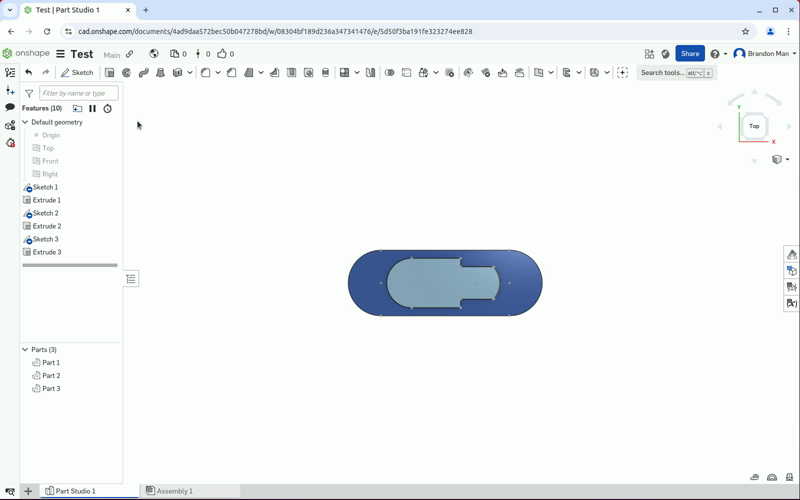
key(shift+7)
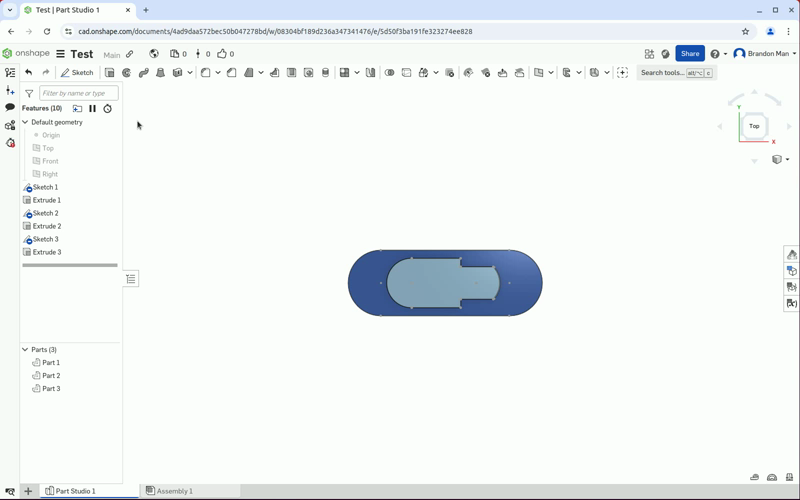
key(up, 3)
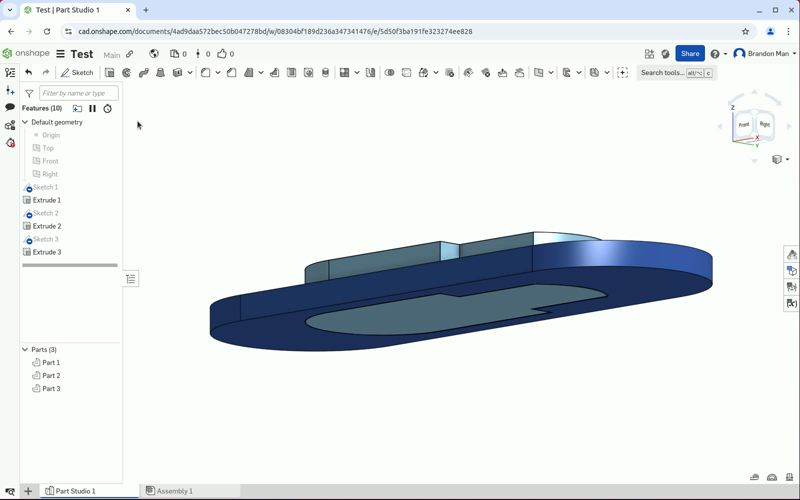
key(left, 3)
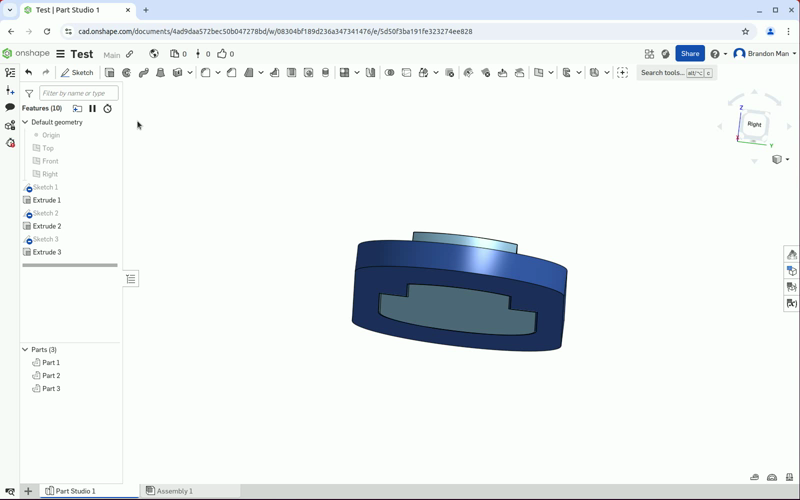
key(right, 3)
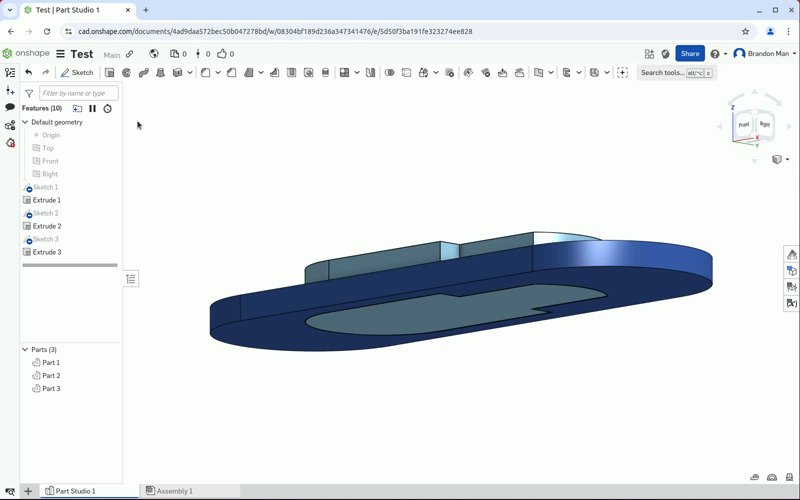
key(down, 3)
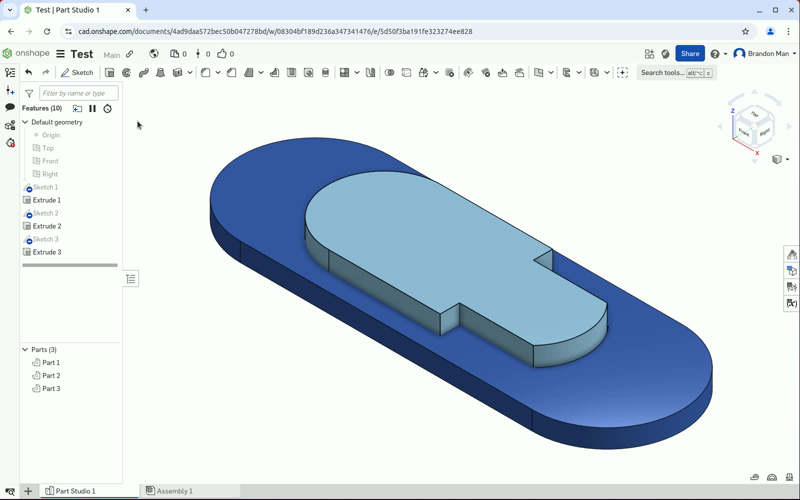
mouse_move(73, 189)
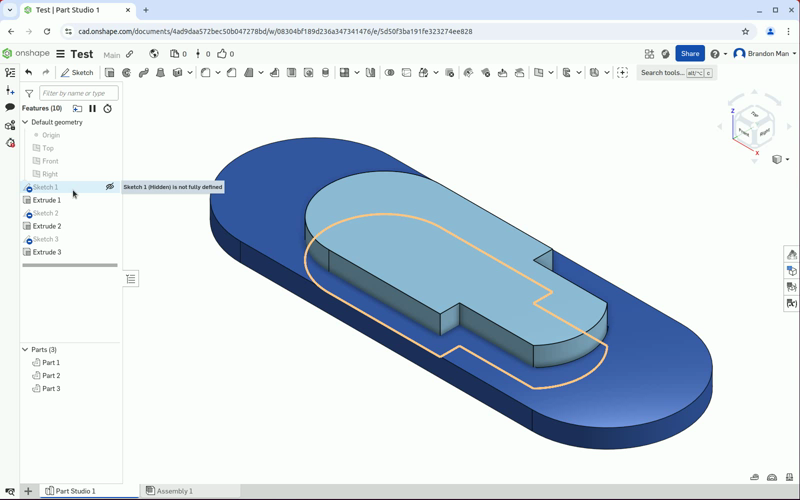
click(73, 189)